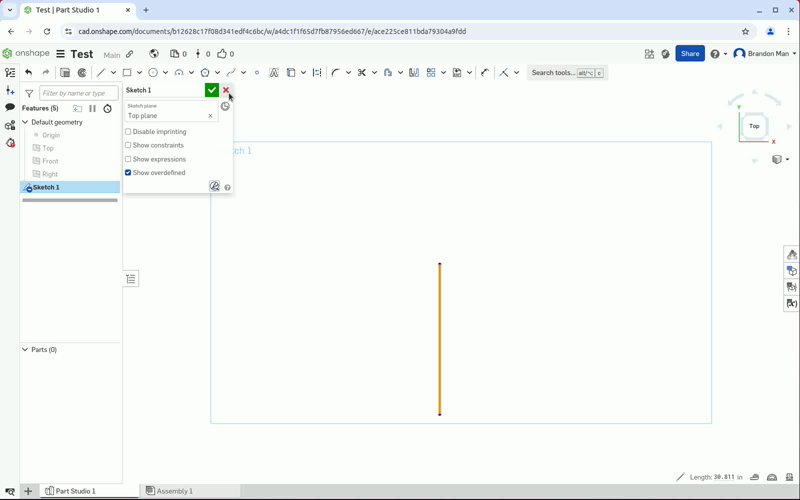
key(shift+h)
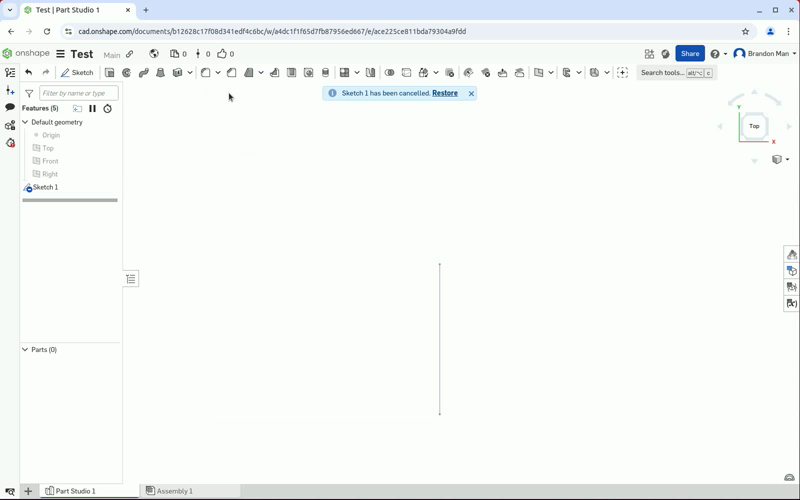
key(shift+s)
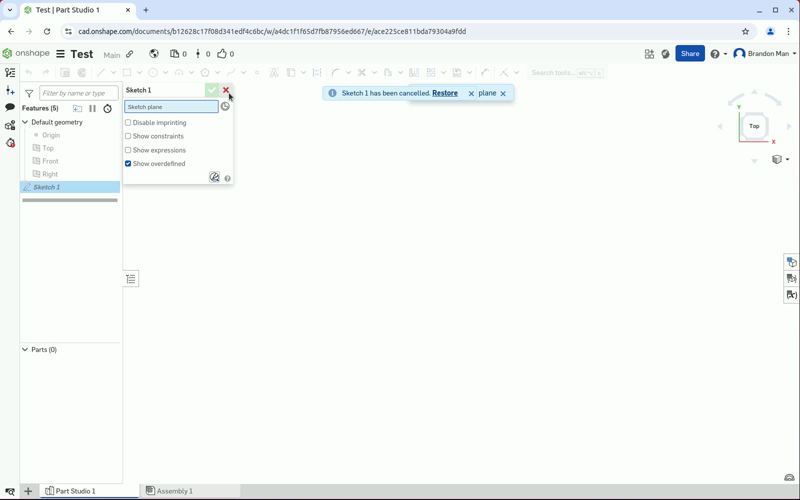
mouse_move(73, 150)
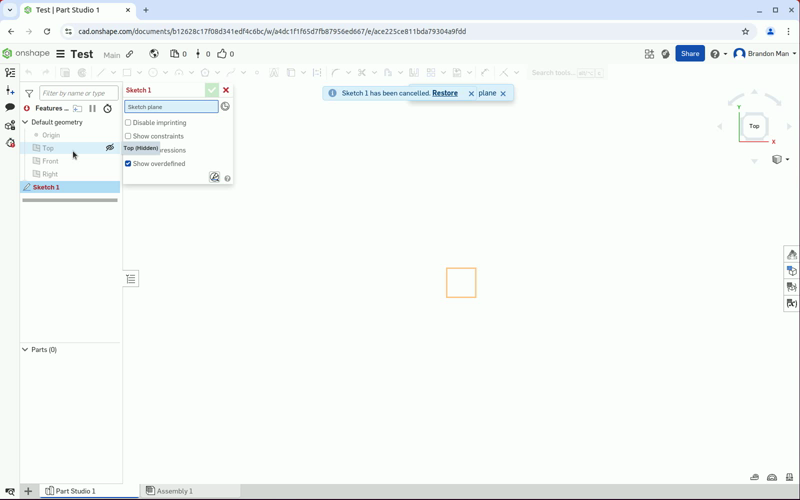
click(73, 150)
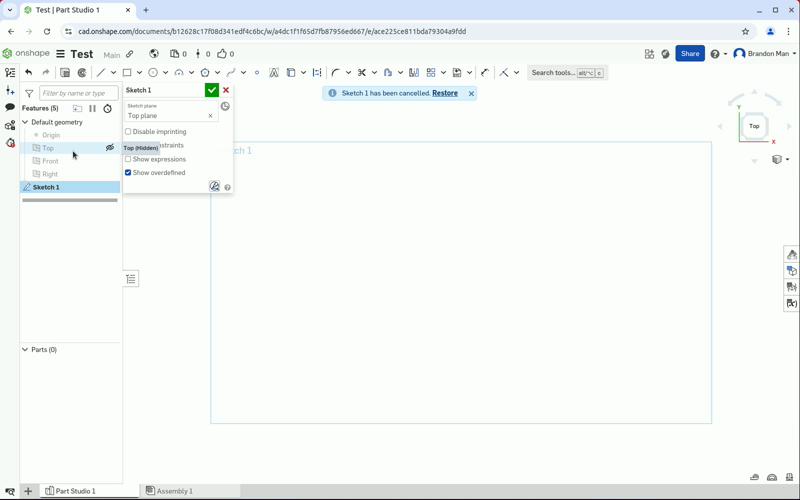
mouse_move(73, 352)
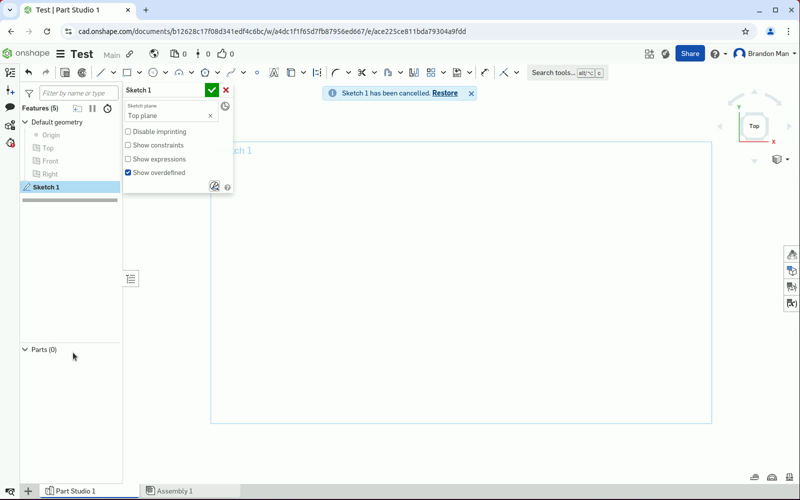
key(y)
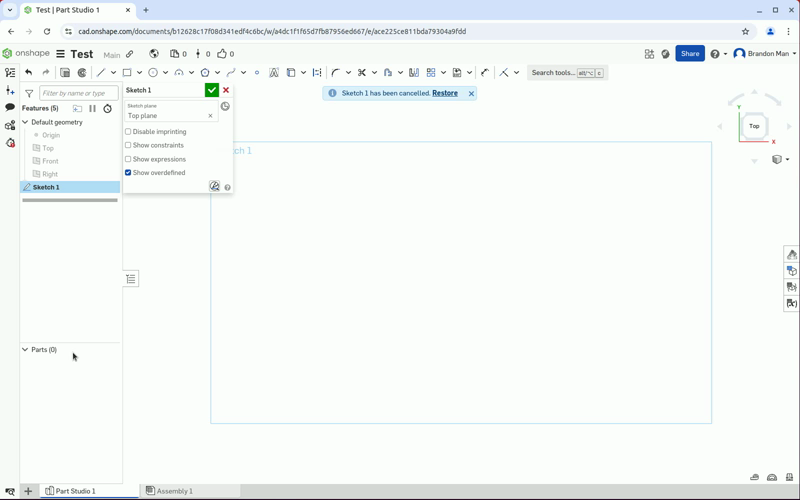
key(c)
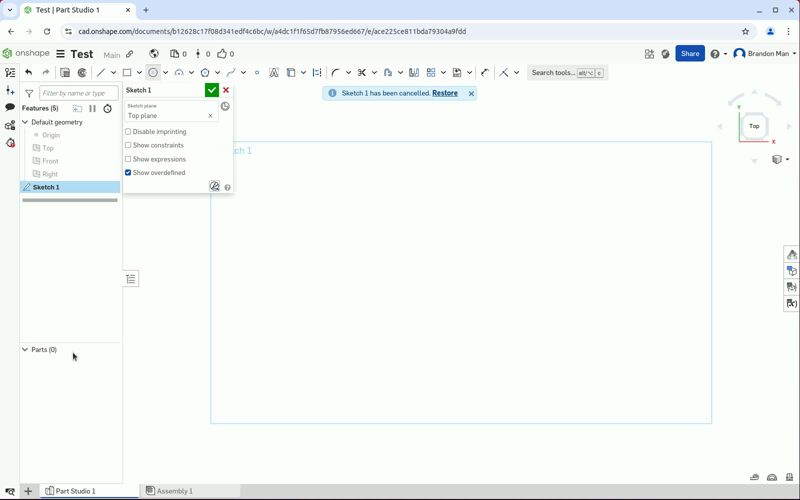
key_down(shift)
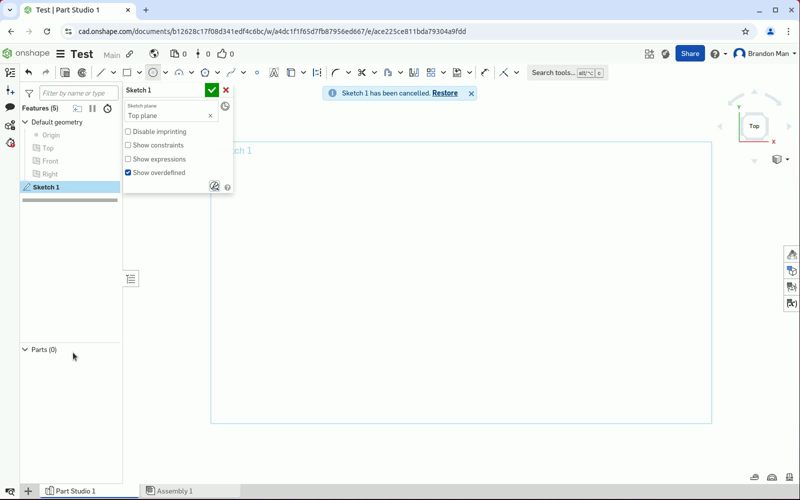
mouse_move(461, 282)
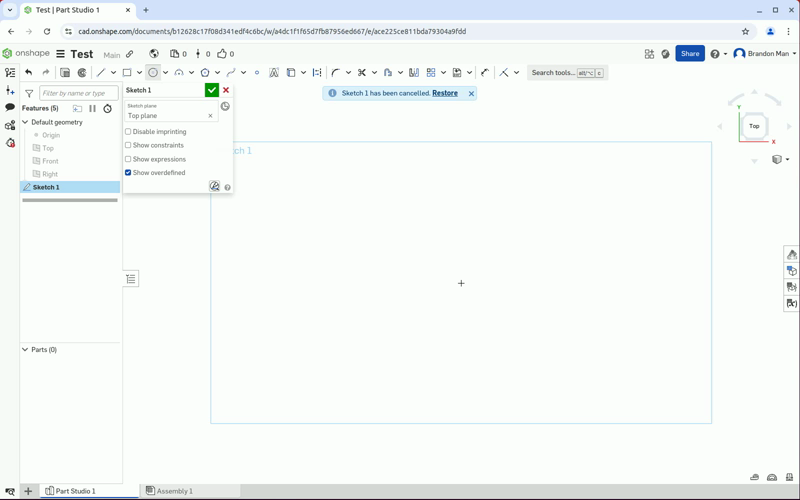
click(461, 282)
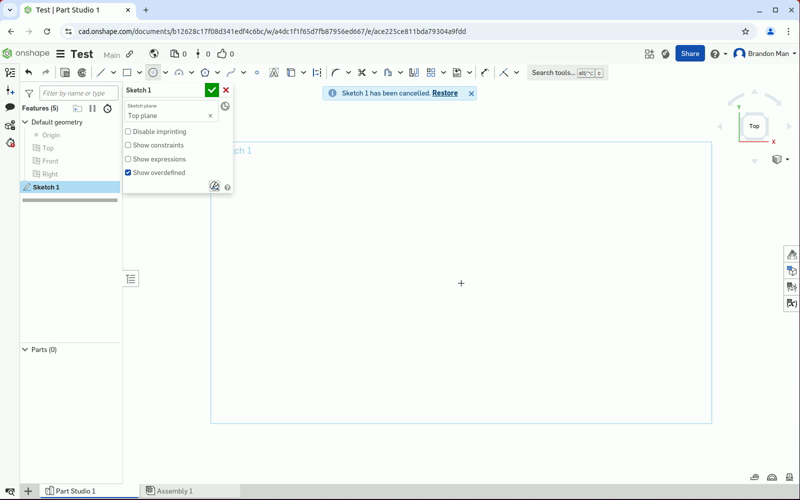
key_up(shift)
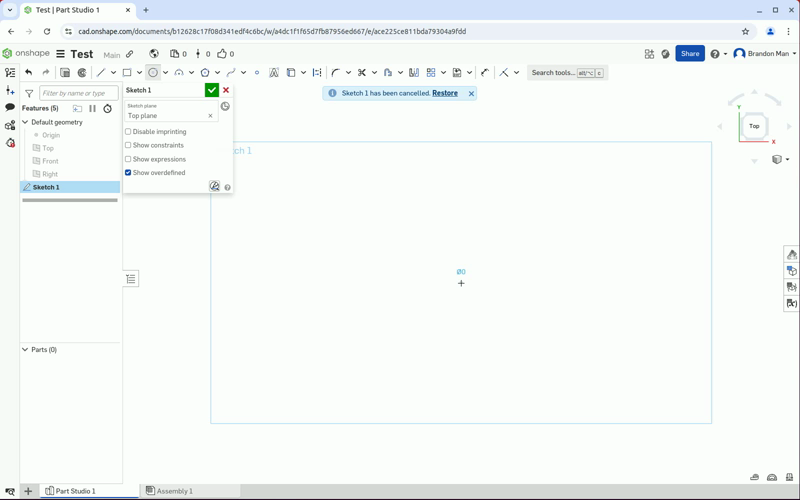
mouse_move(547, 282)
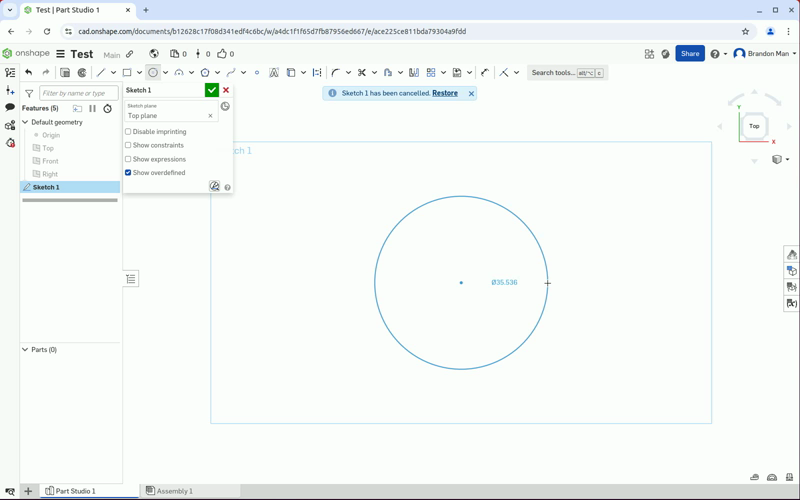
click(547, 282)
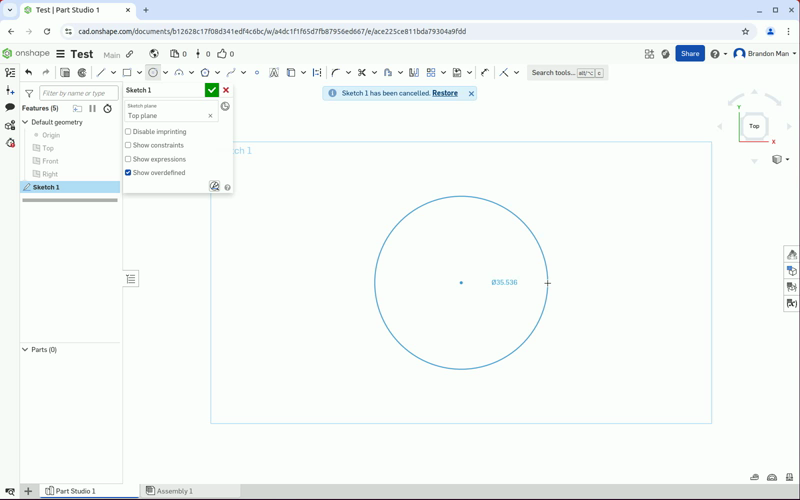
key(esc)
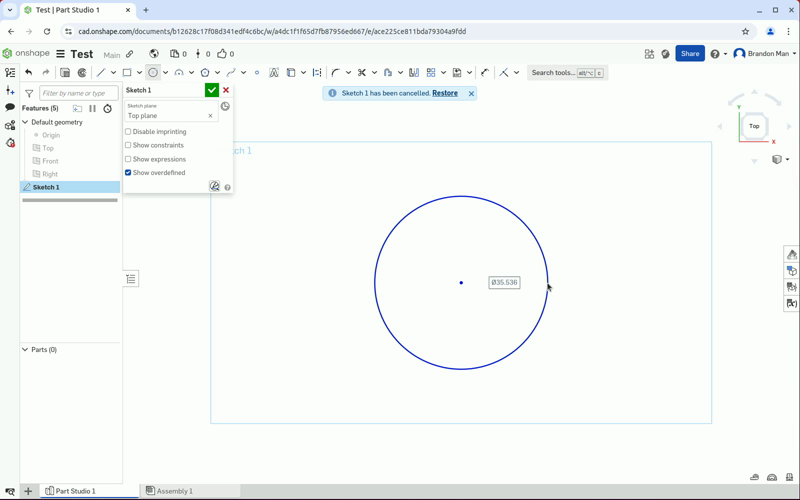
key(c)
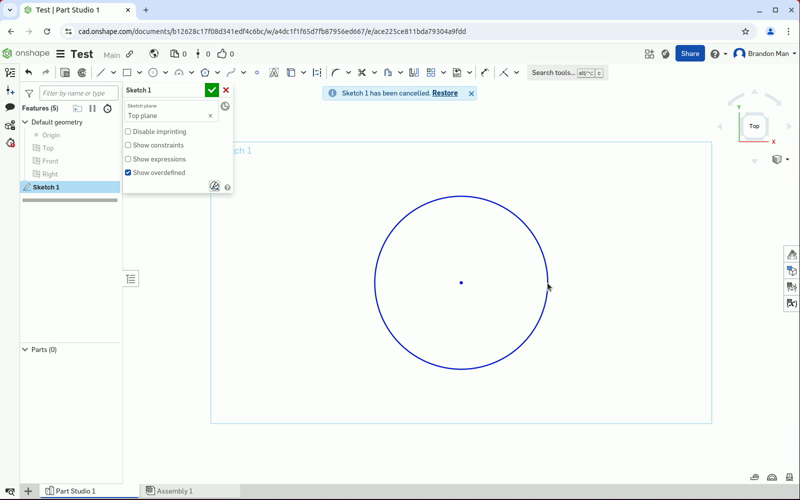
key_down(shift)
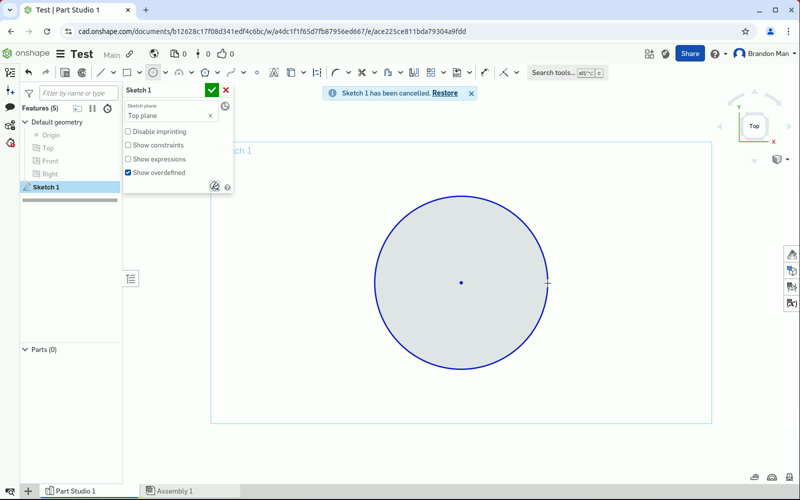
mouse_move(384, 282)
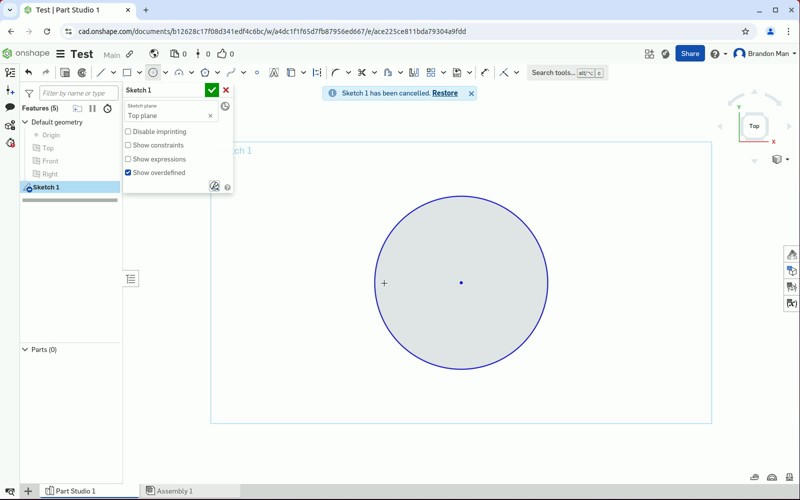
click(384, 282)
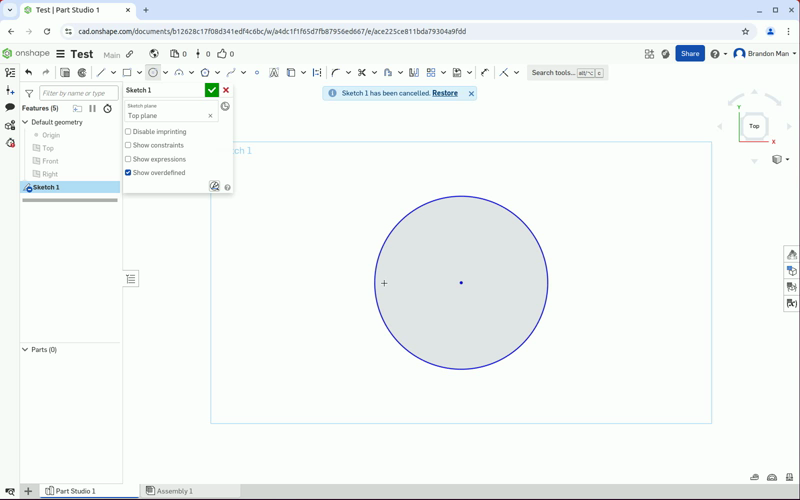
key_up(shift)
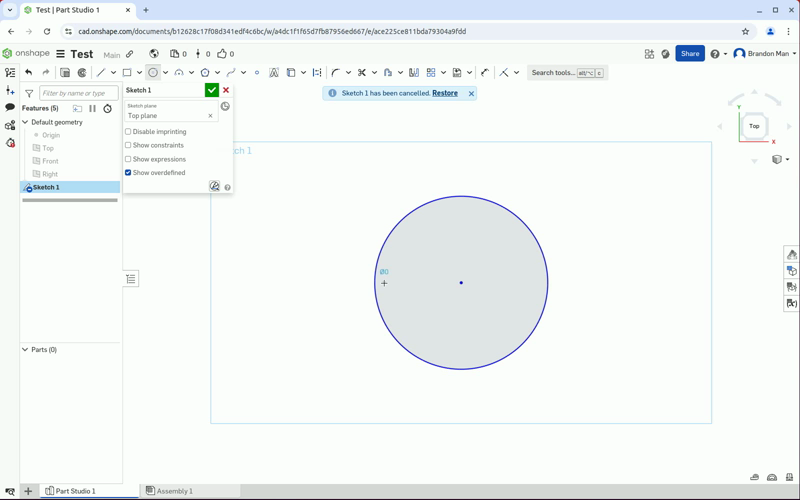
mouse_move(391, 282)
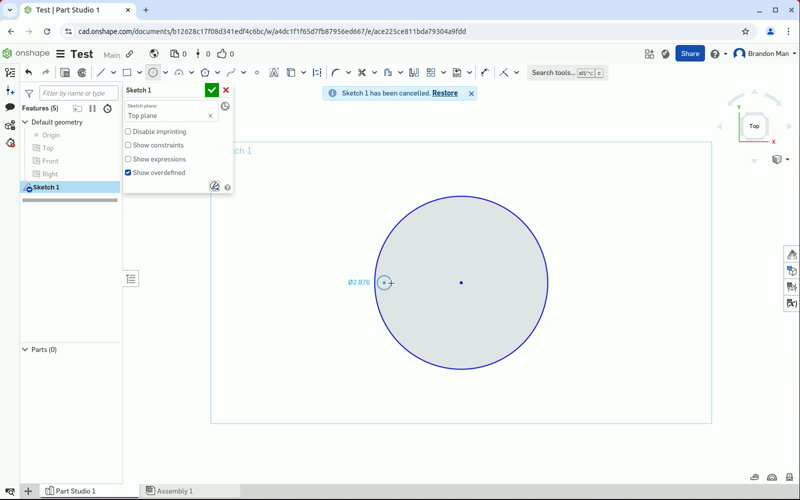
click(391, 282)
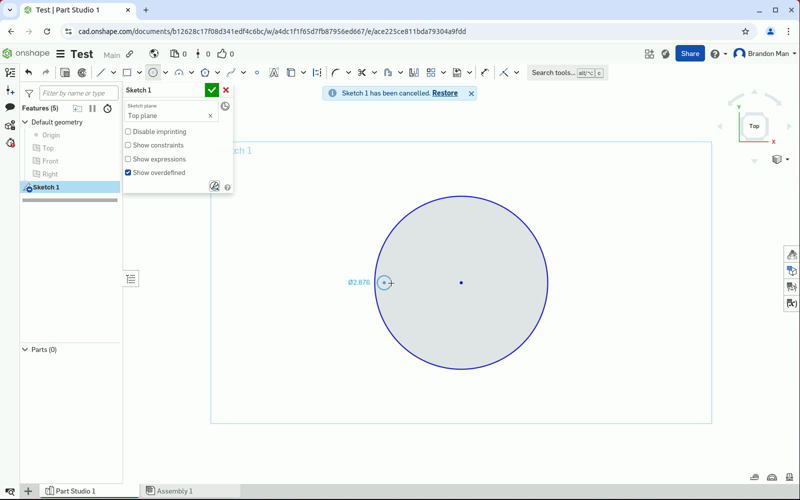
key(esc)
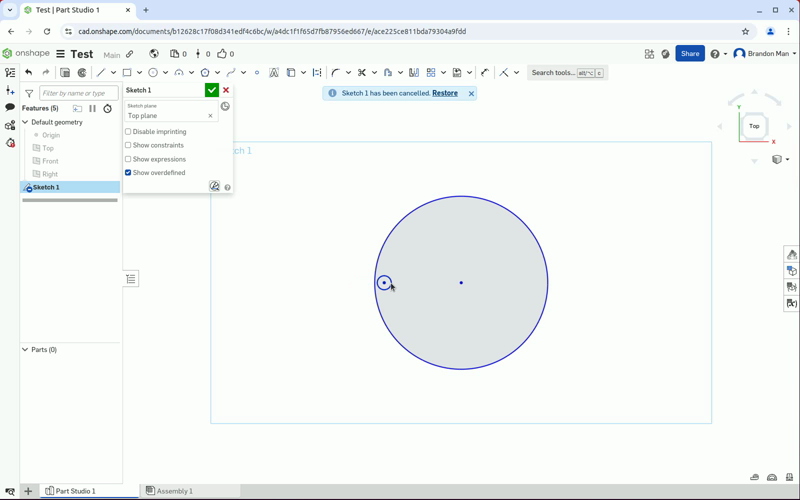
key(c)
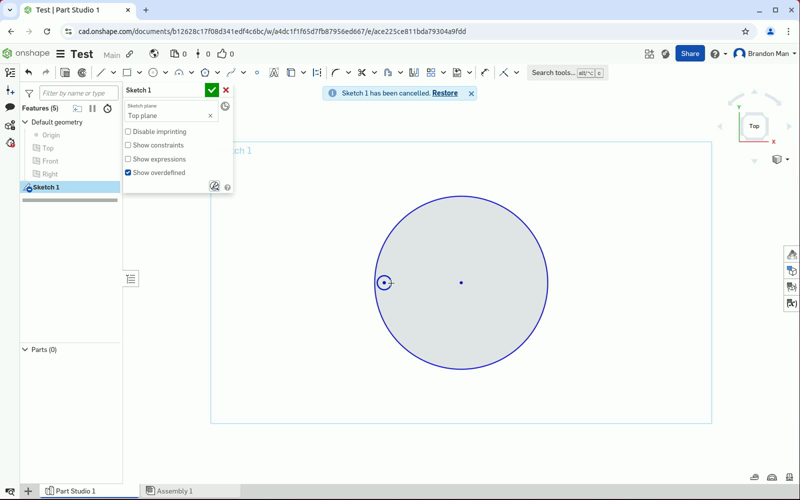
key_down(shift)
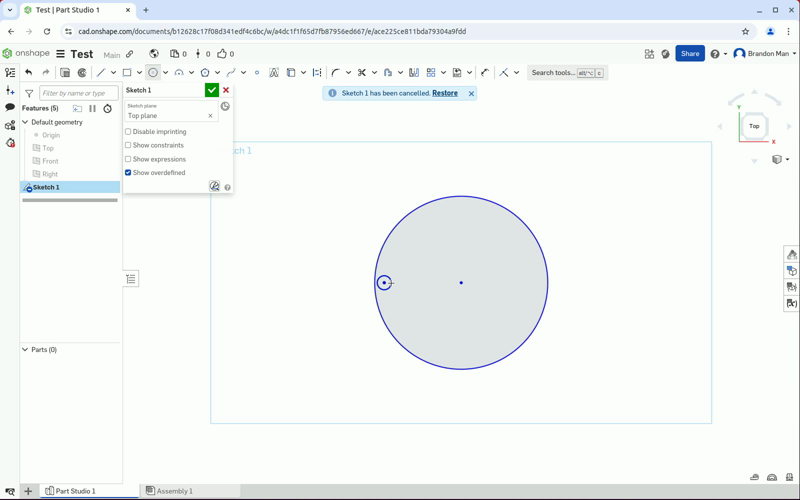
mouse_move(436, 211)
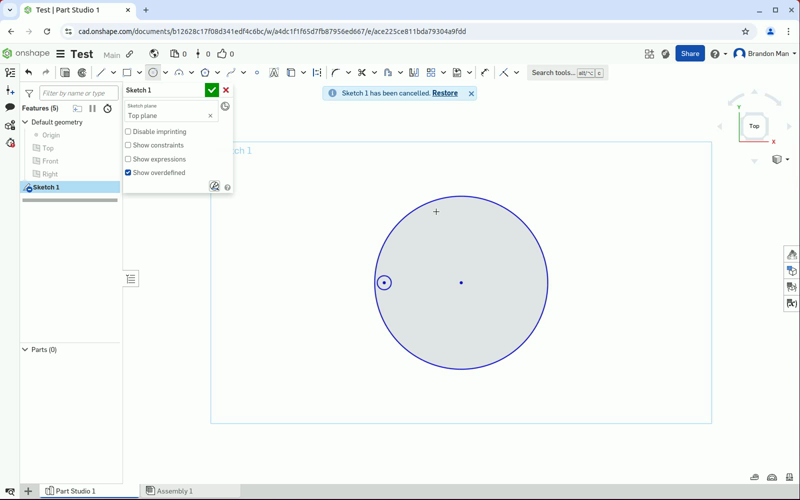
click(436, 211)
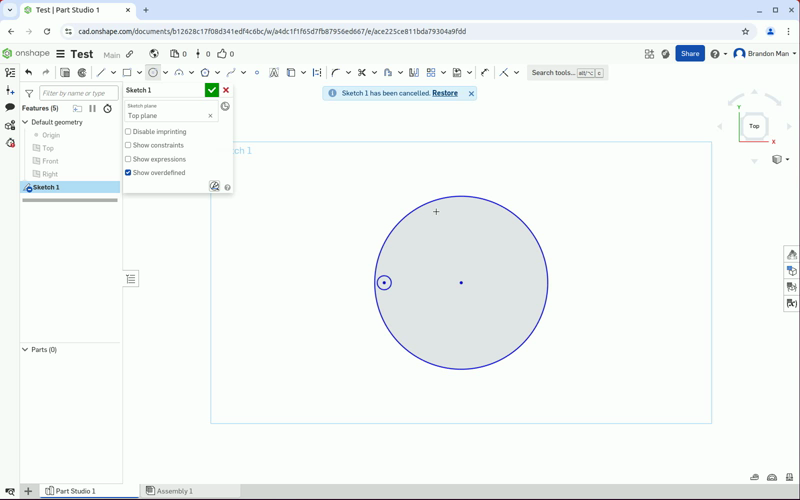
key_up(shift)
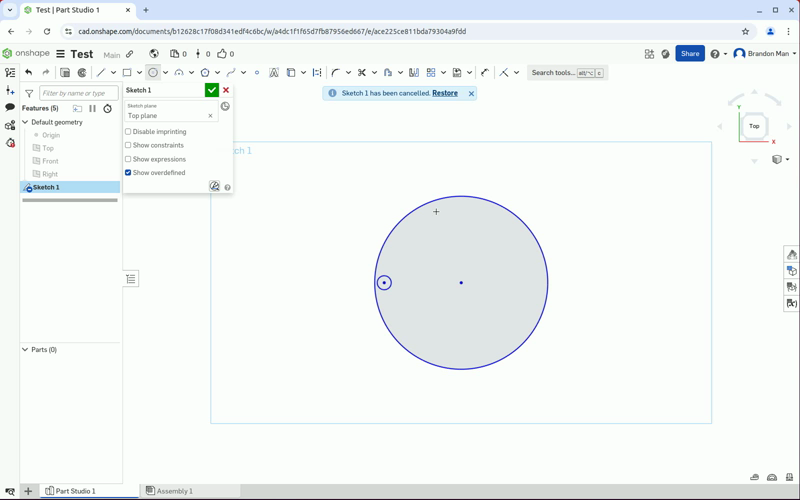
mouse_move(443, 211)
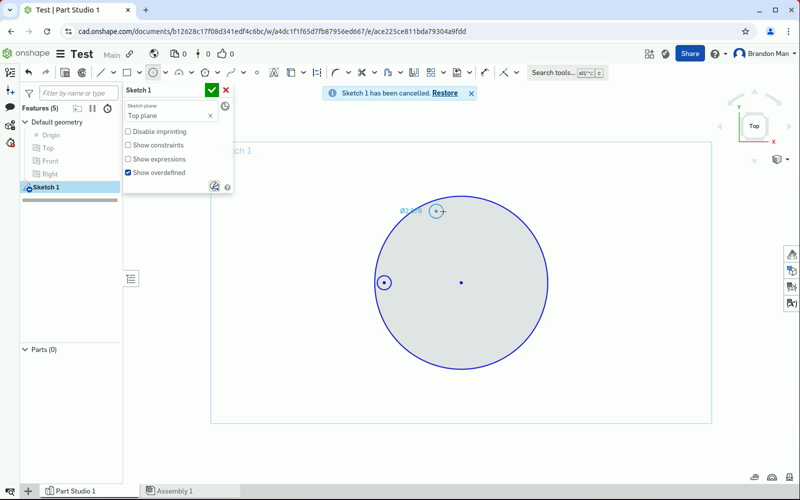
click(443, 211)
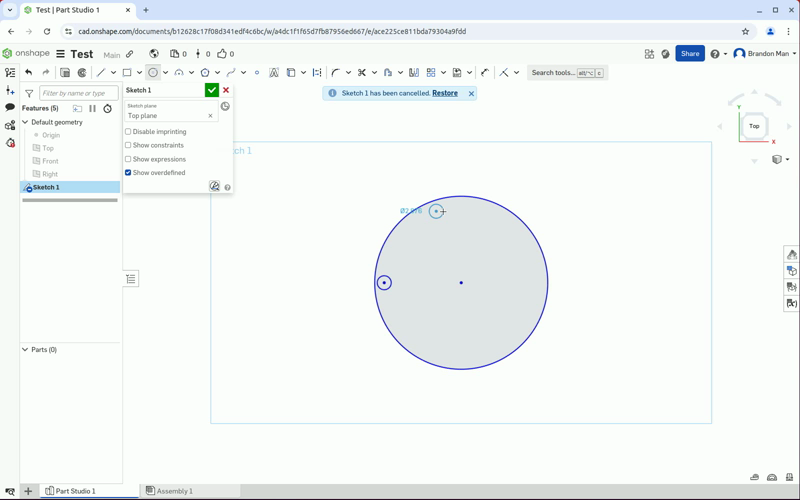
key(esc)
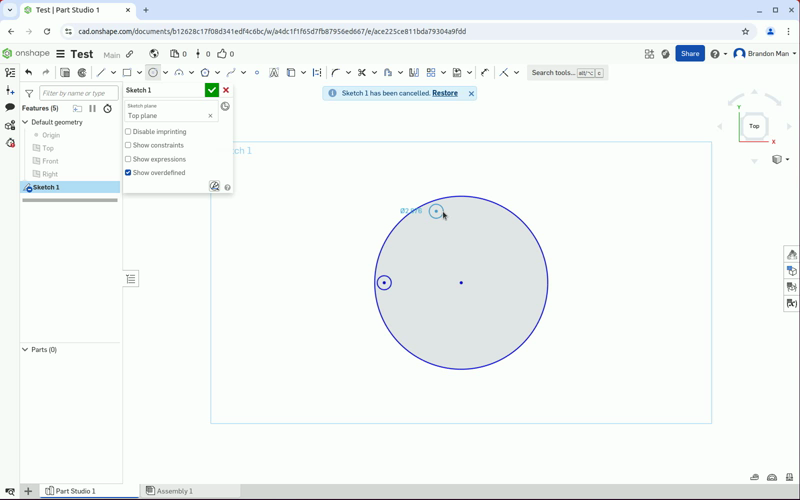
key(c)
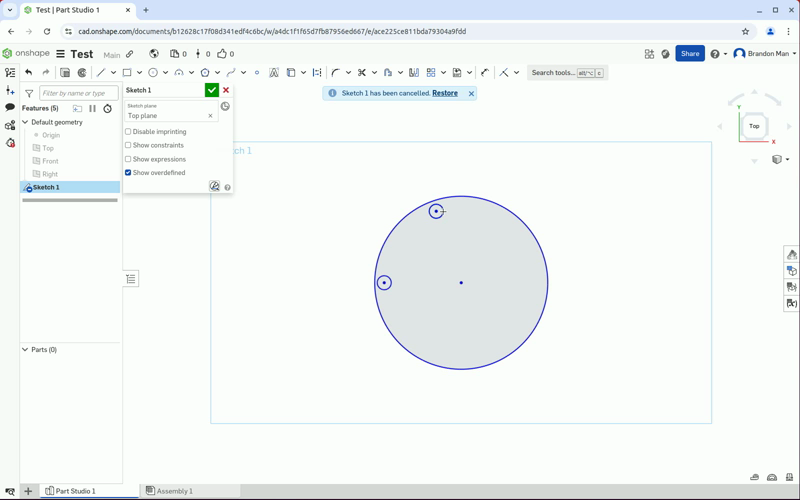
key_down(shift)
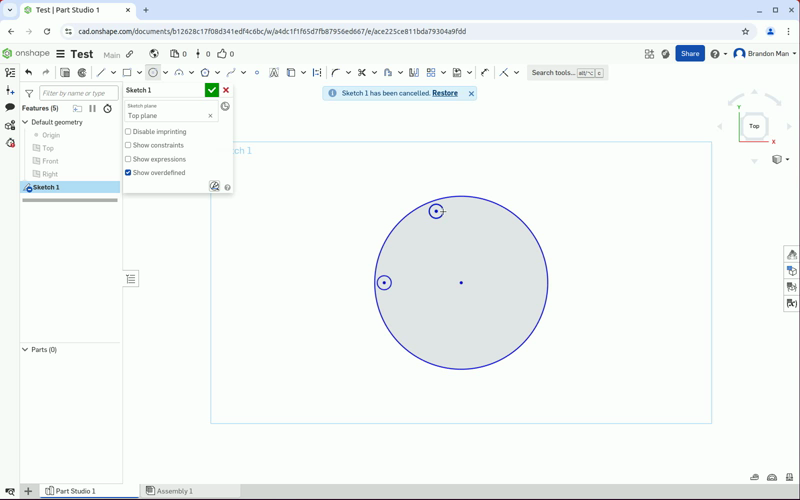
mouse_move(461, 360)
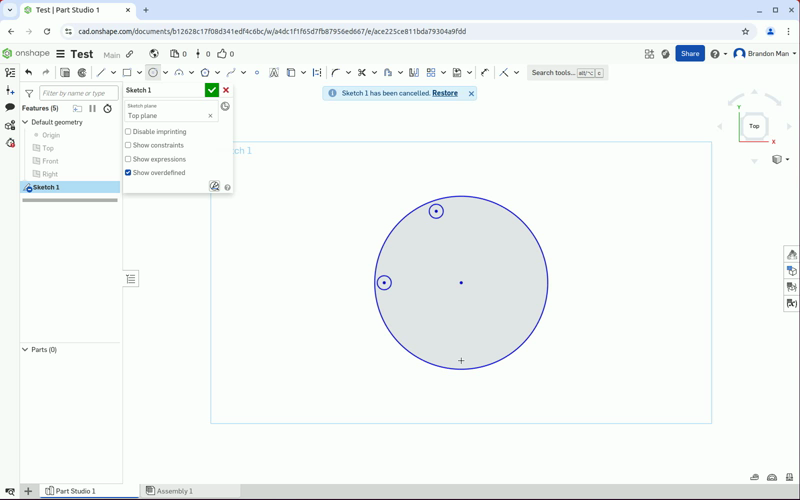
click(461, 360)
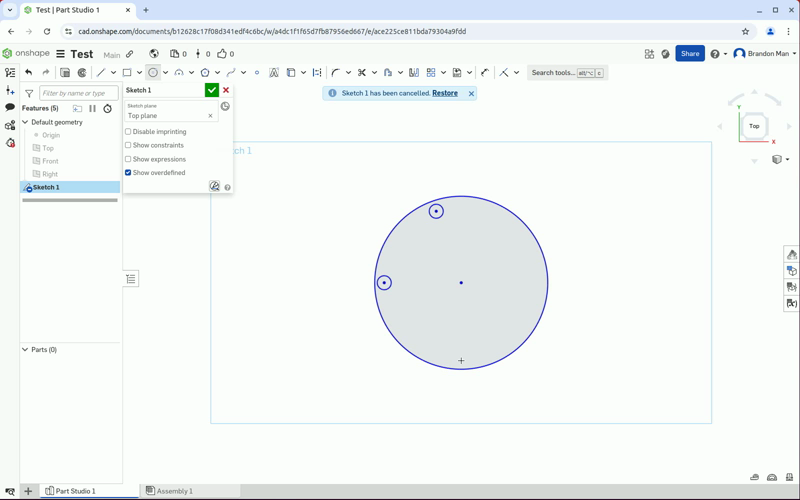
key_up(shift)
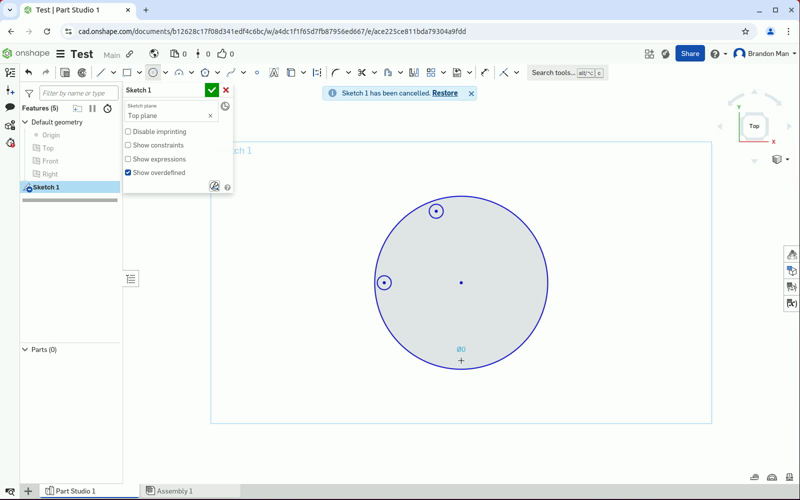
mouse_move(468, 360)
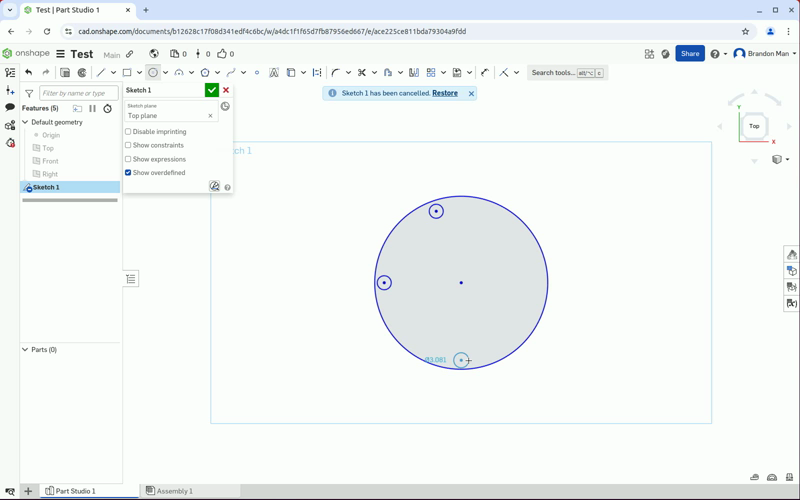
click(468, 360)
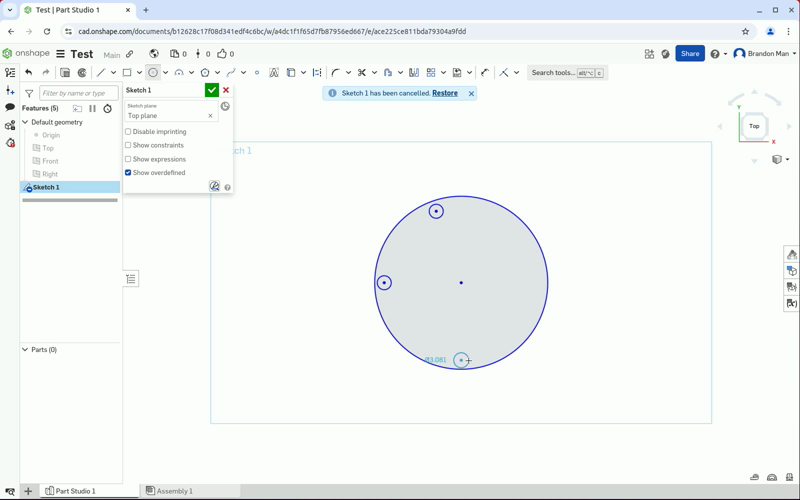
key(esc)
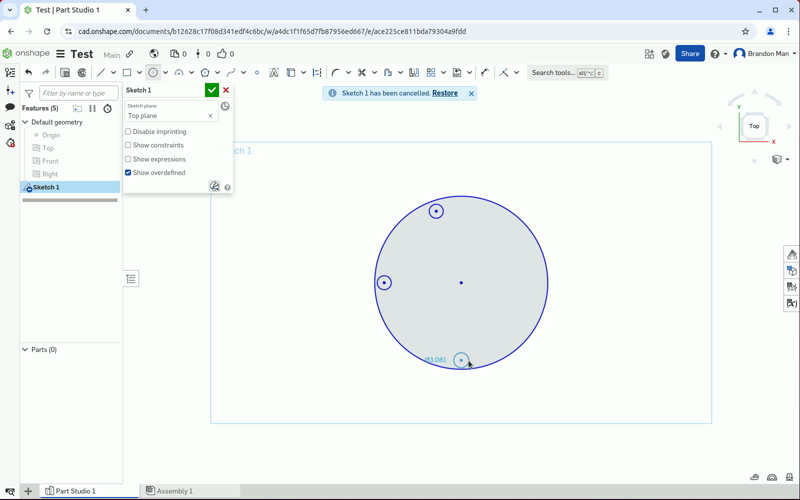
key(c)
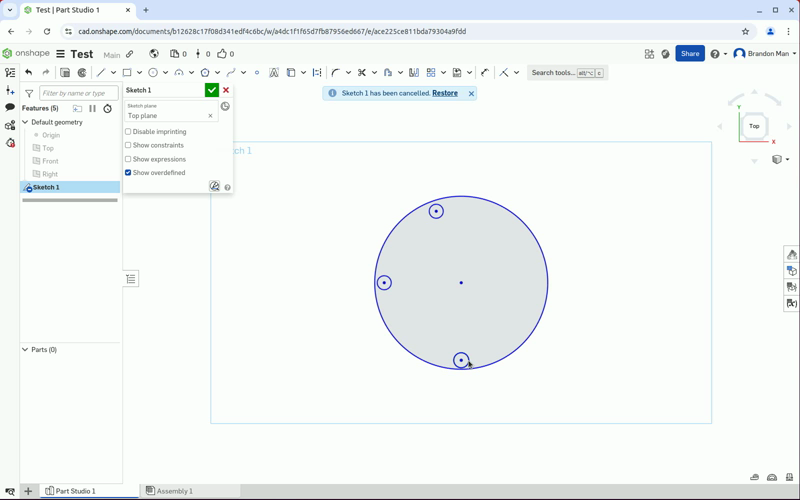
key_down(shift)
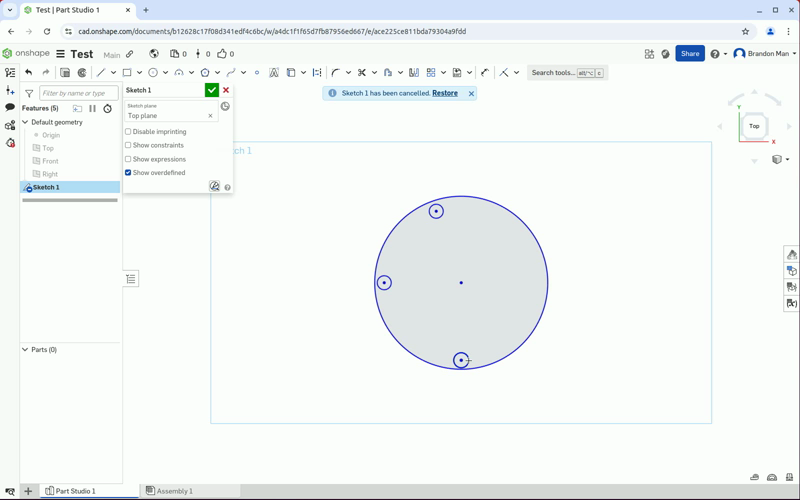
mouse_move(484, 211)
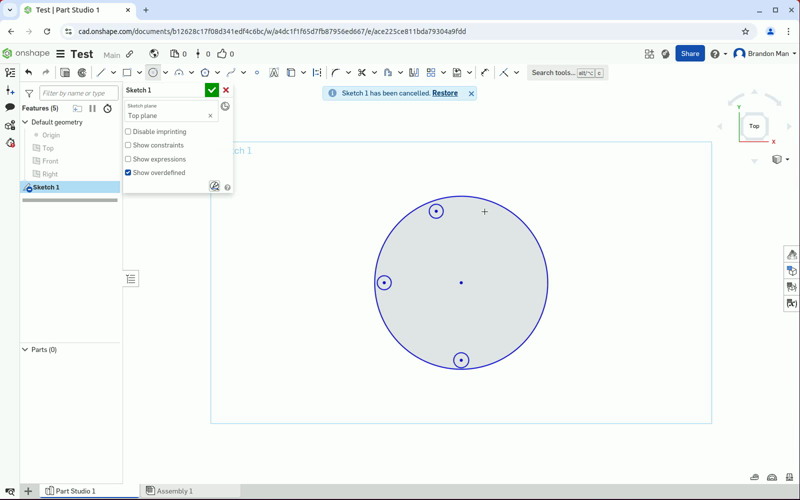
click(484, 211)
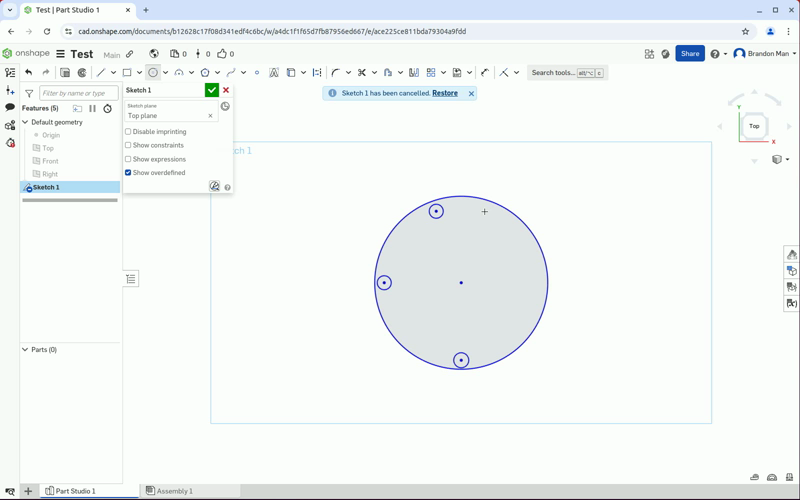
key_up(shift)
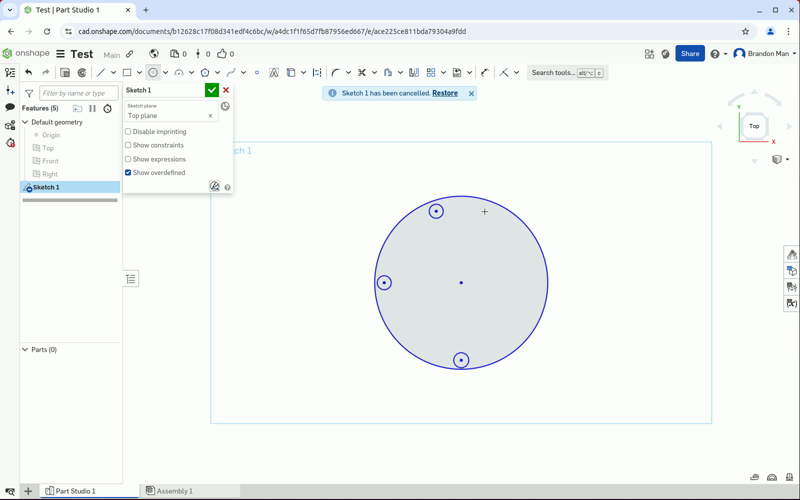
mouse_move(492, 211)
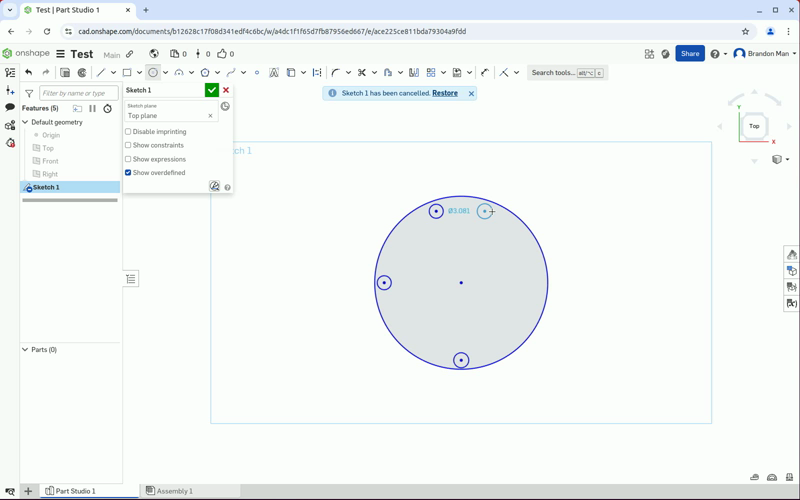
click(492, 211)
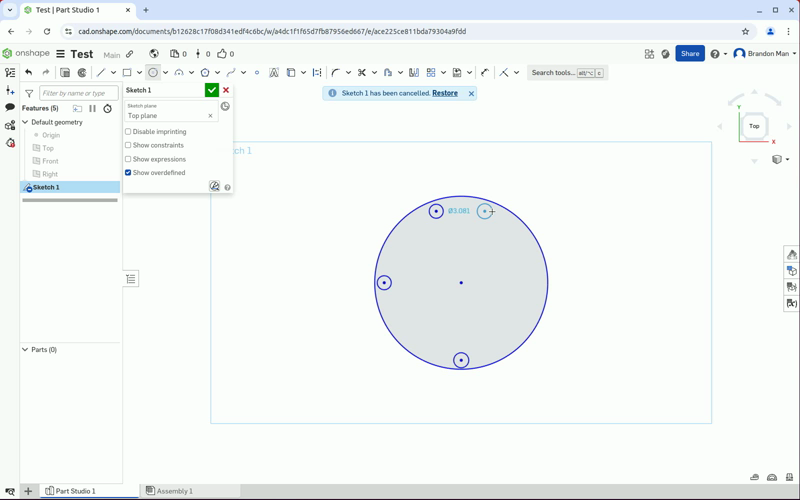
key(esc)
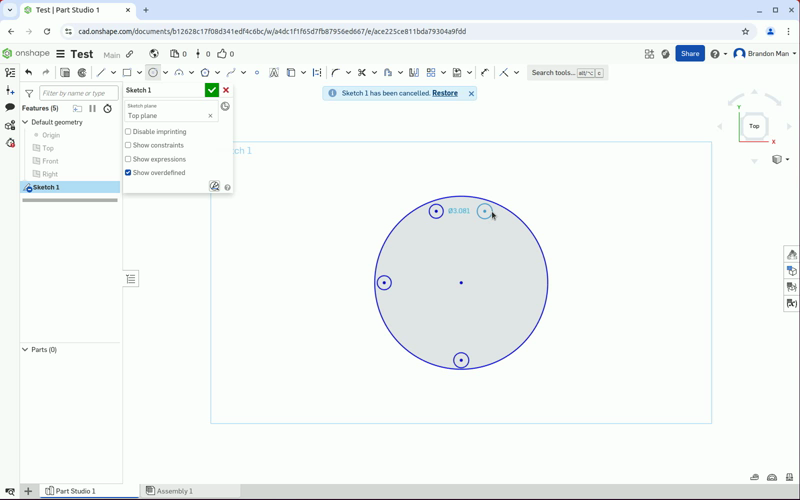
key(c)
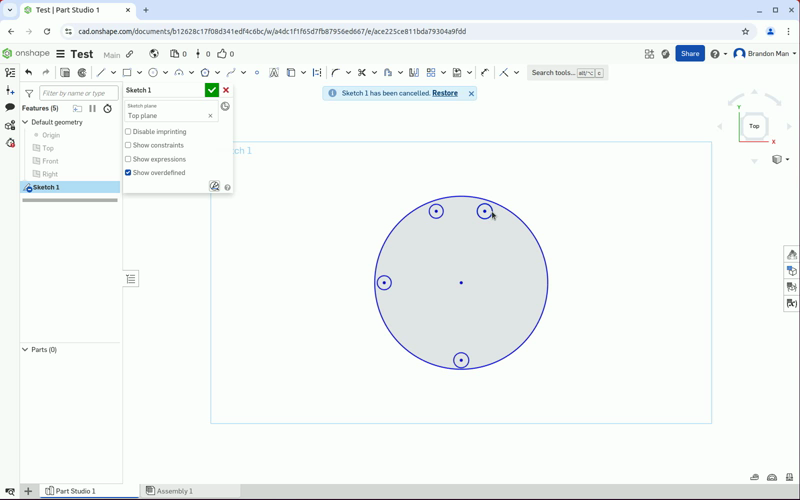
key_down(shift)
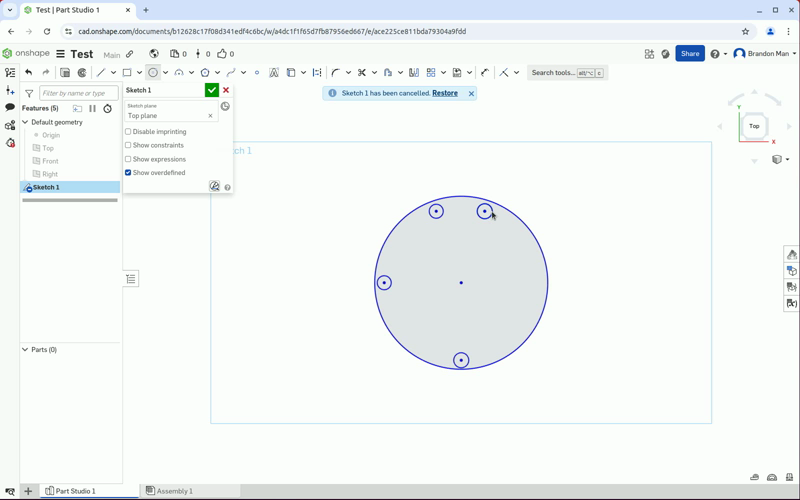
mouse_move(536, 282)
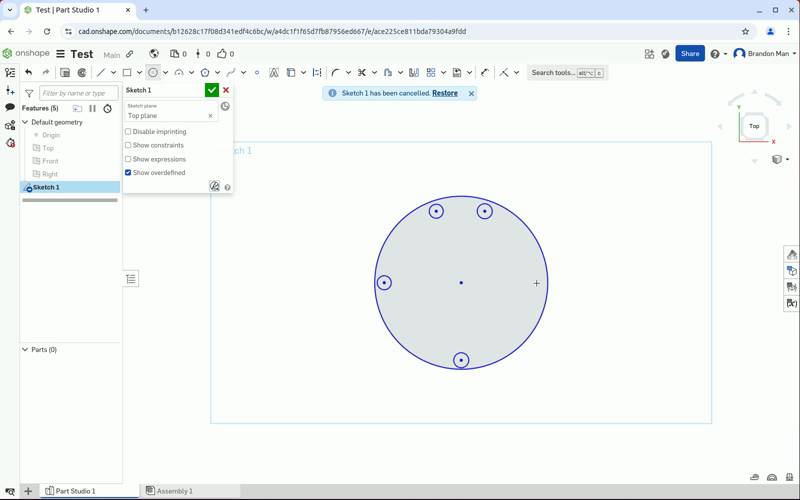
click(536, 282)
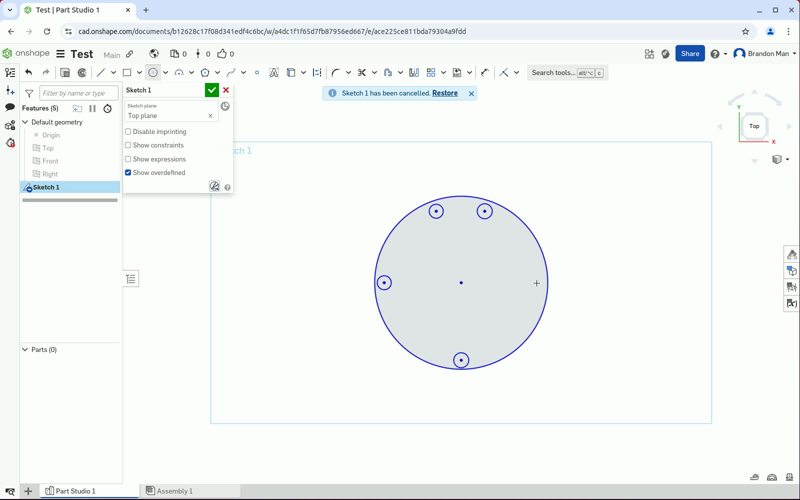
key_up(shift)
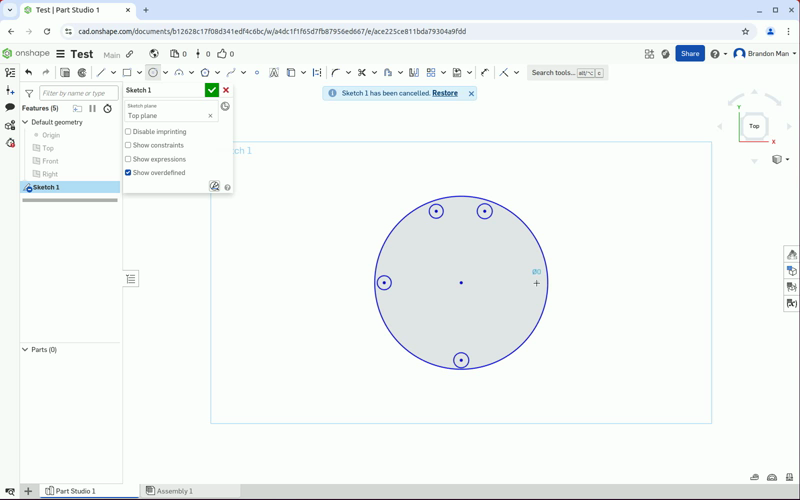
mouse_move(543, 282)
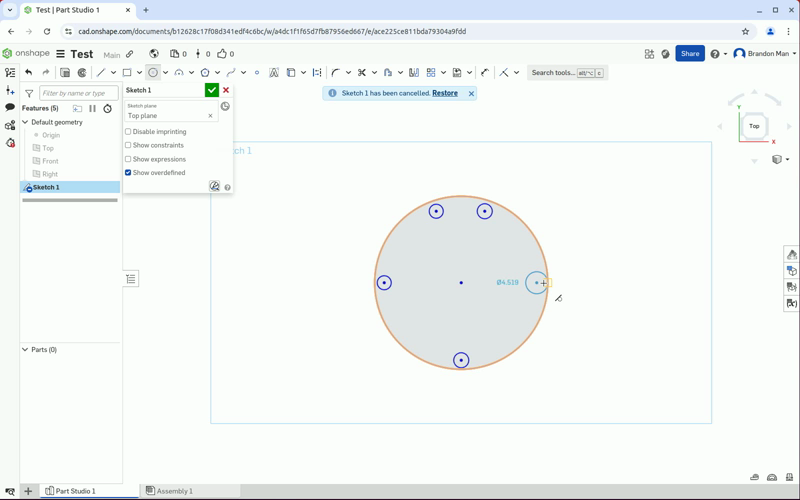
scroll(6)
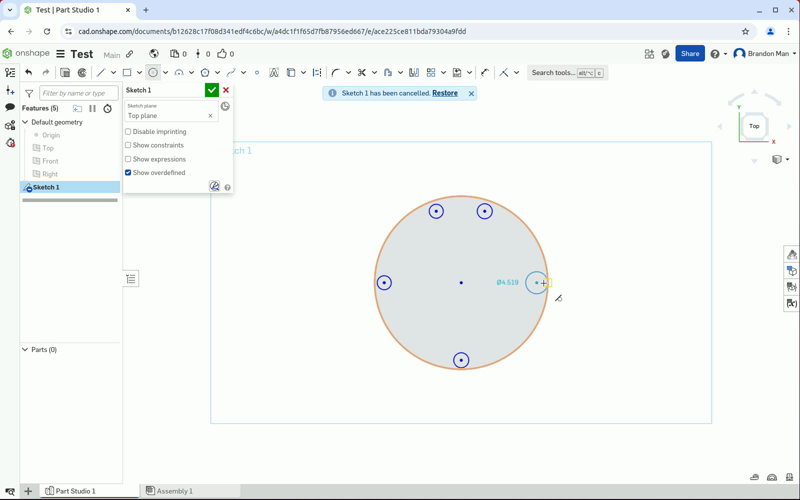
scroll(6)
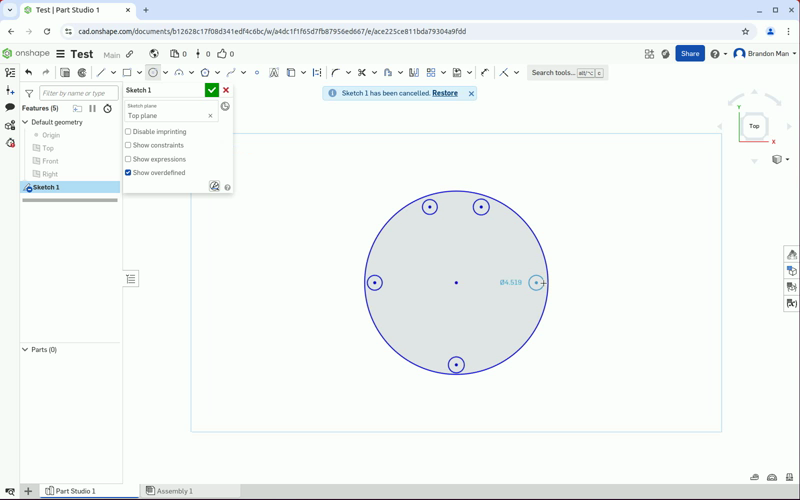
scroll(6)
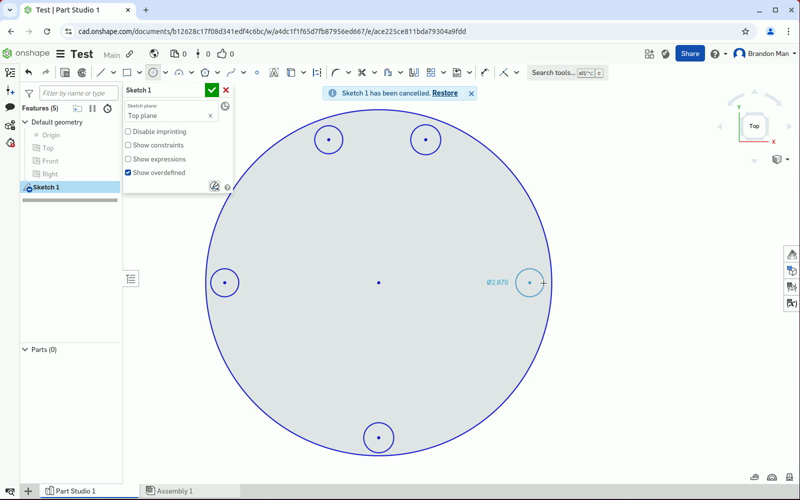
scroll(6)
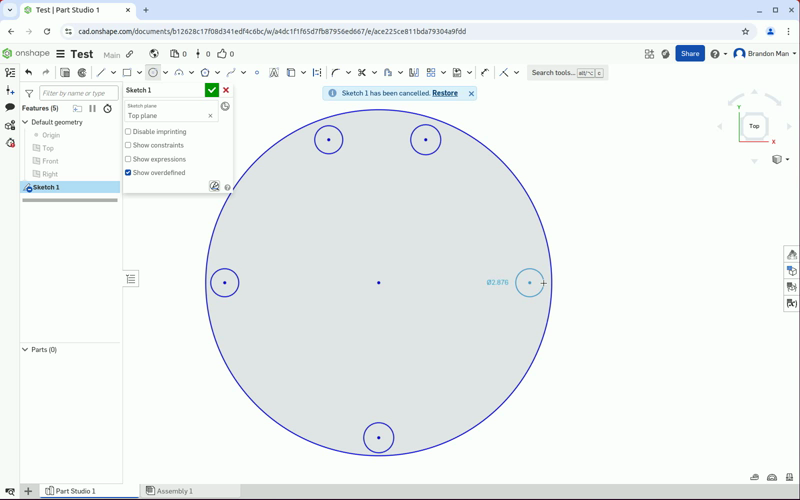
scroll(6)
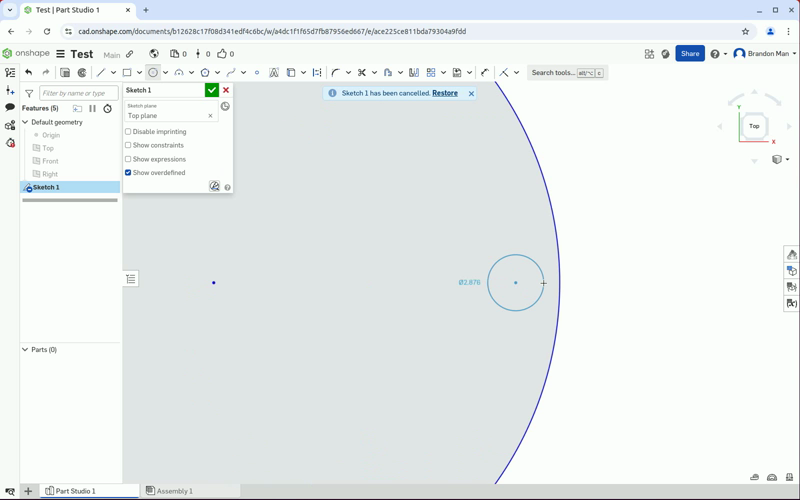
scroll(6)
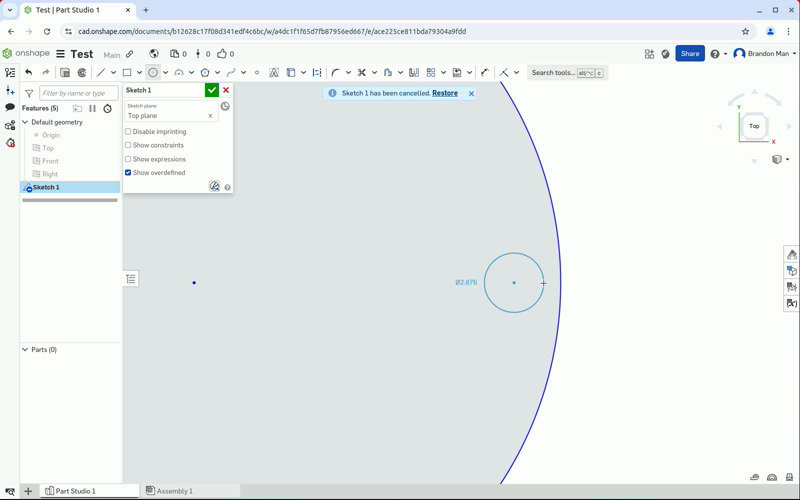
scroll(6)
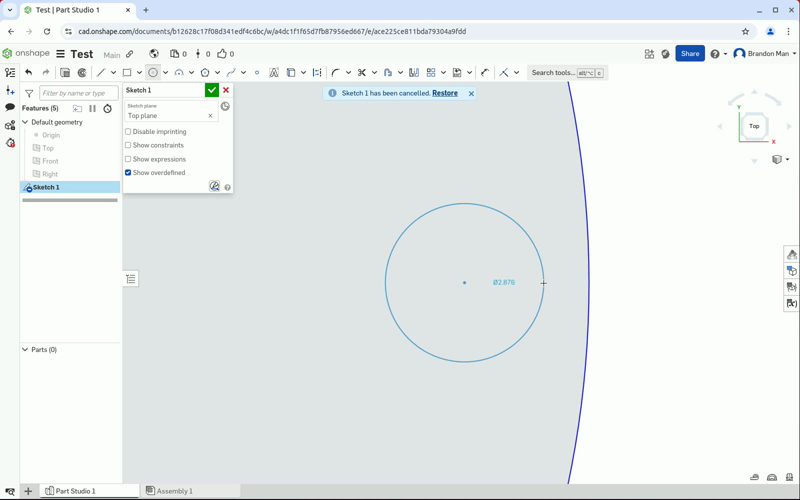
click(543, 282)
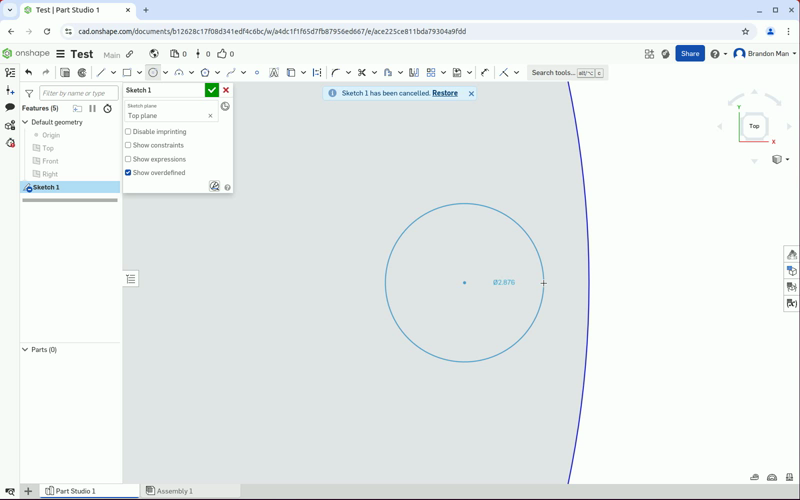
scroll(-6)
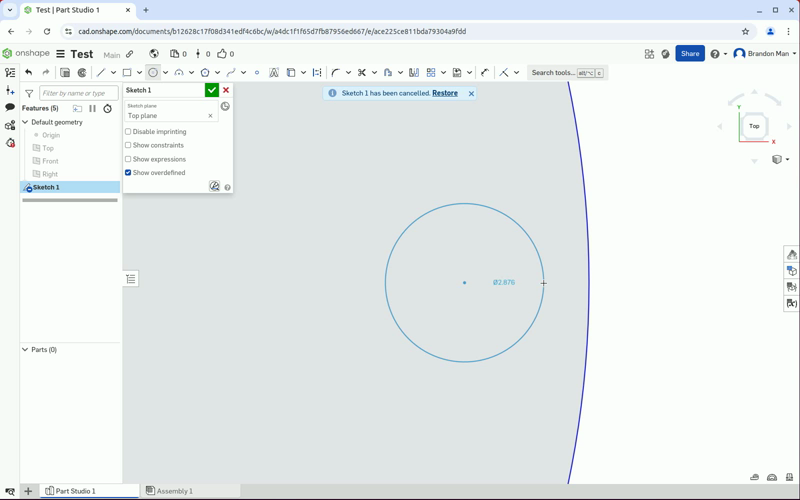
scroll(-6)
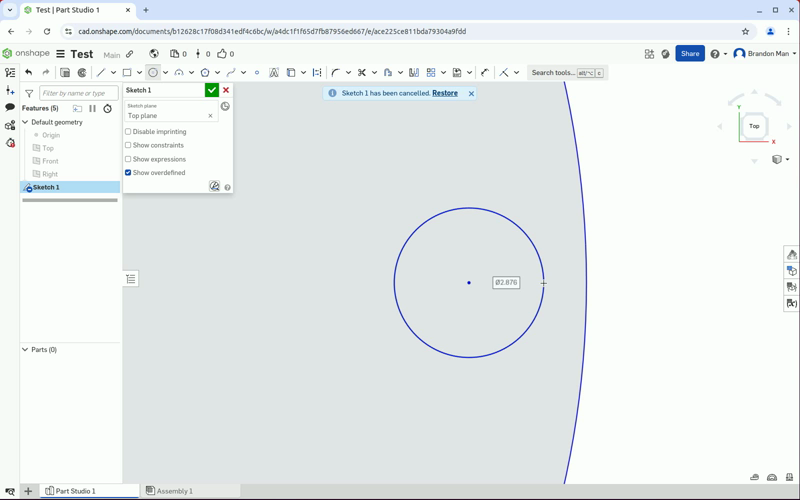
scroll(-6)
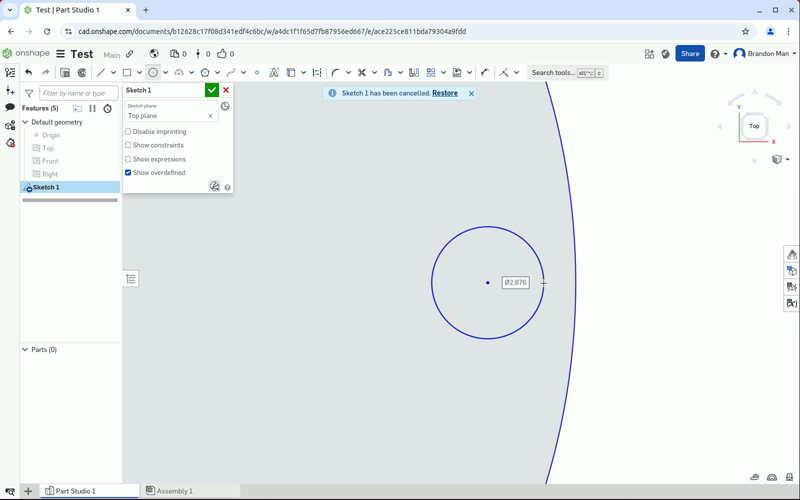
scroll(-6)
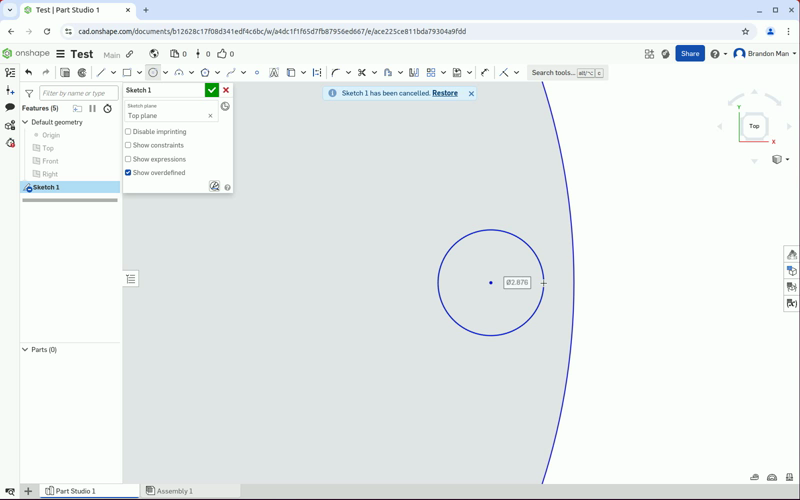
scroll(-6)
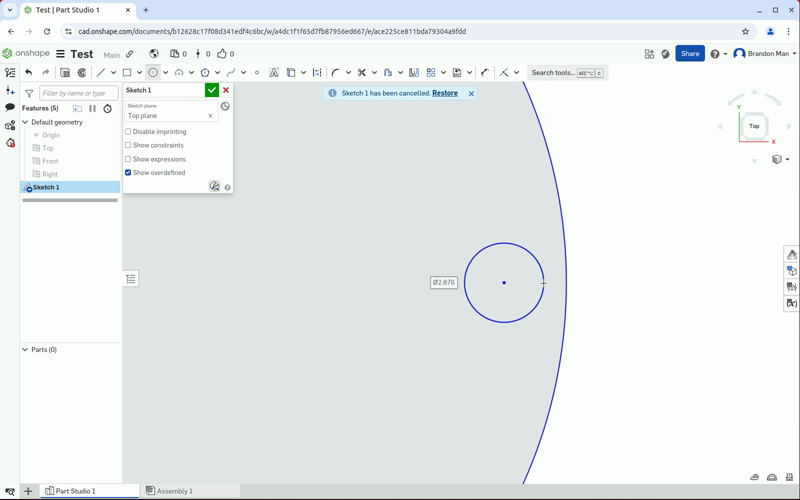
scroll(-6)
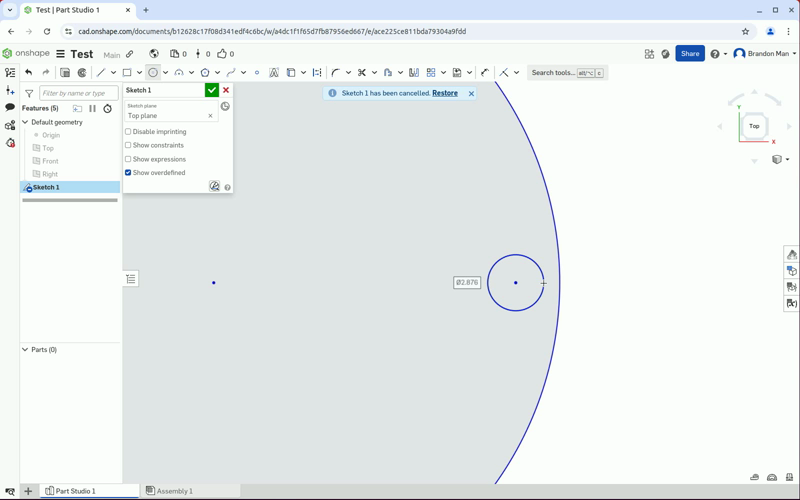
scroll(-6)
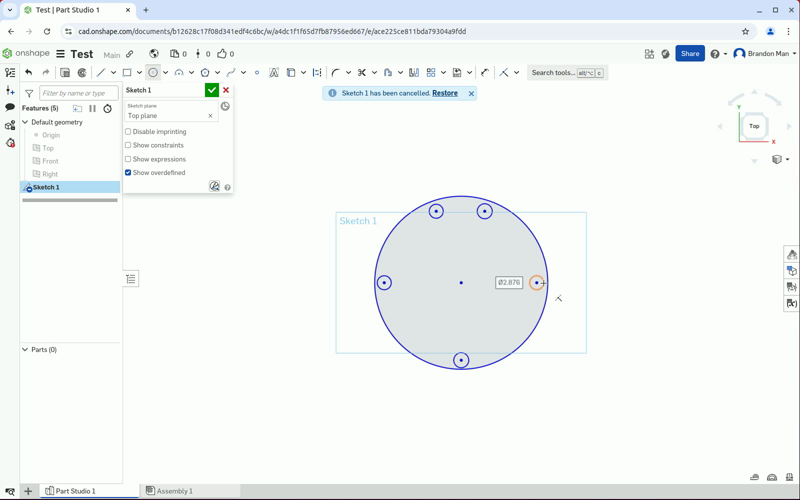
key(esc)
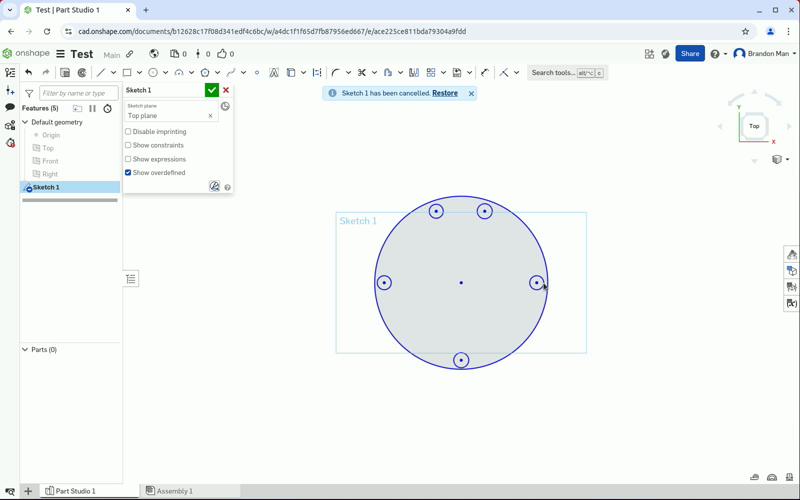
mouse_move(472, 266)
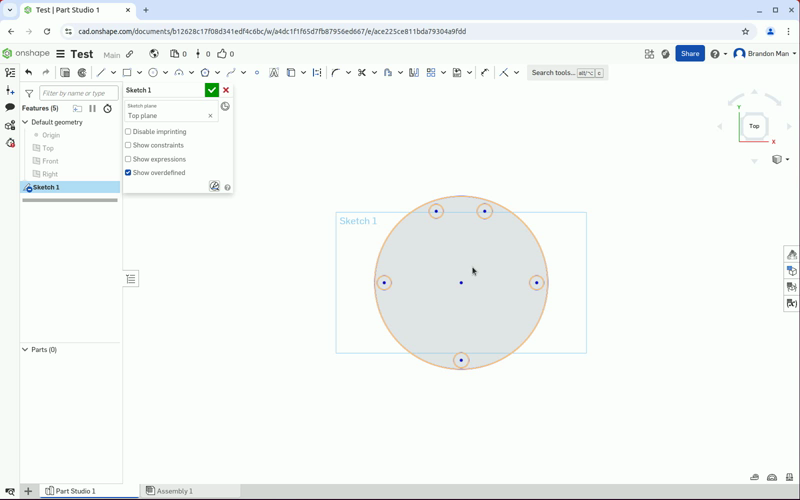
click(472, 266)
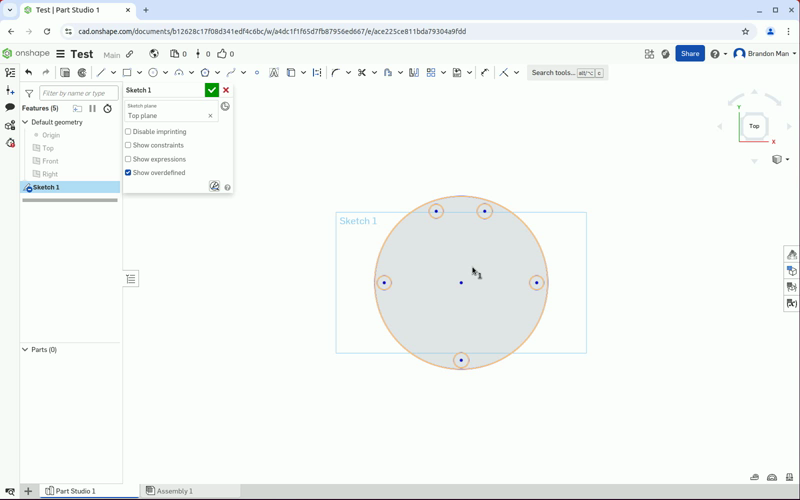
mouse_move(73, 352)
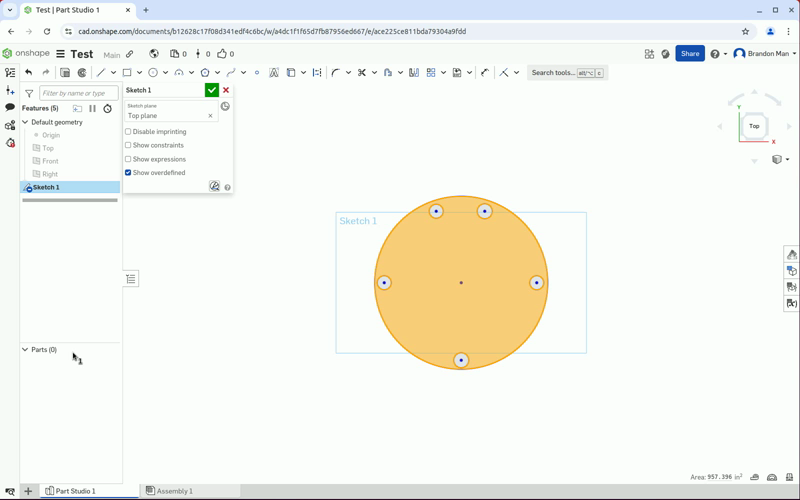
key(shift+y)
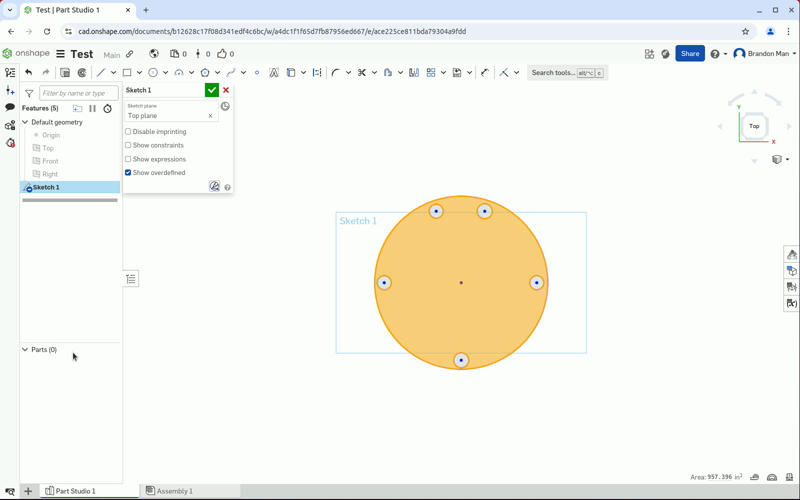
key(shift+e)
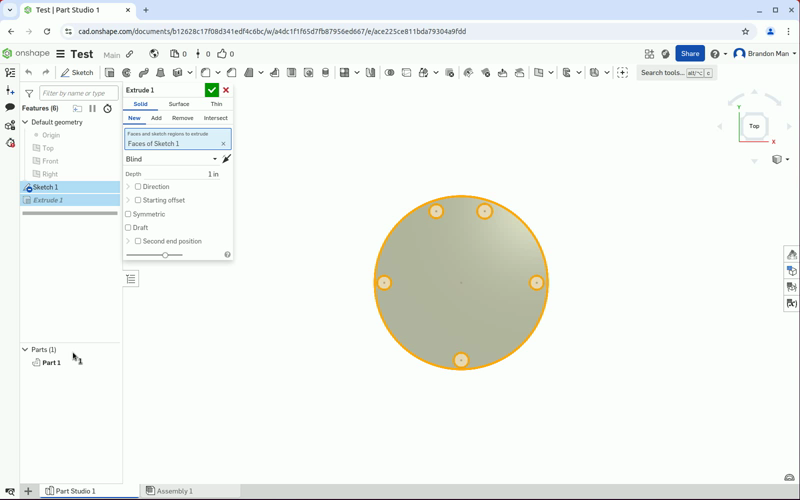
mouse_move(143, 106)
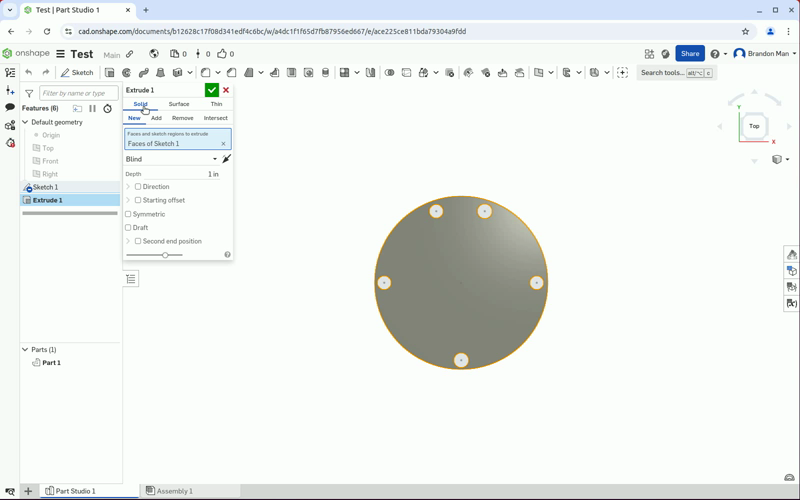
click(143, 106)
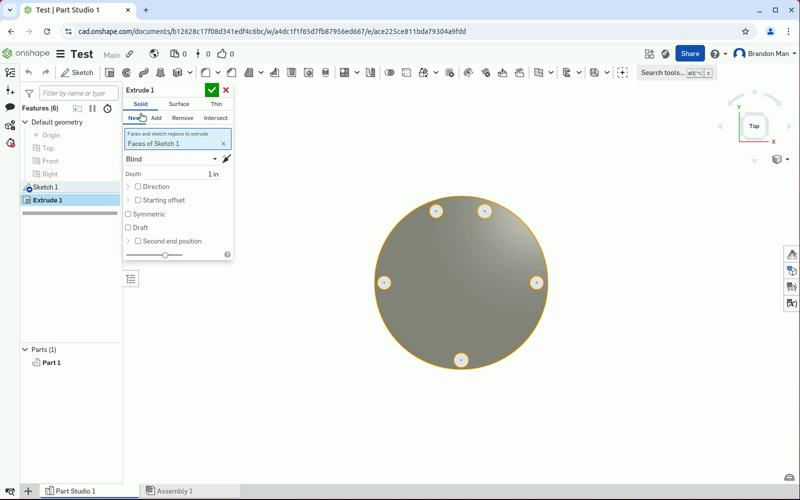
mouse_move(137, 120)
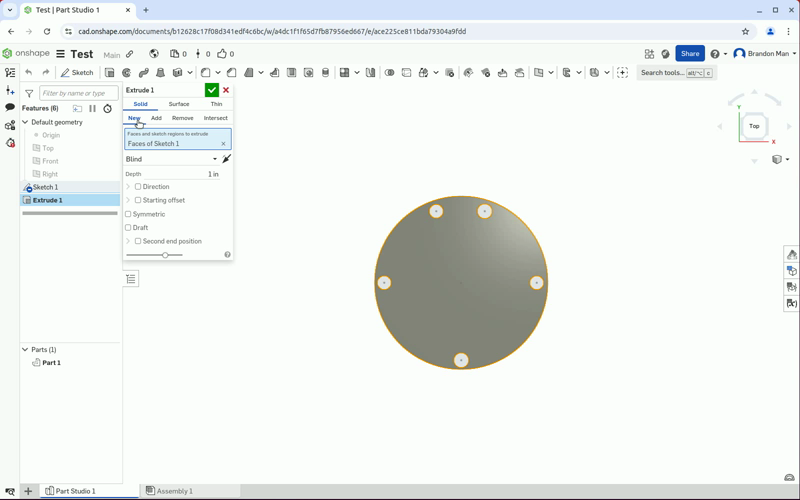
click(137, 120)
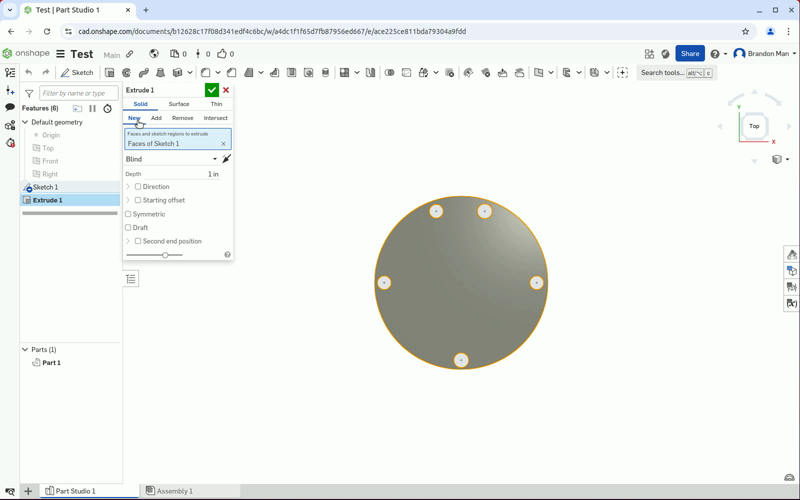
key(tab, 4)
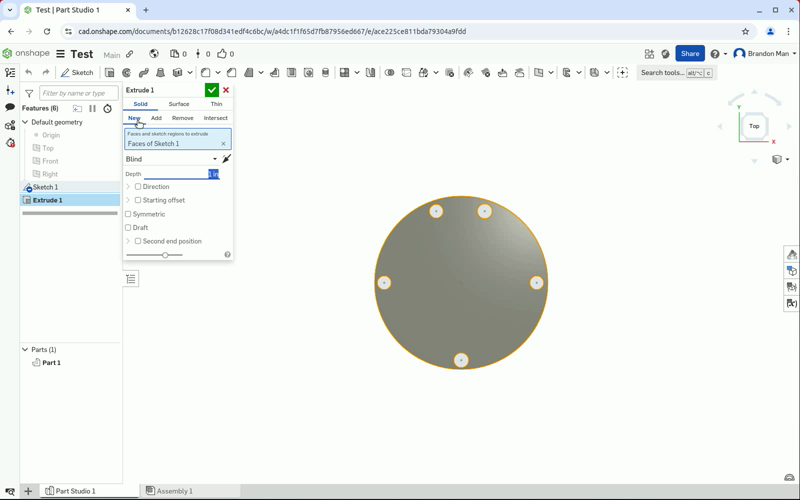
text(23.108)
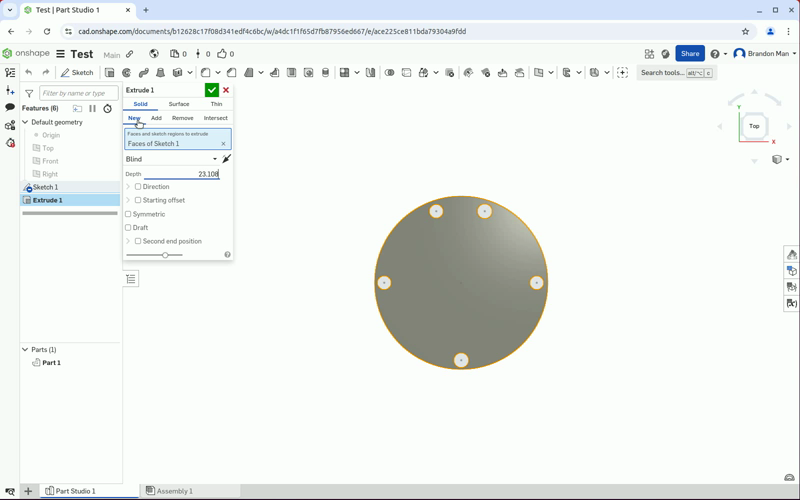
key(enter)
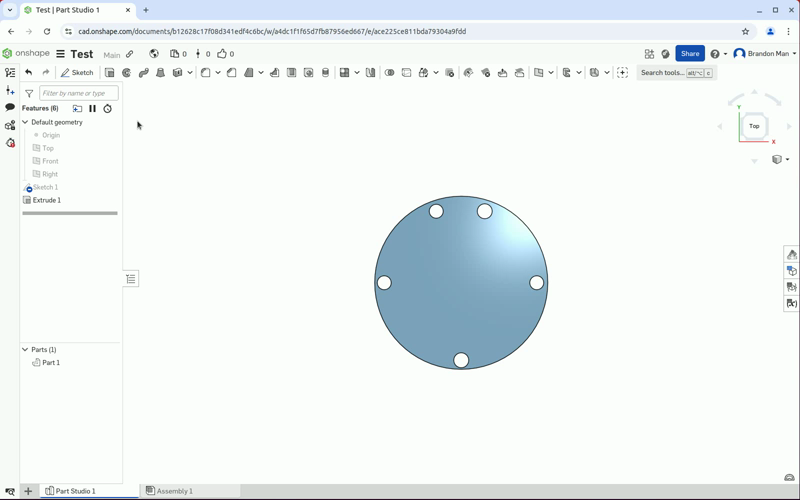
key(shift+h)
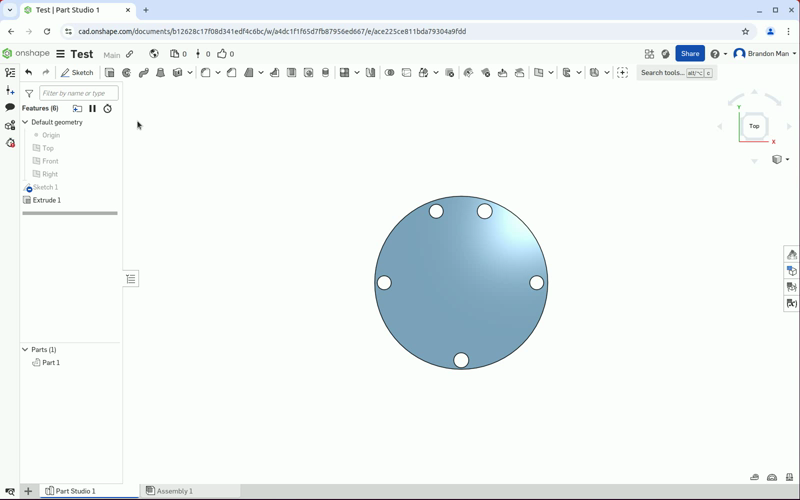
key(shift+h)
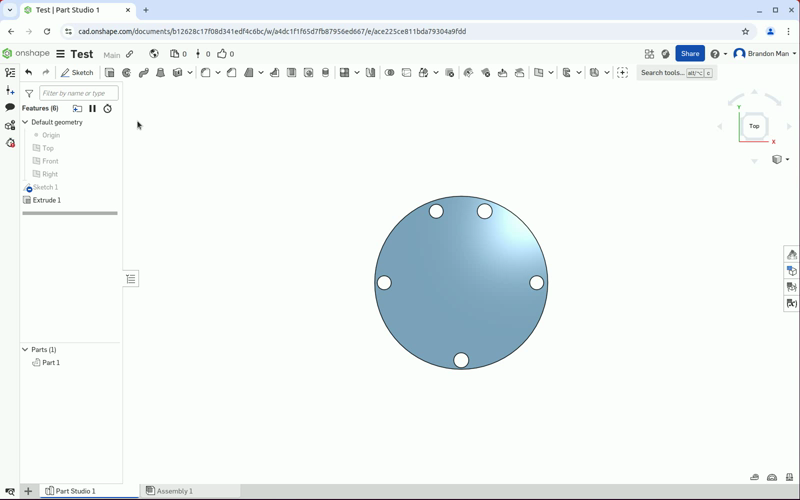
mouse_move(73, 189)
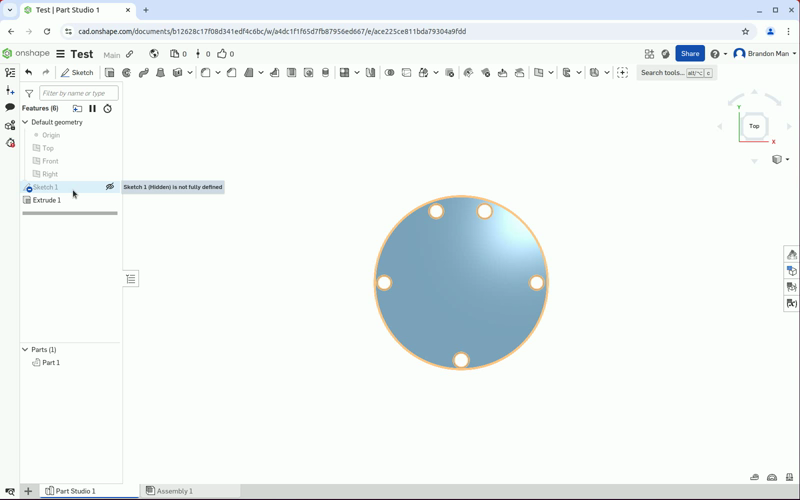
click(73, 189)
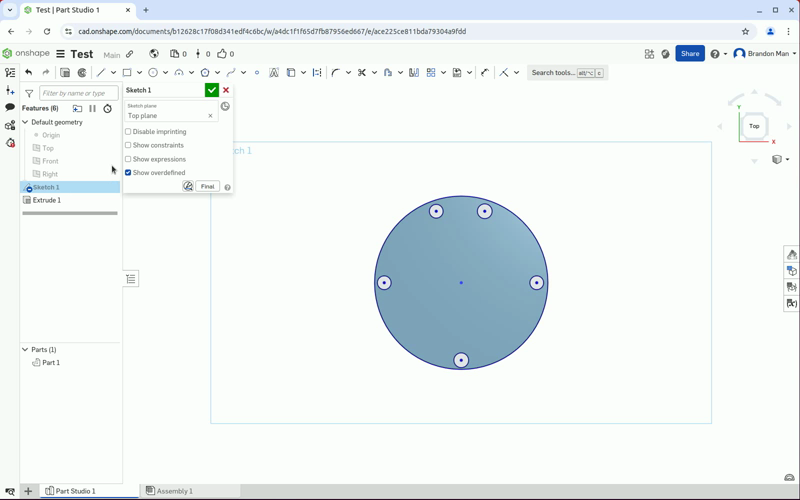
mouse_move(229, 92)
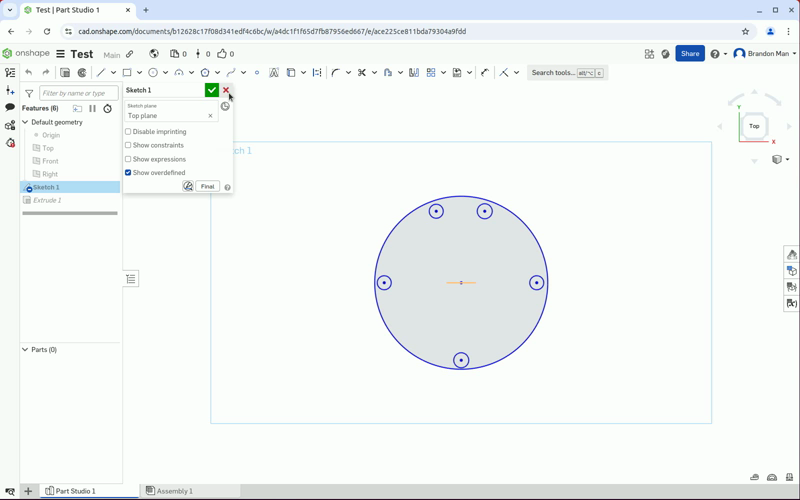
click(229, 92)
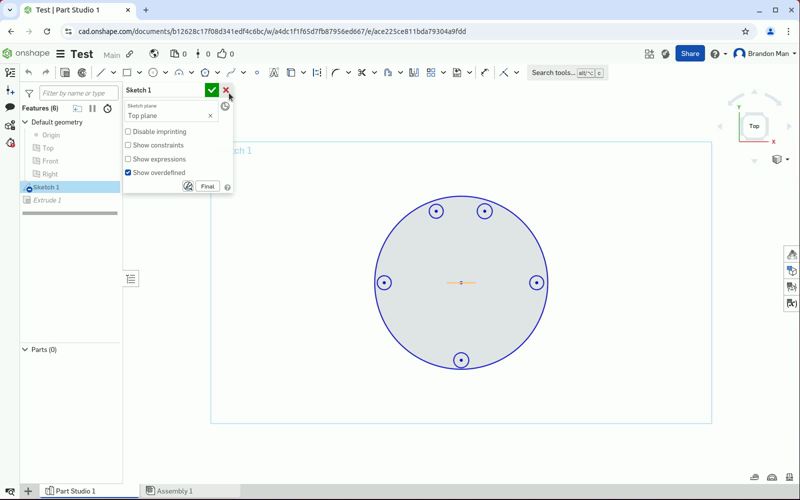
key(shift+s)
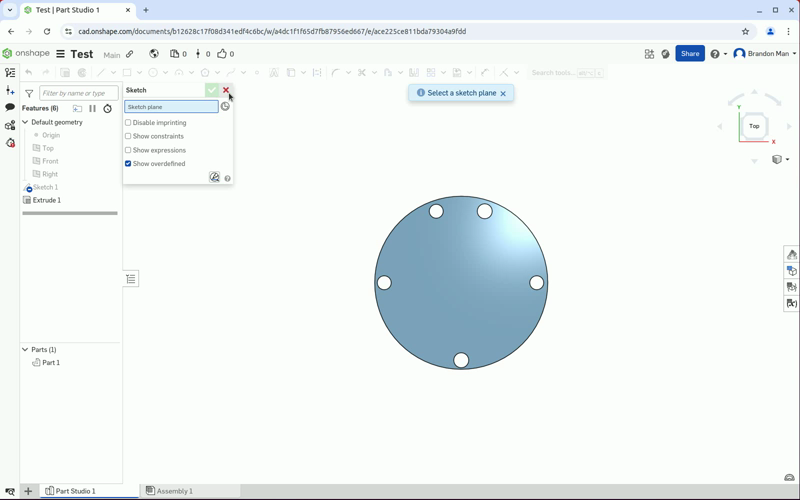
mouse_move(73, 150)
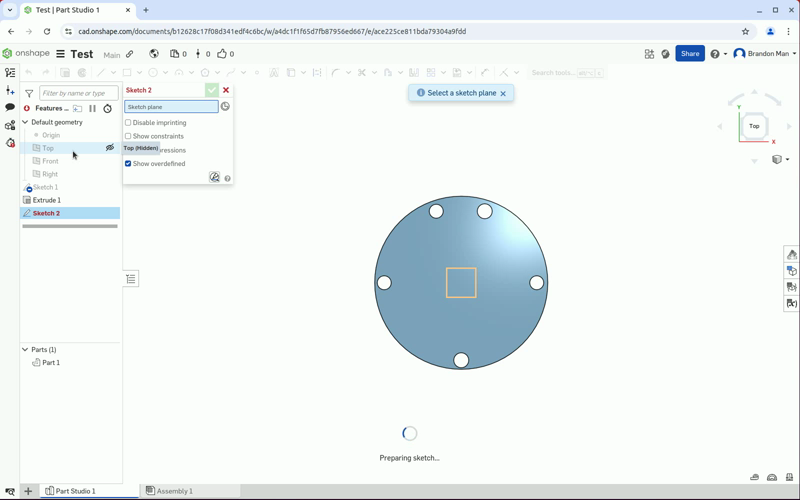
click(73, 150)
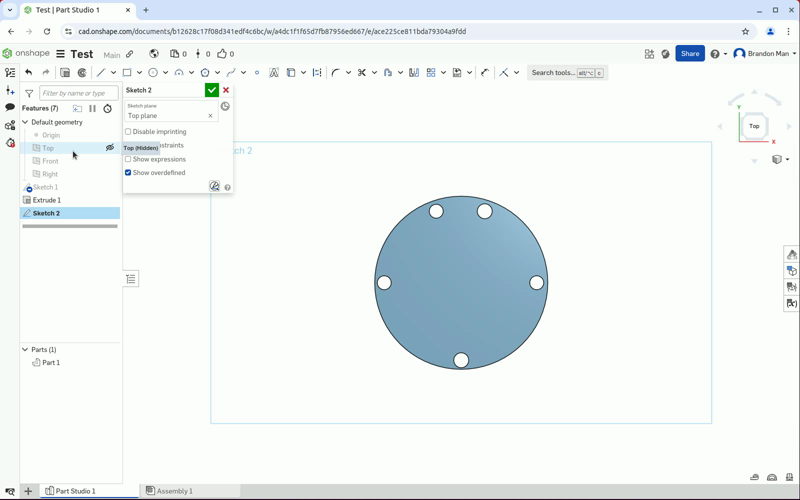
mouse_move(73, 352)
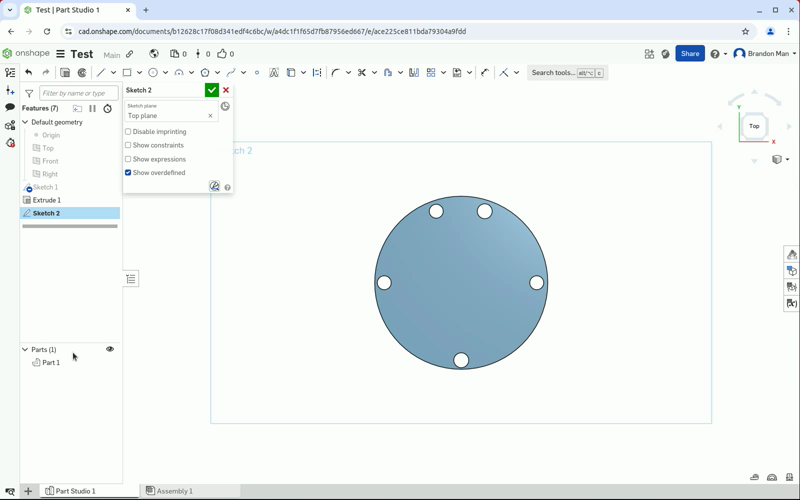
key(y)
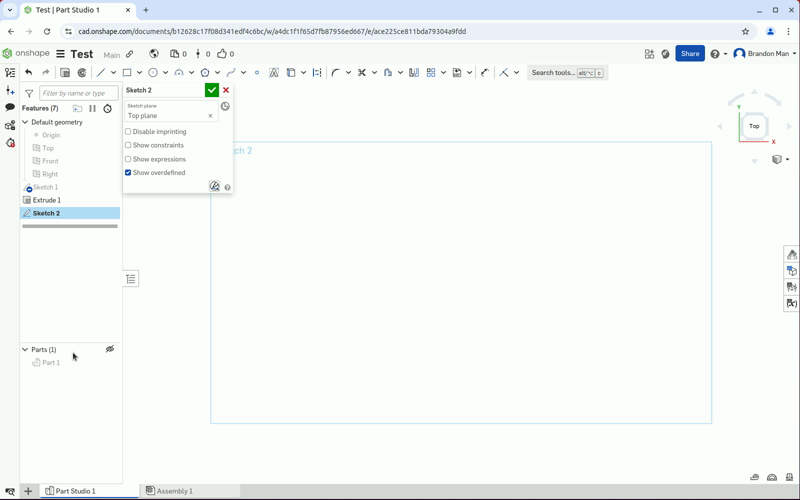
key(c)
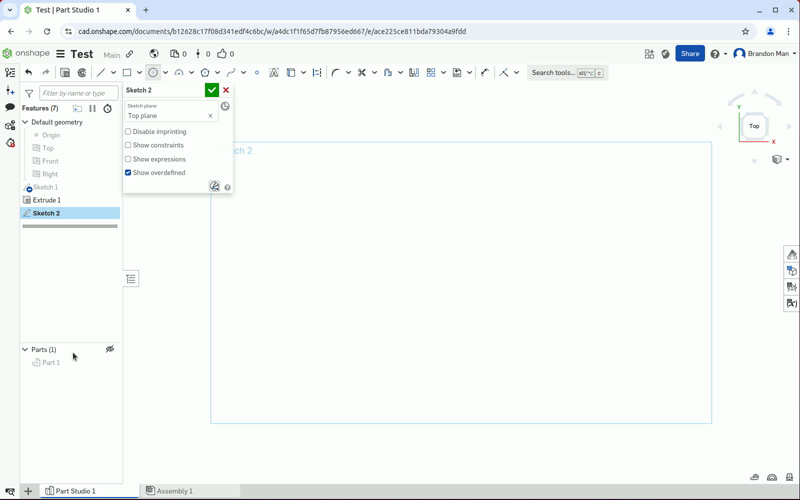
key_down(shift)
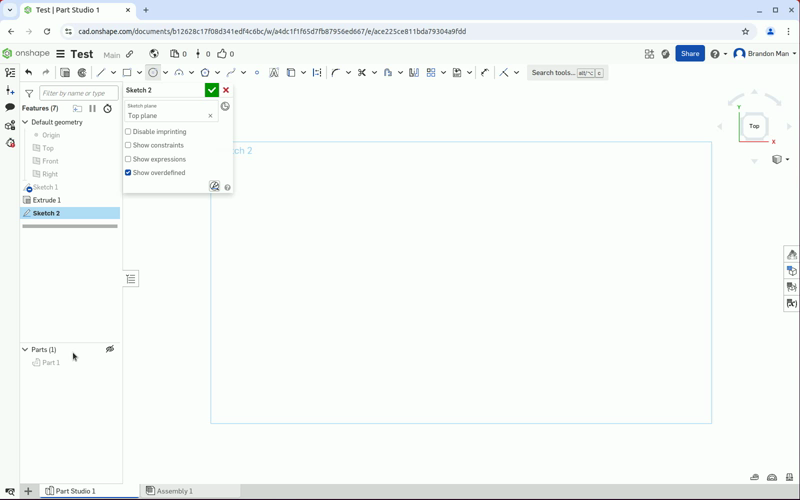
mouse_move(461, 282)
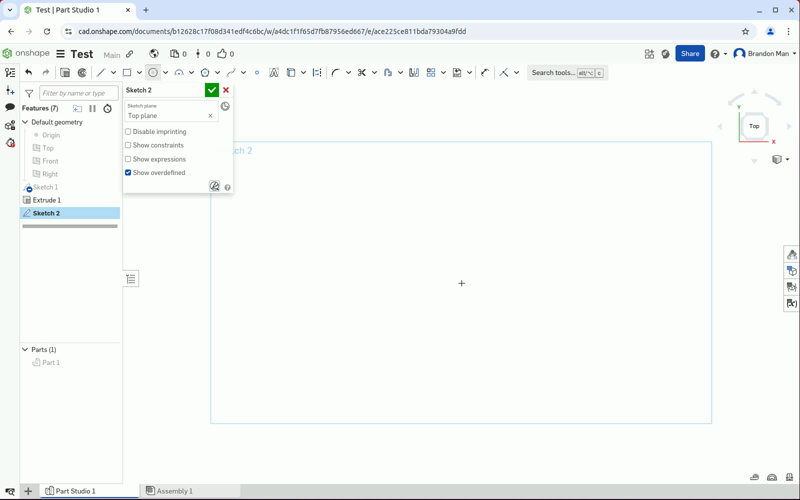
click(461, 282)
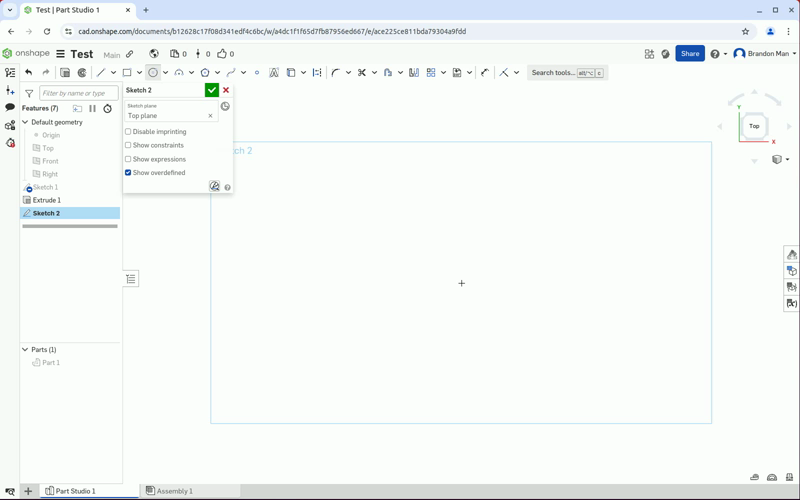
key_up(shift)
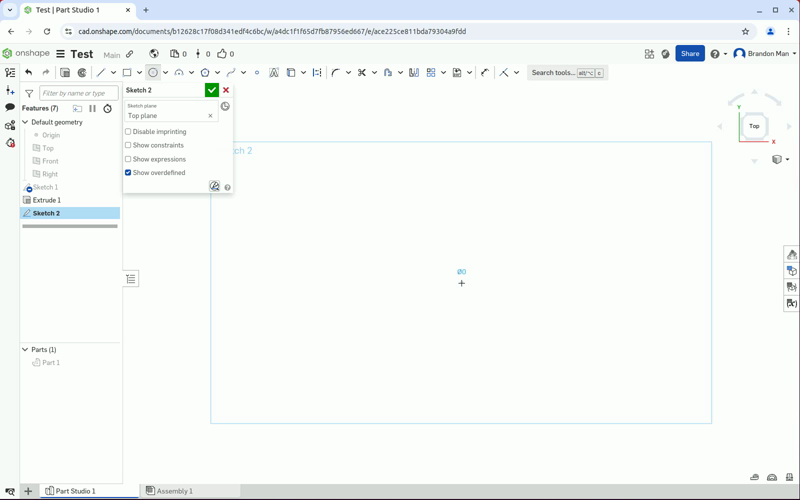
mouse_move(549, 282)
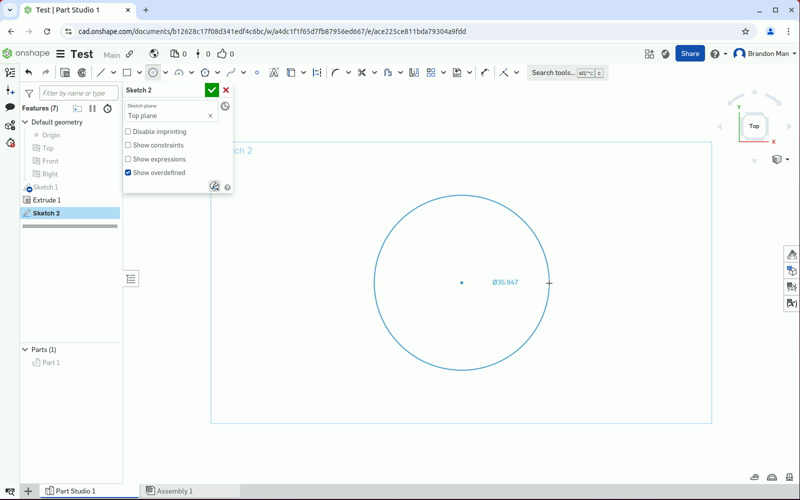
click(549, 282)
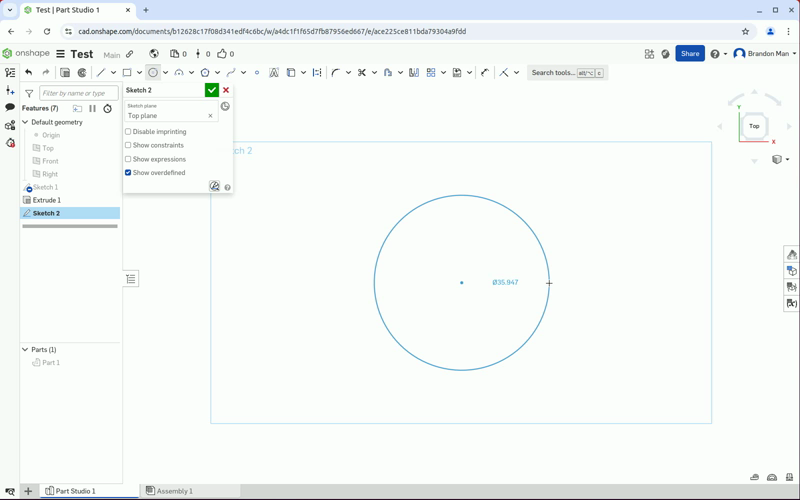
key(esc)
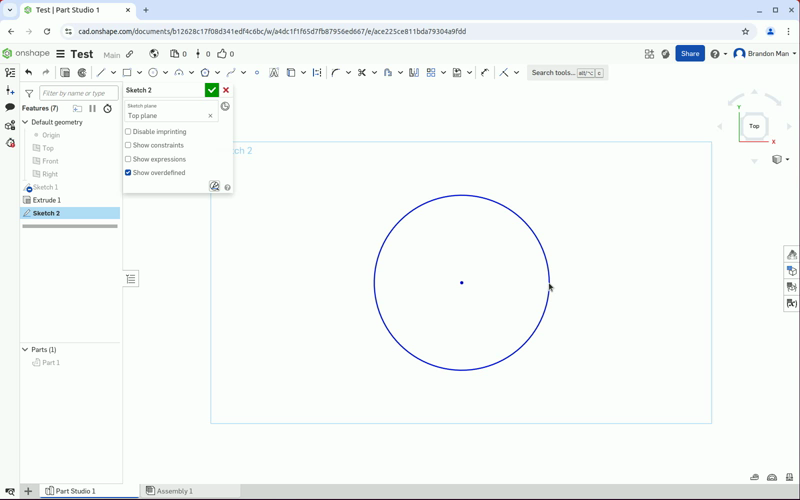
key(c)
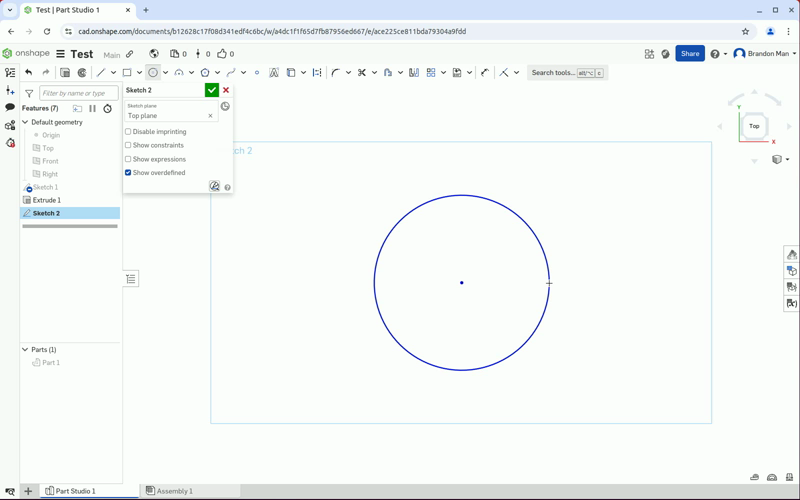
key_down(shift)
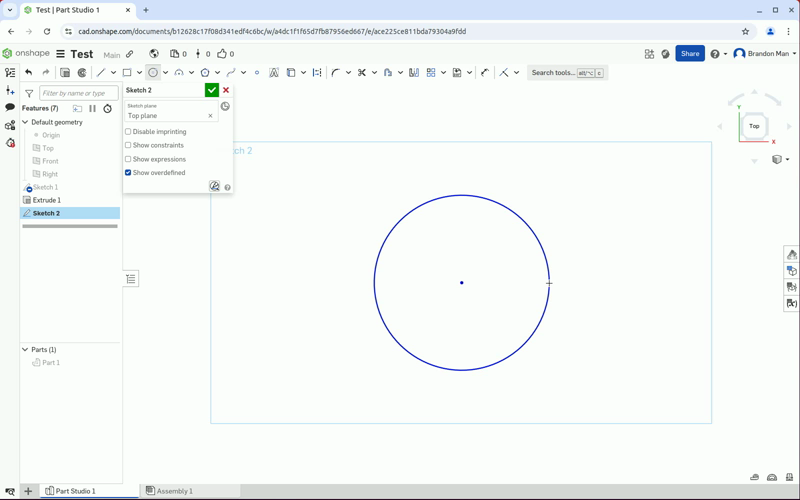
mouse_move(461, 282)
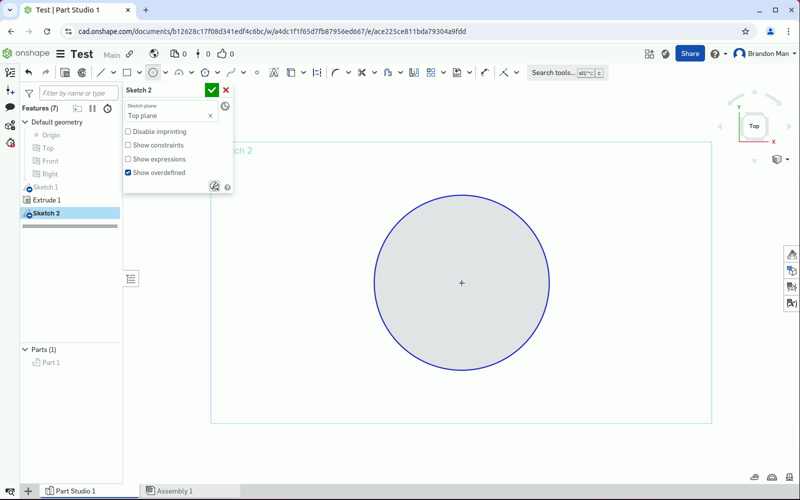
click(461, 282)
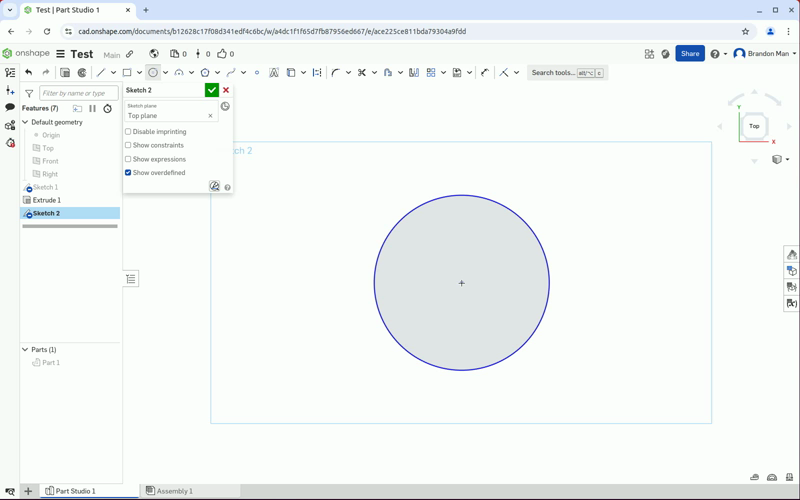
key_up(shift)
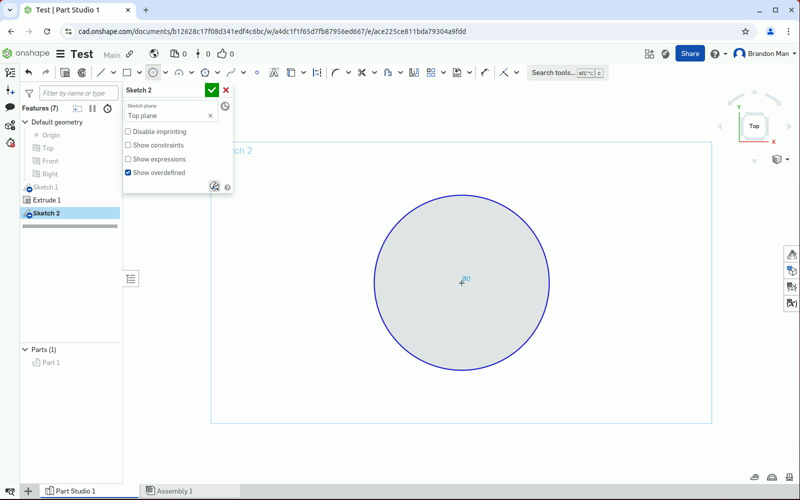
mouse_move(547, 282)
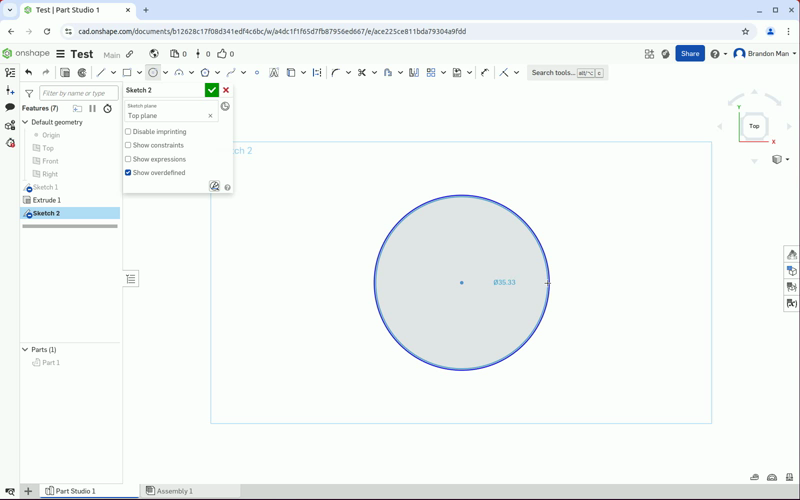
scroll(6)
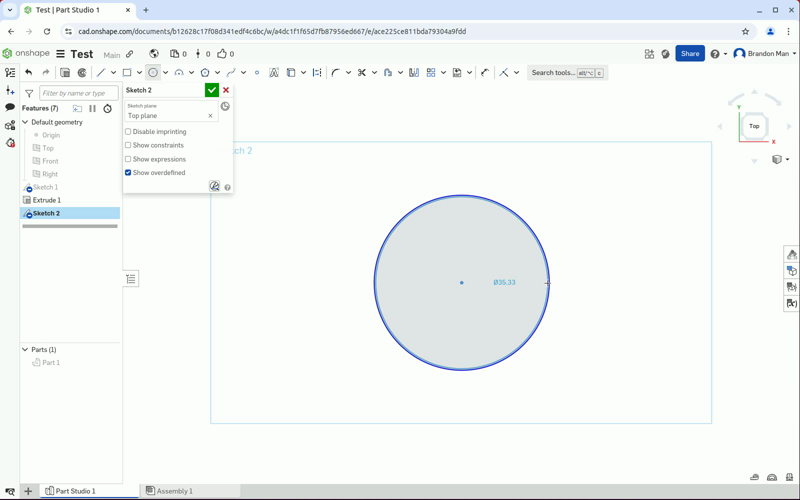
scroll(6)
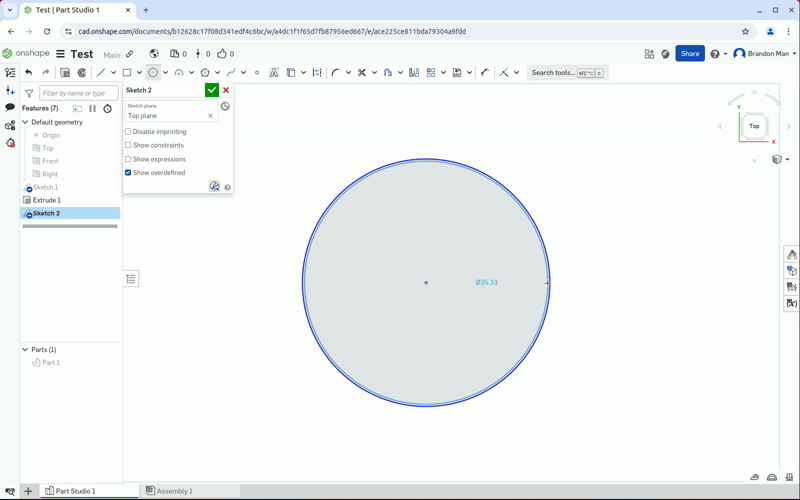
scroll(6)
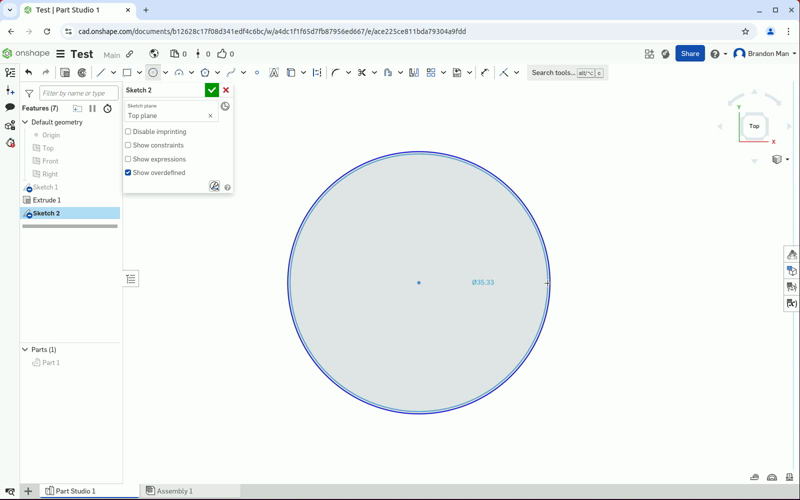
scroll(6)
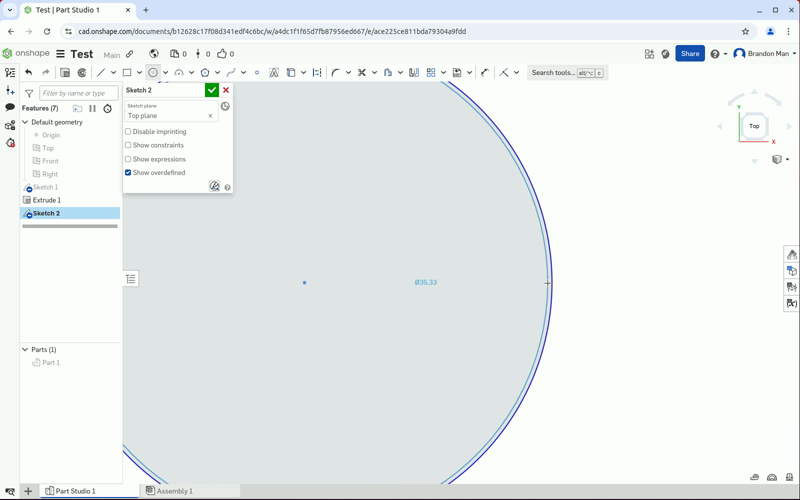
scroll(6)
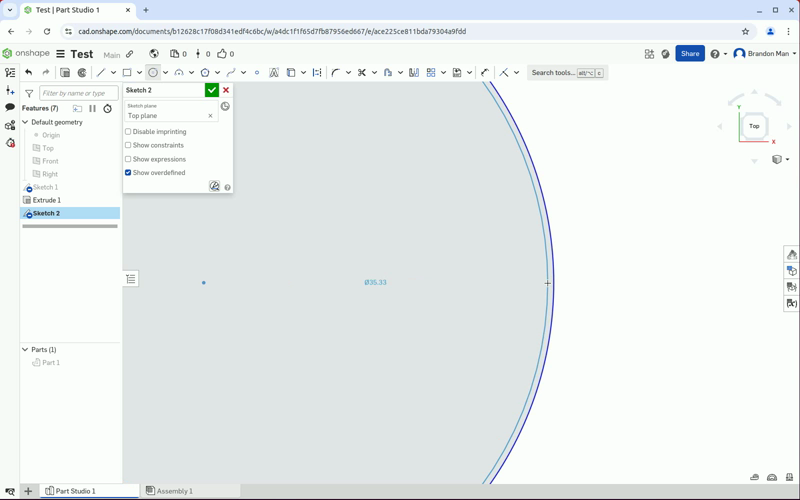
scroll(6)
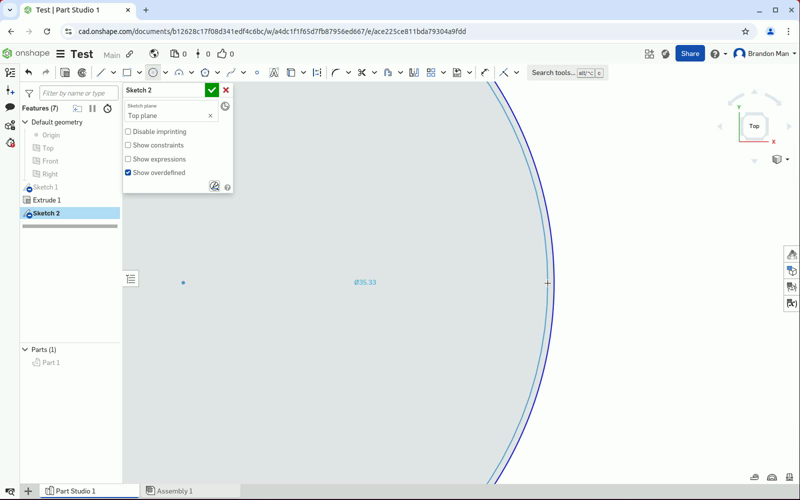
scroll(6)
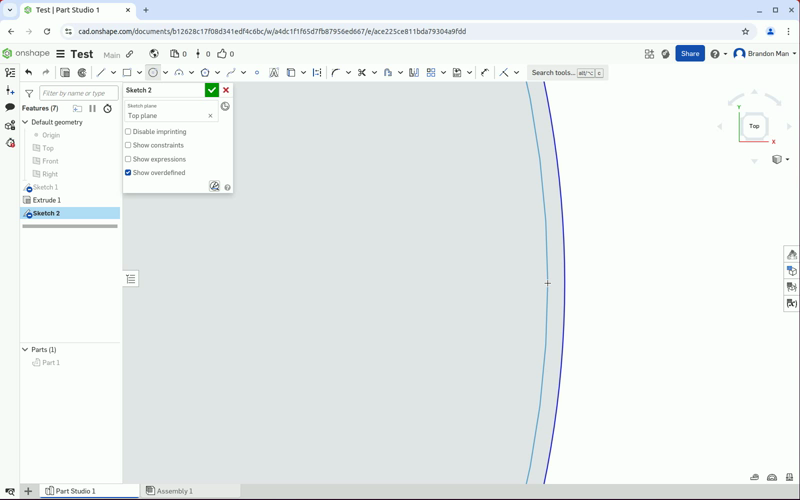
click(547, 282)
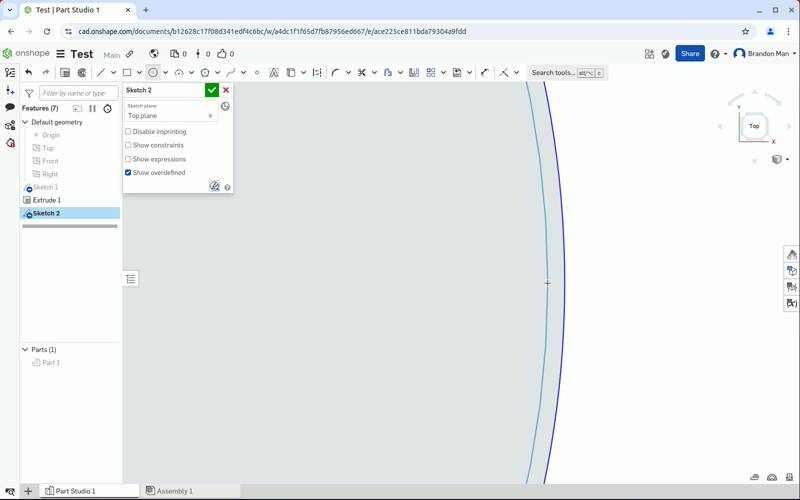
scroll(-6)
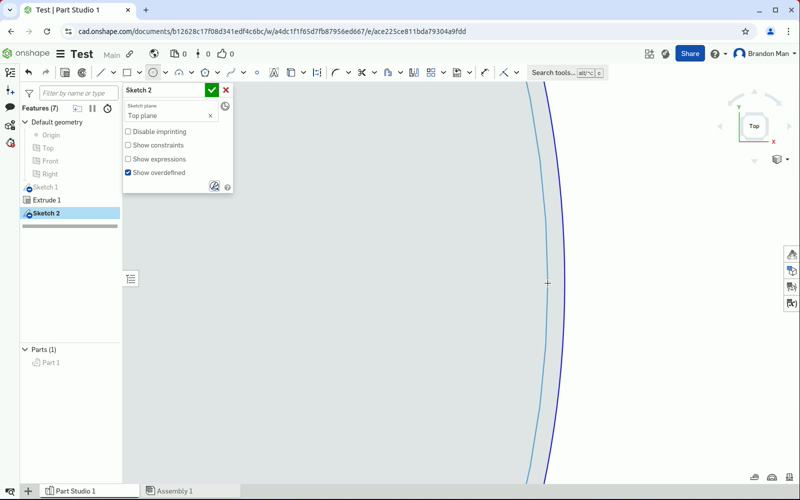
scroll(-6)
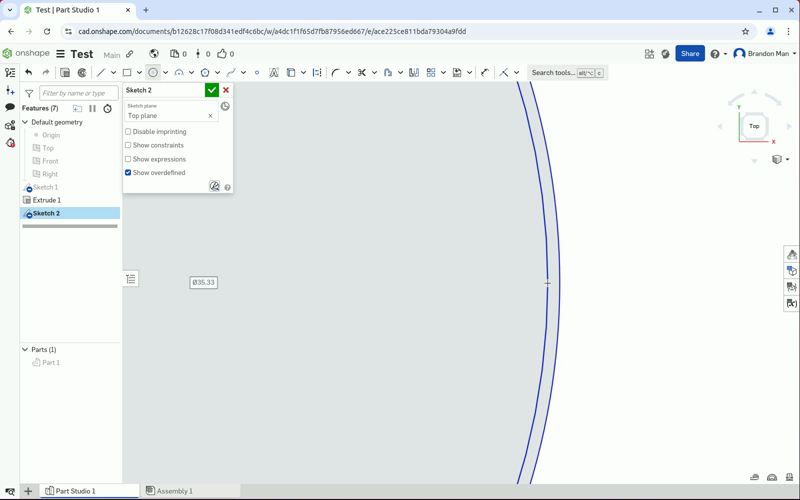
scroll(-6)
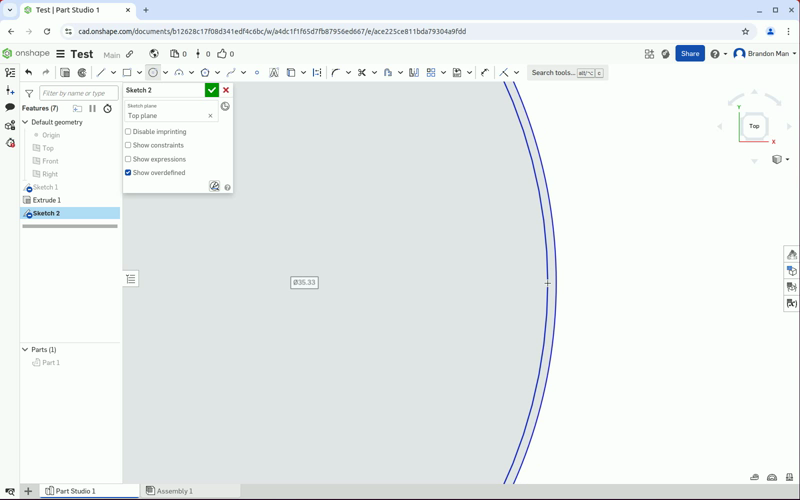
scroll(-6)
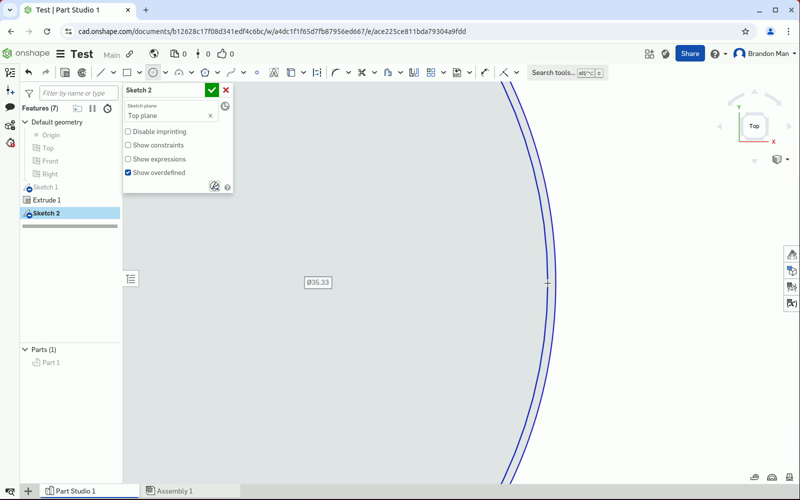
scroll(-6)
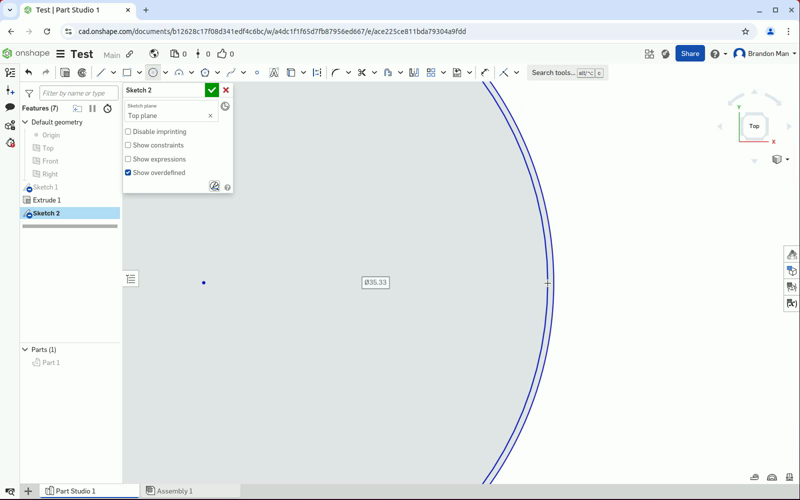
scroll(-6)
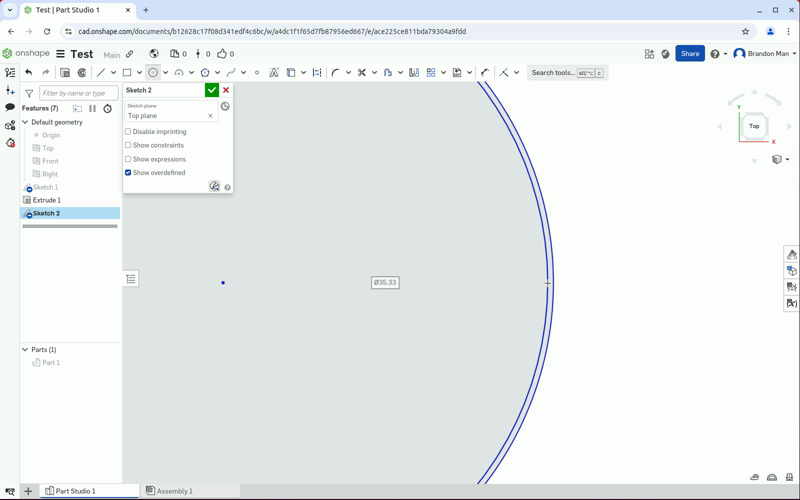
scroll(-6)
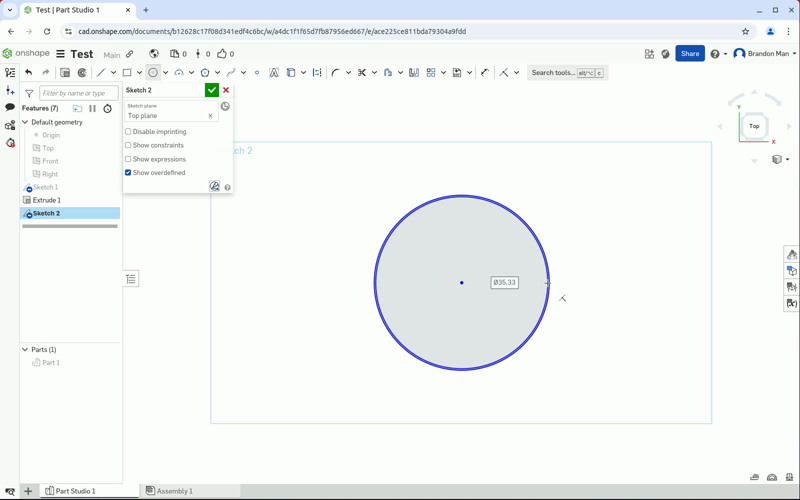
key(esc)
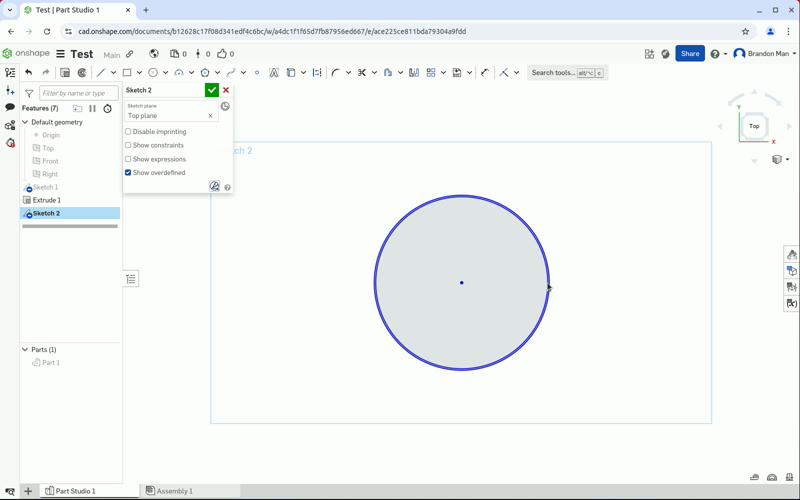
mouse_move(509, 355)
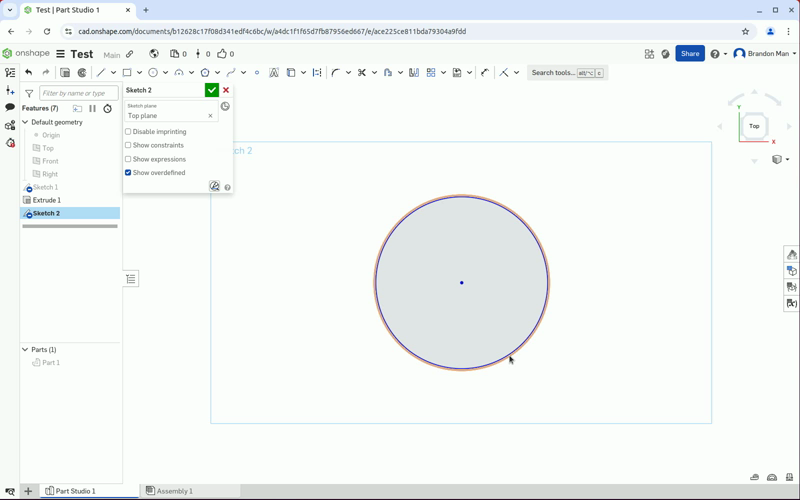
scroll(6)
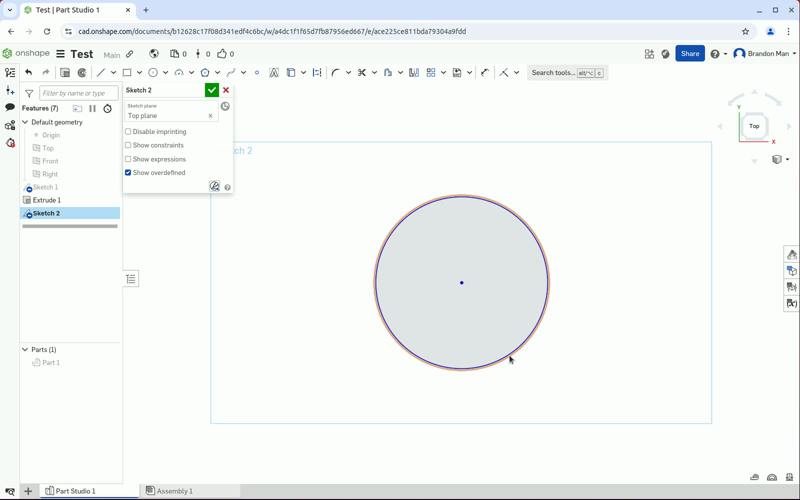
scroll(6)
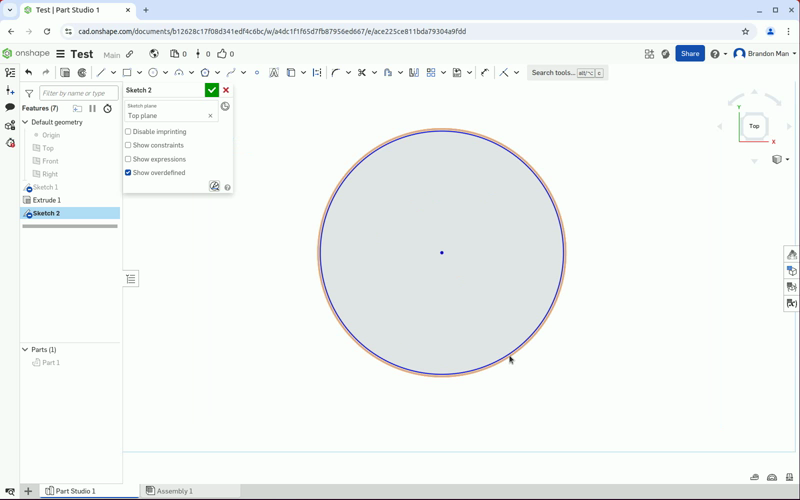
scroll(6)
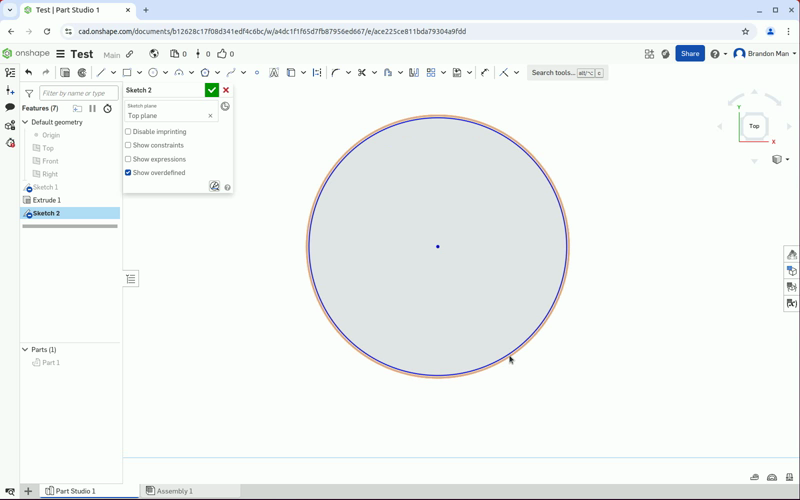
scroll(6)
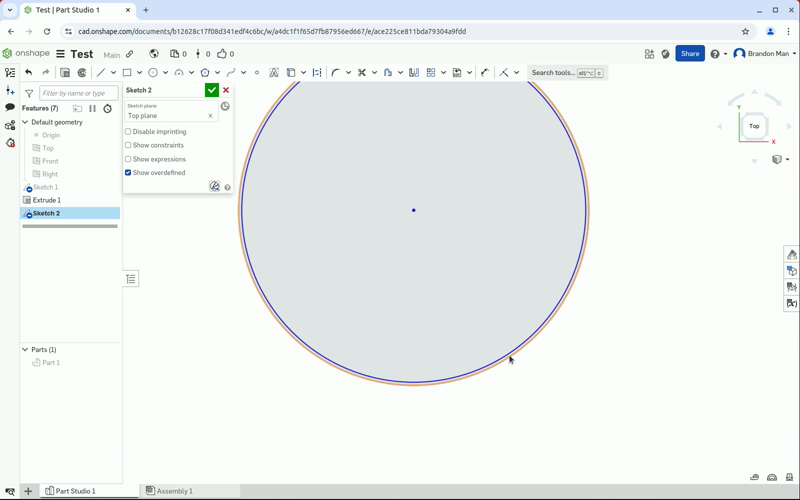
scroll(6)
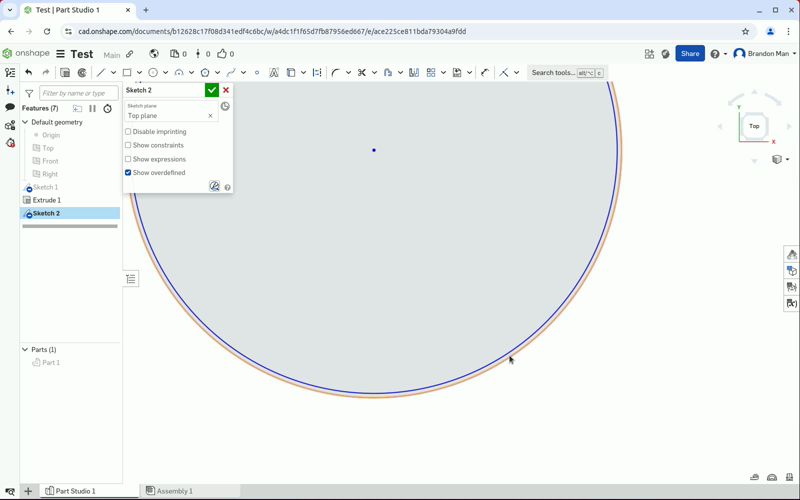
scroll(6)
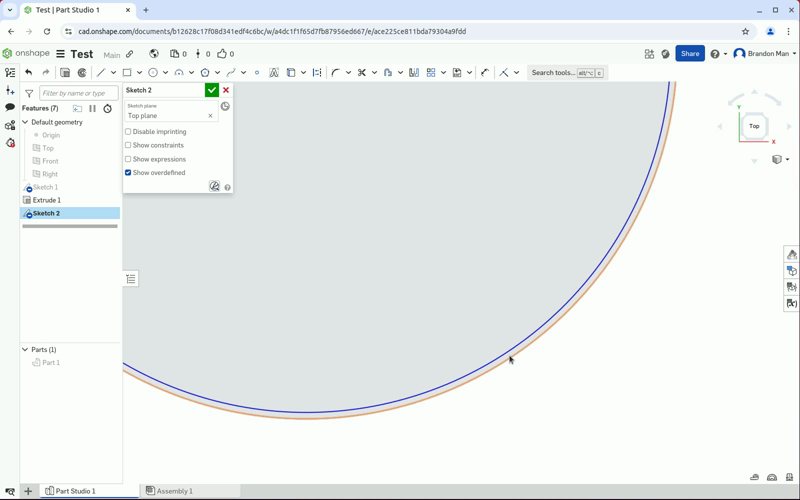
scroll(6)
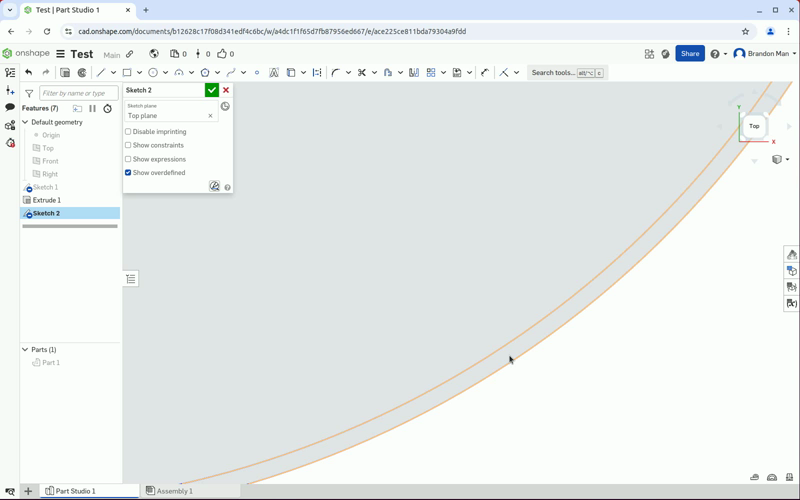
click(509, 355)
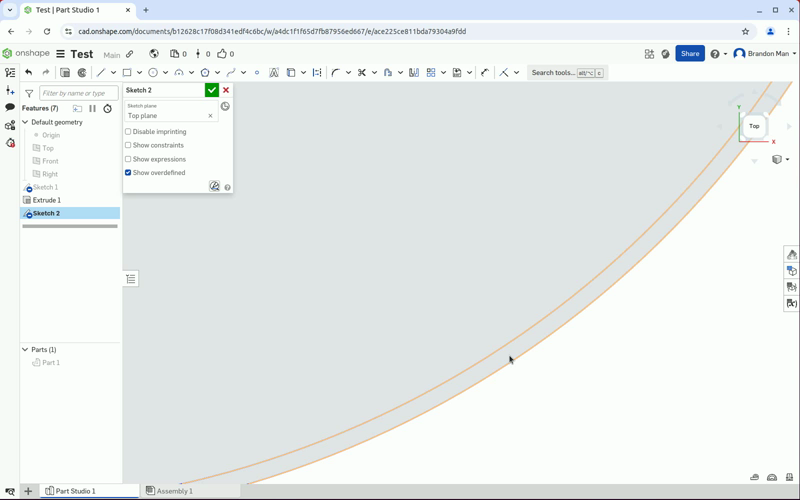
scroll(-6)
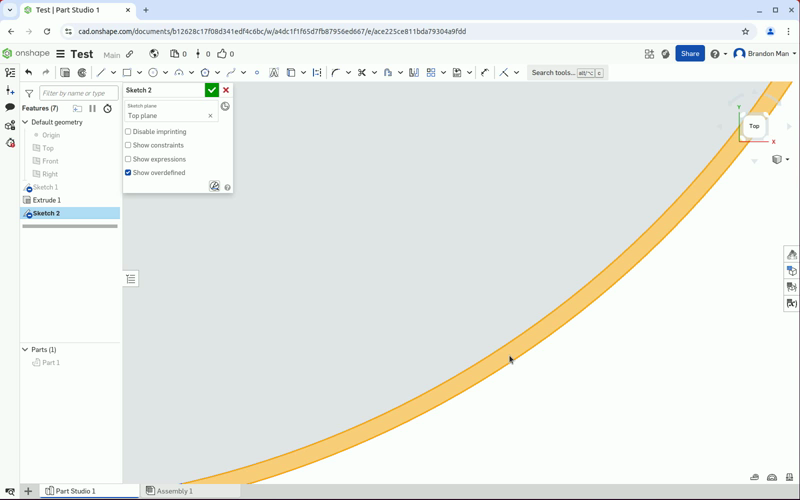
scroll(-6)
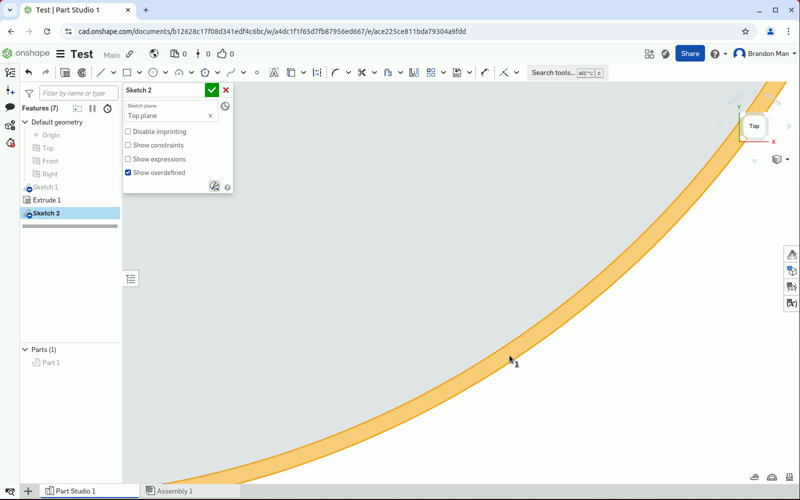
scroll(-6)
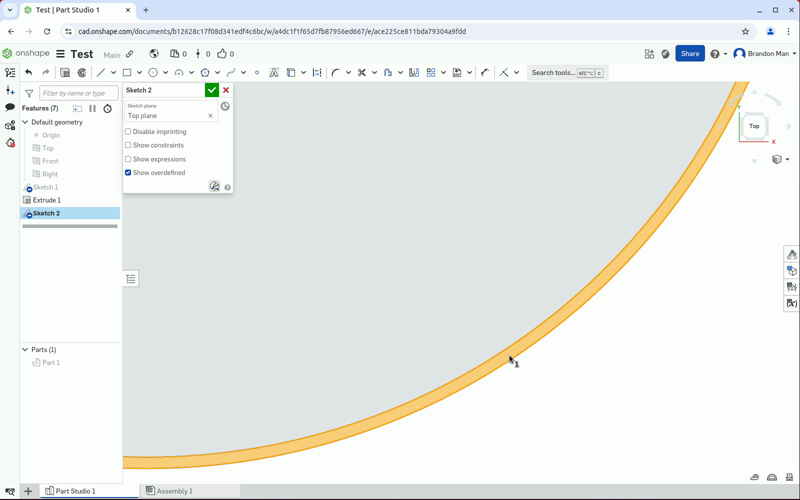
scroll(-6)
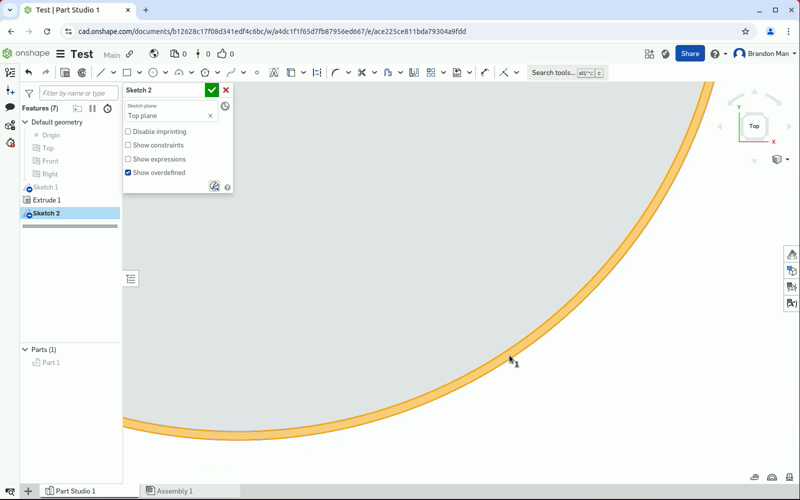
scroll(-6)
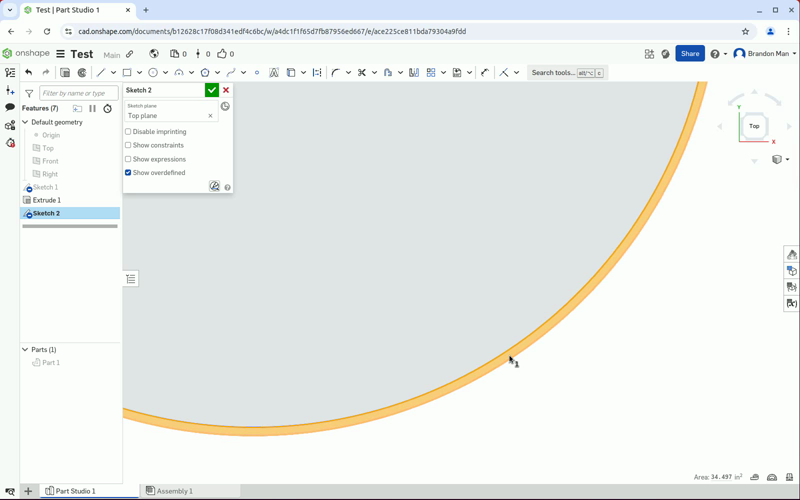
scroll(-6)
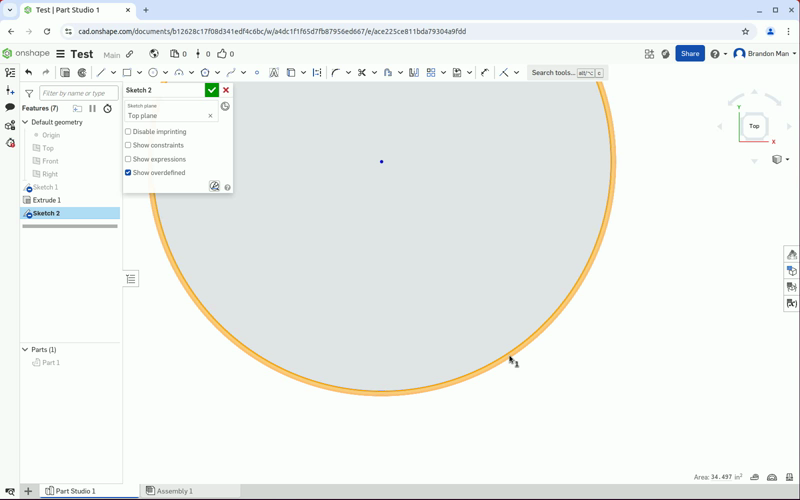
scroll(-6)
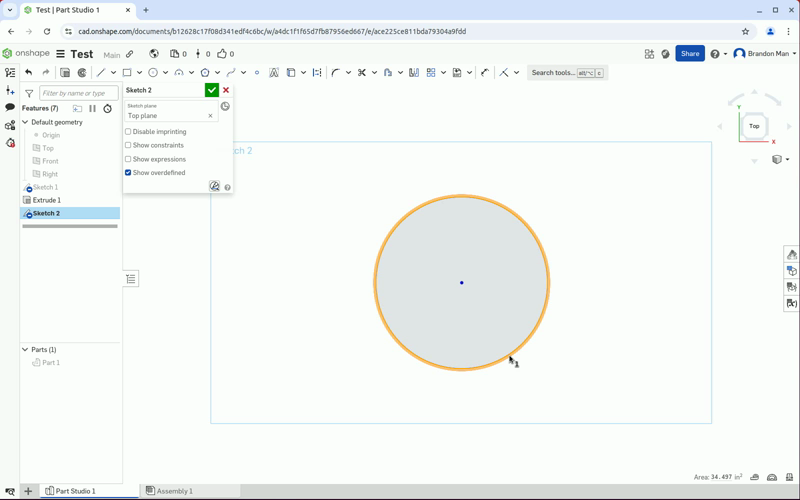
mouse_move(73, 352)
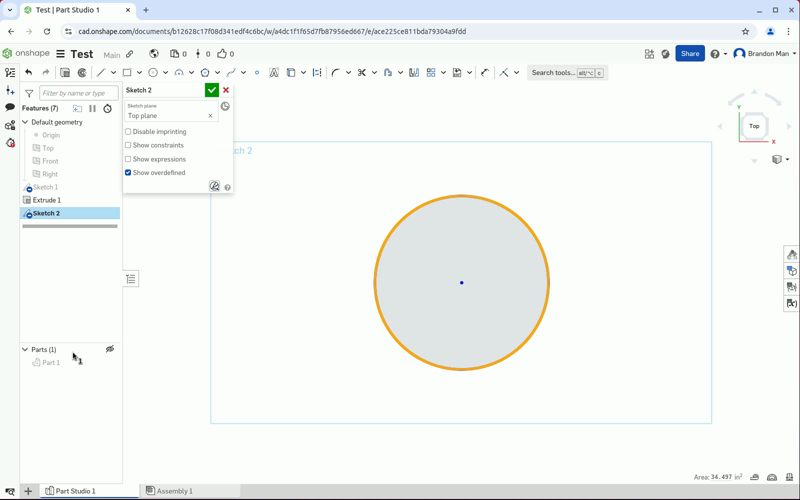
key(shift+y)
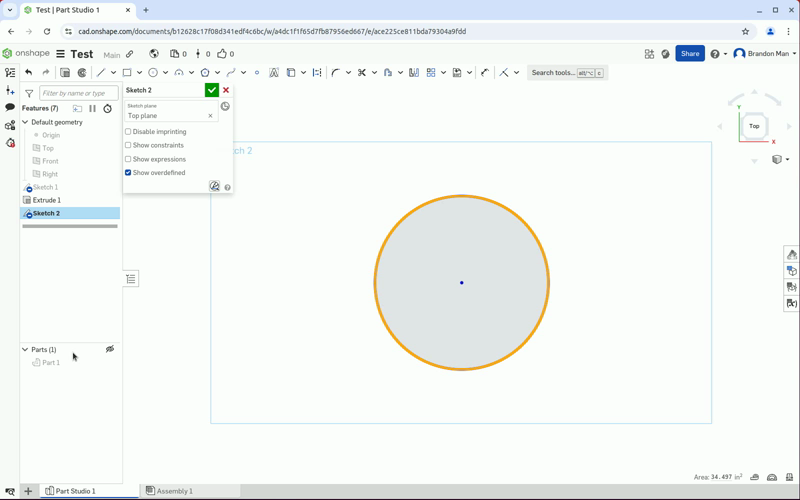
key(shift+e)
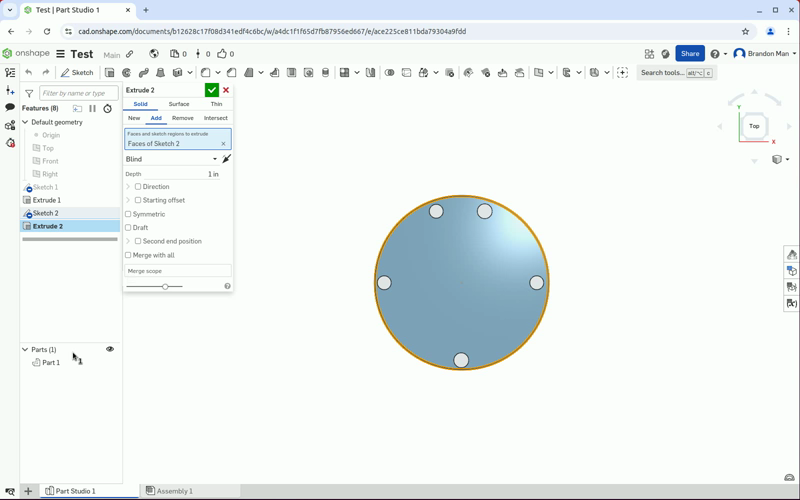
mouse_move(143, 106)
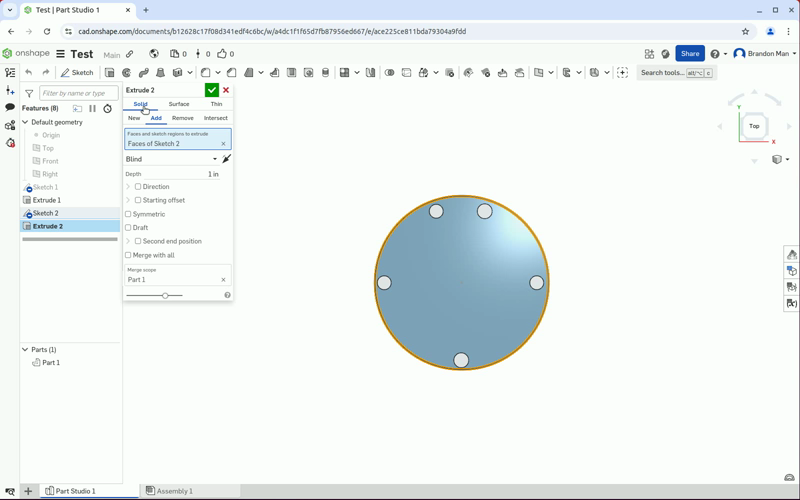
click(143, 106)
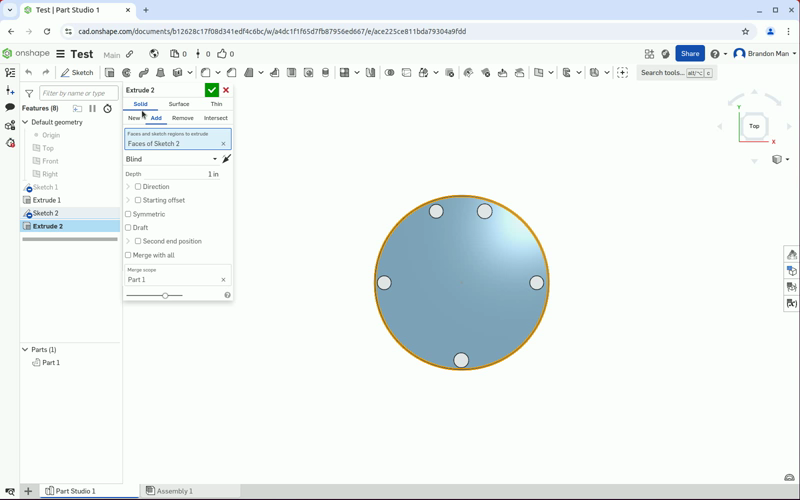
mouse_move(137, 120)
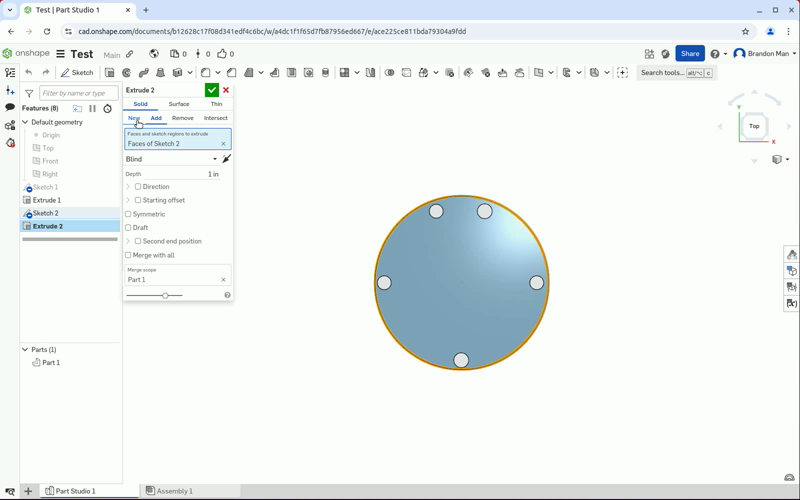
click(137, 120)
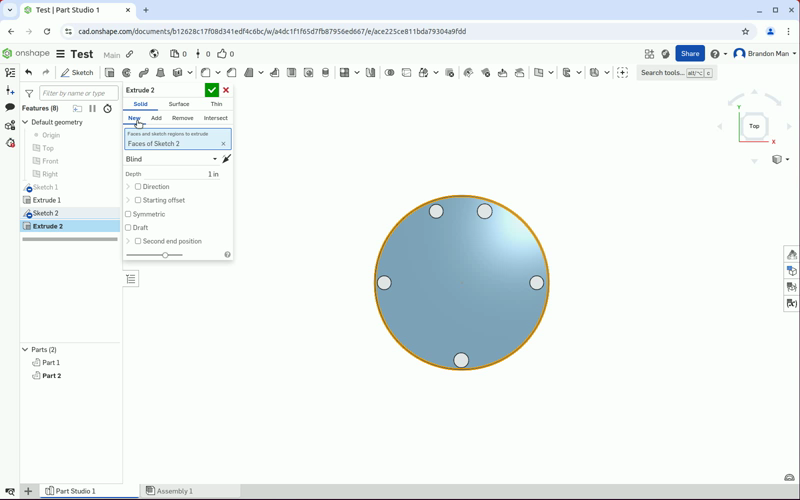
key(tab, 4)
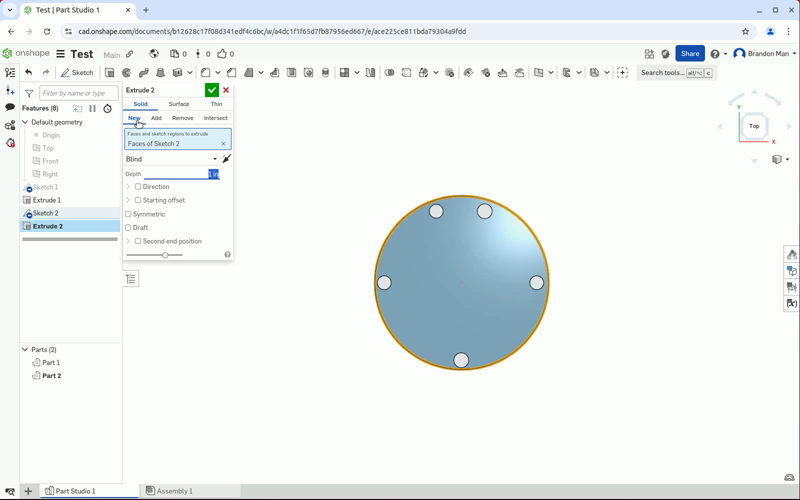
text(23.108)
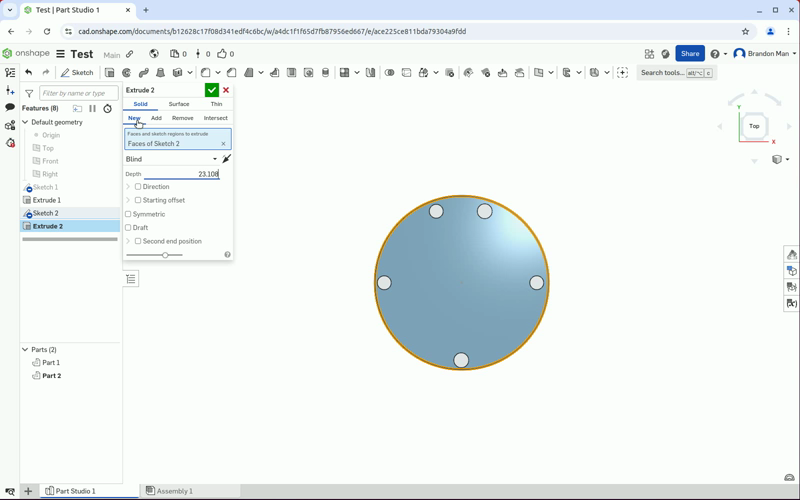
key(enter)
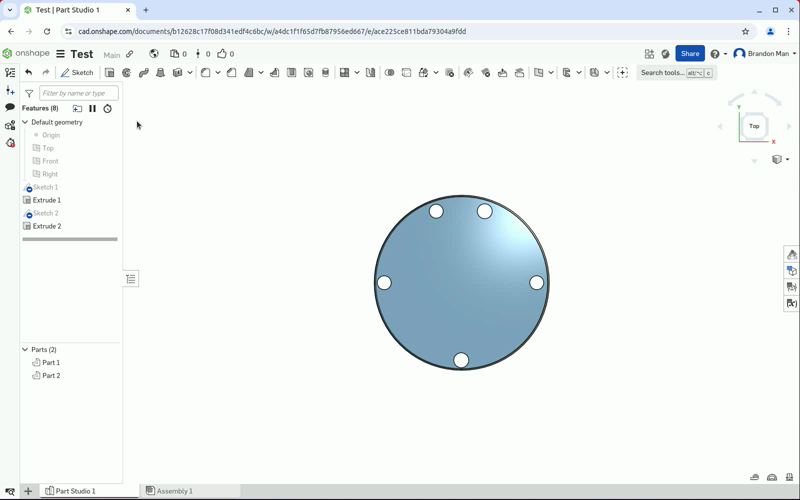
key(shift+h)
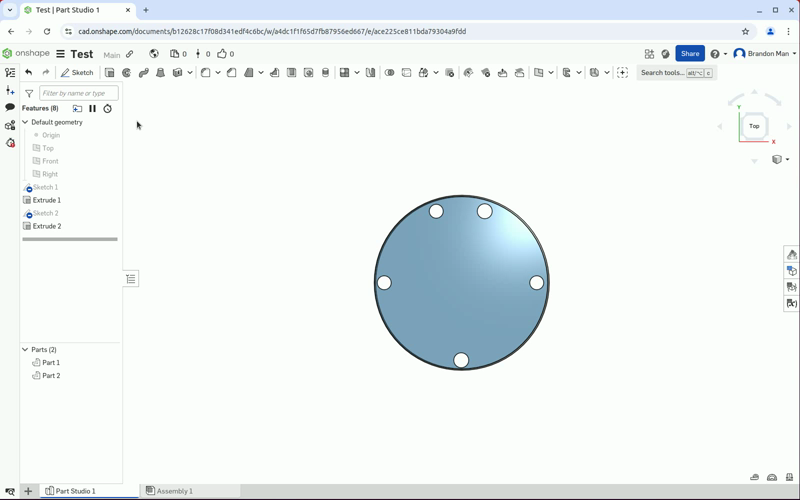
key(shift+h)
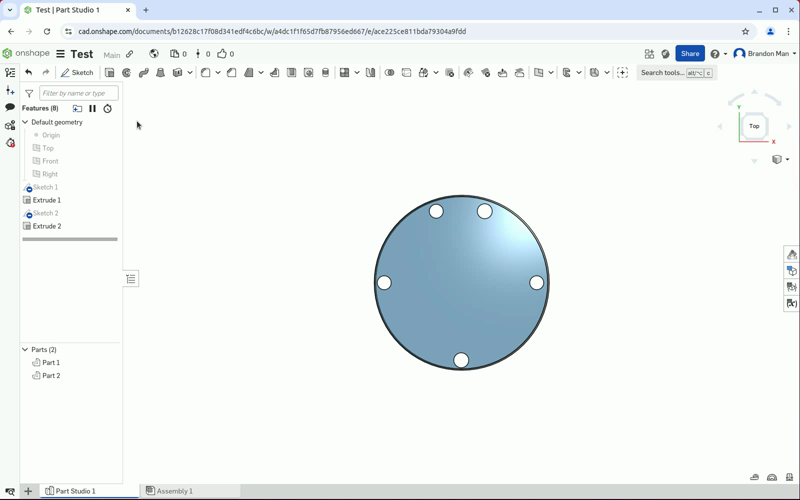
mouse_move(73, 189)
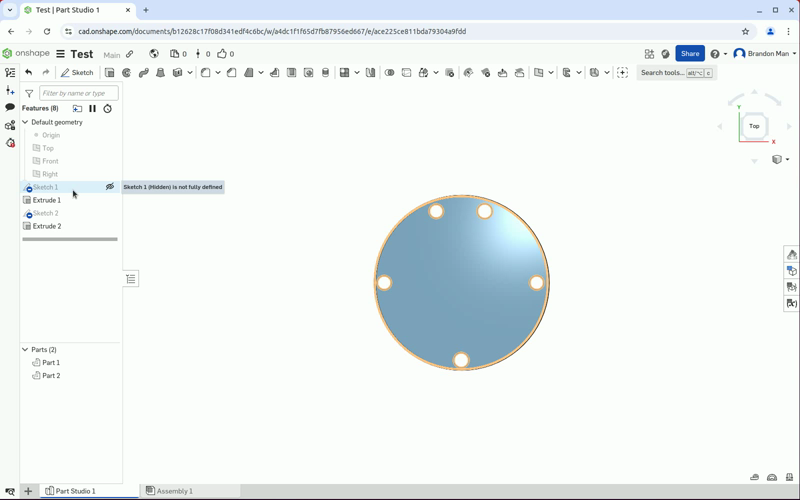
click(73, 189)
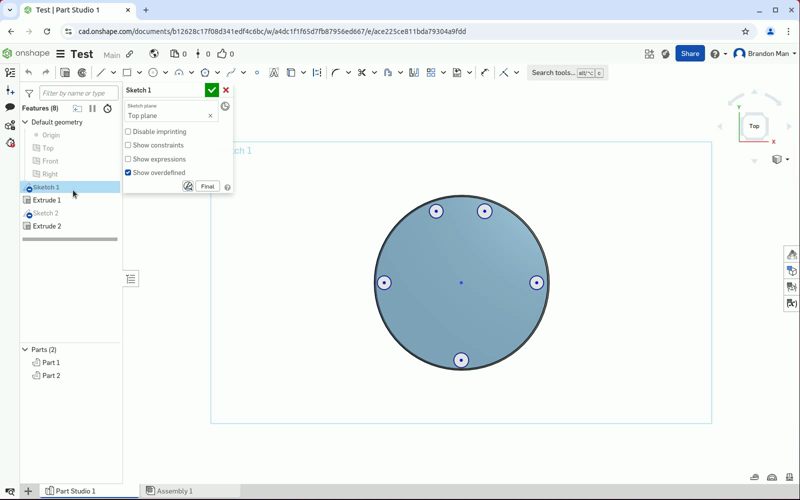
mouse_move(229, 92)
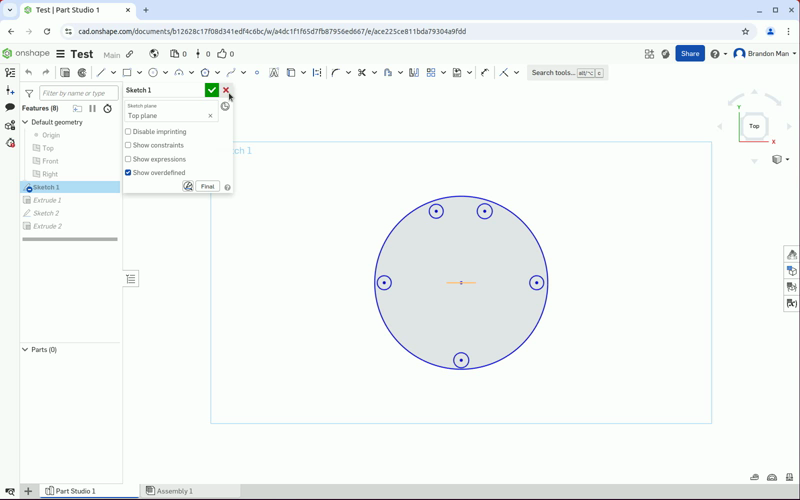
click(229, 92)
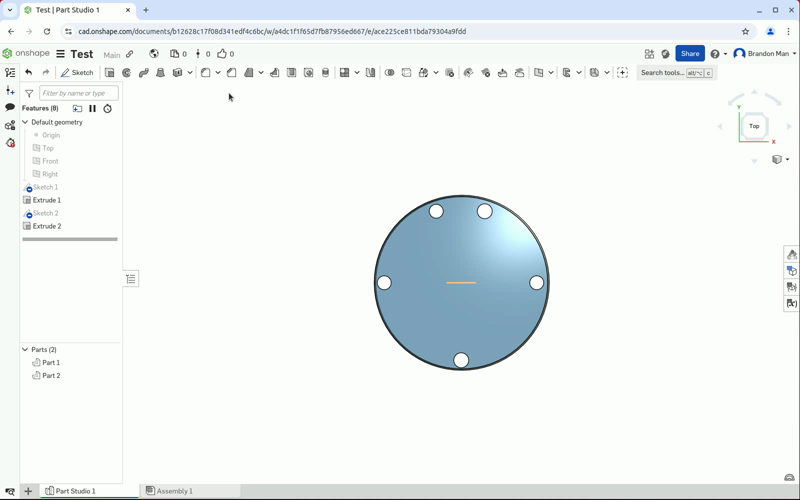
mouse_move(73, 352)
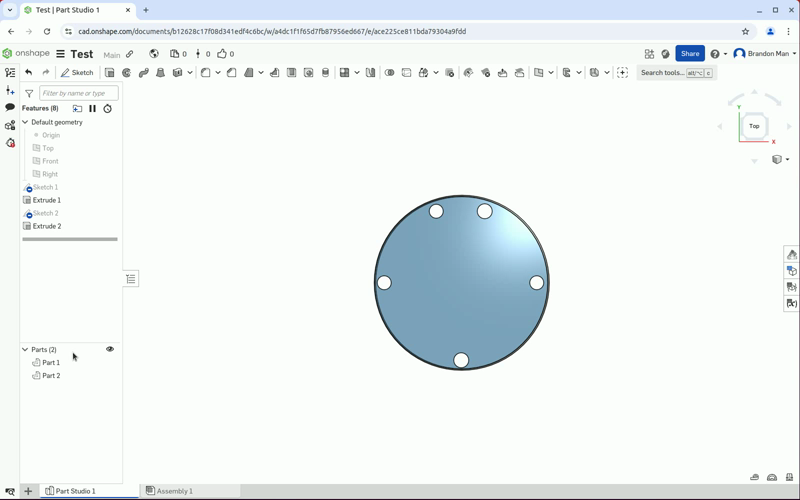
key(y)
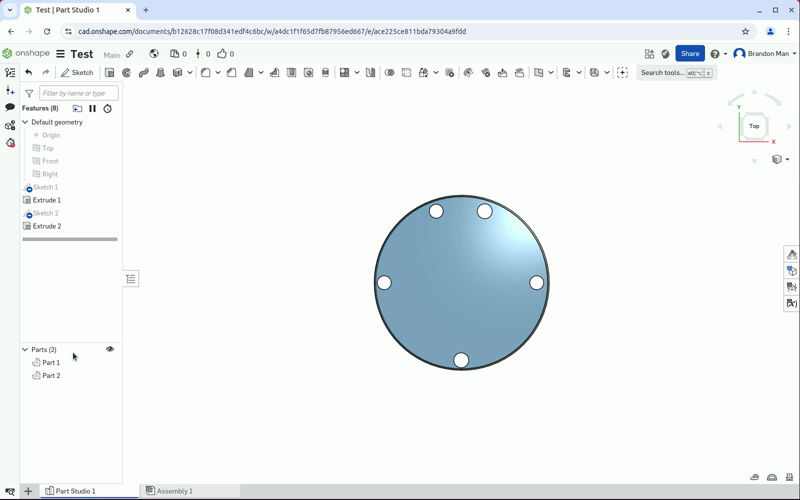
key(shift+p)
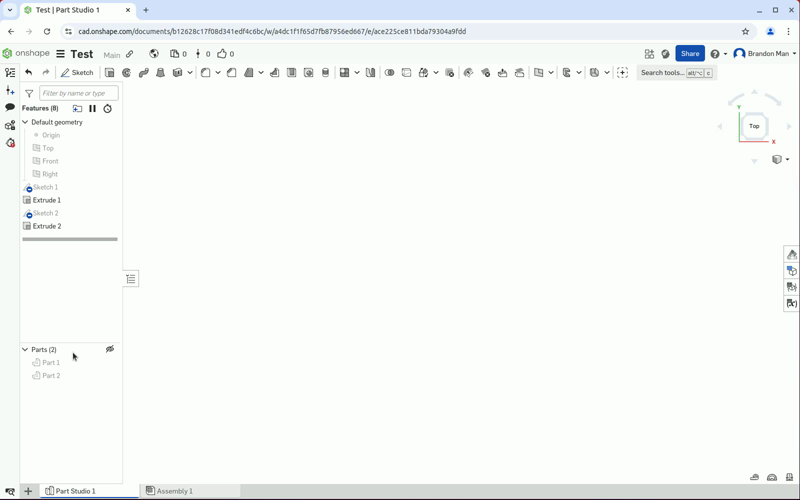
key(space)
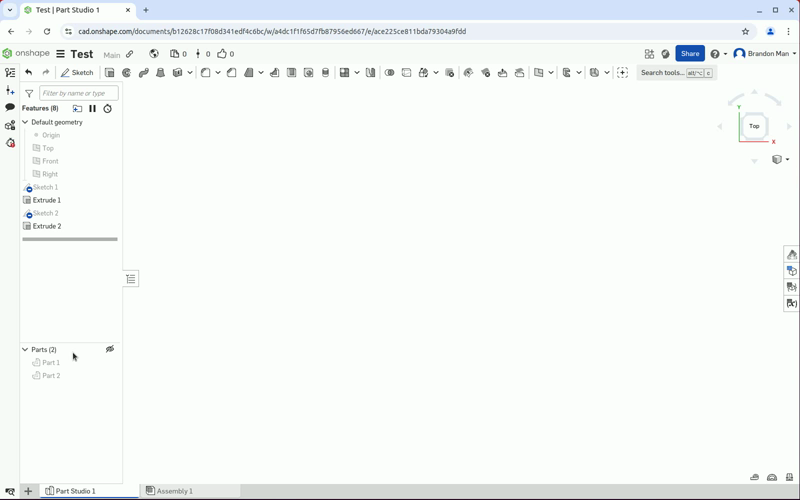
key_down(shift)
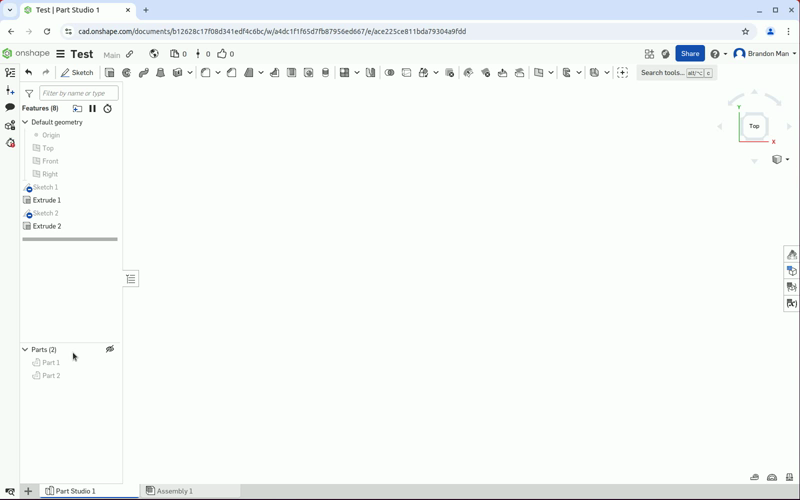
key(up)
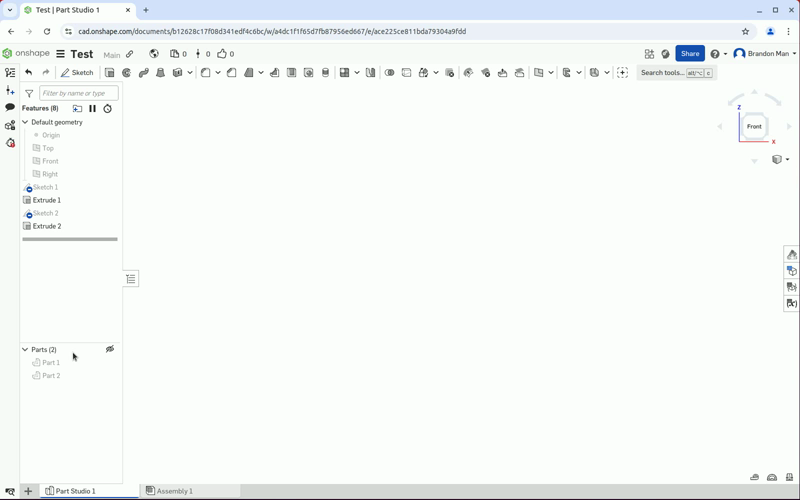
key_up(shift)
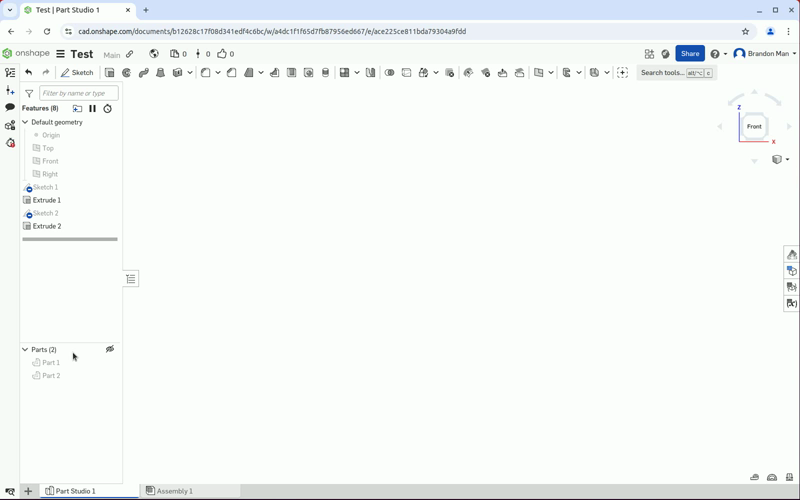
key(space)
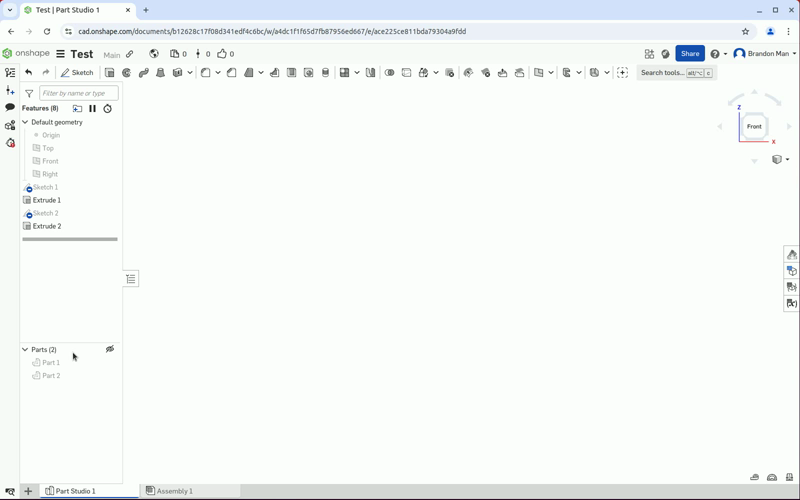
key_down(shift)
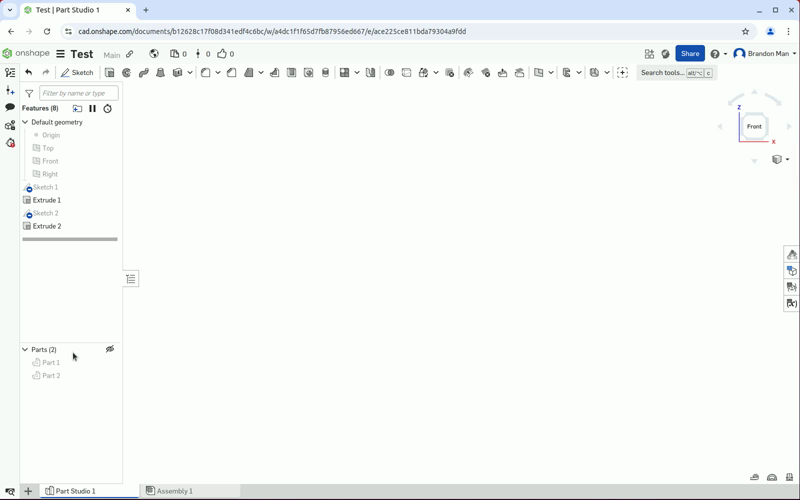
key(left)
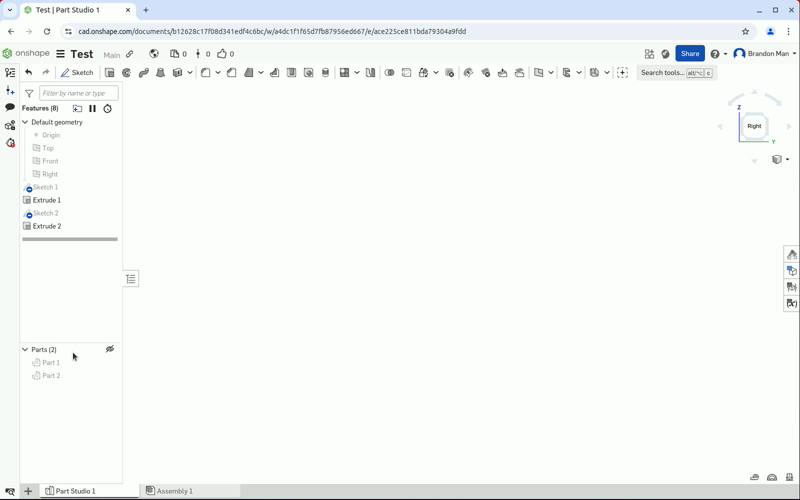
key_up(shift)
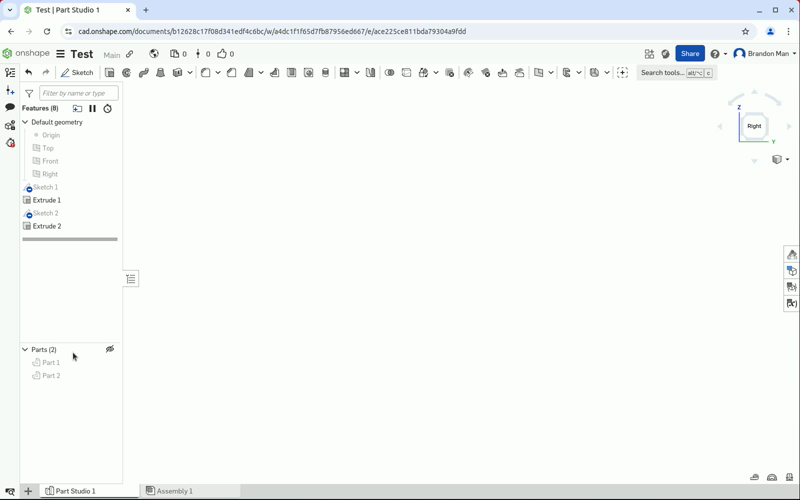
mouse_move(73, 352)
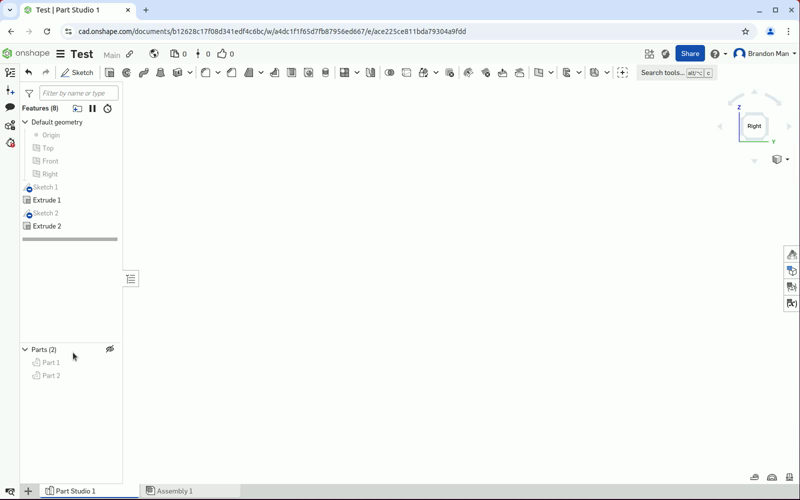
key(shift+y)
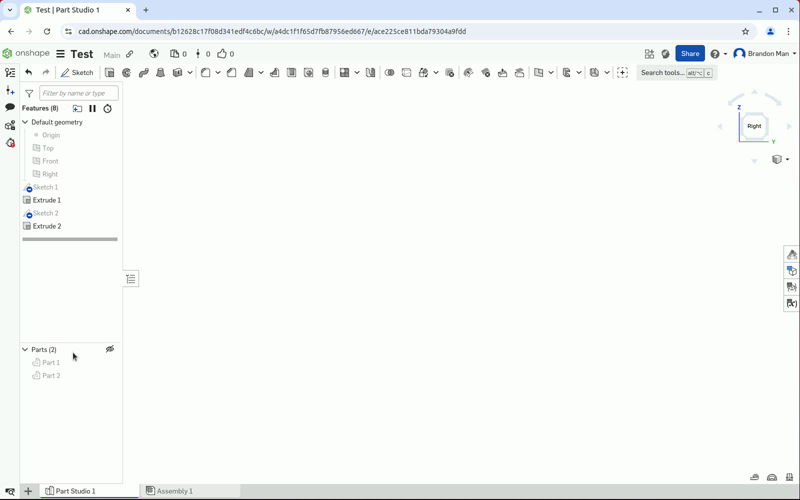
key(shift+s)
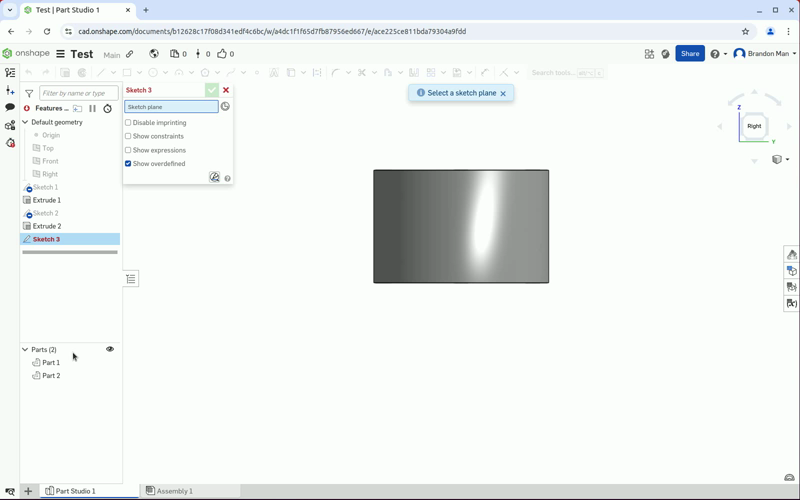
mouse_move(73, 176)
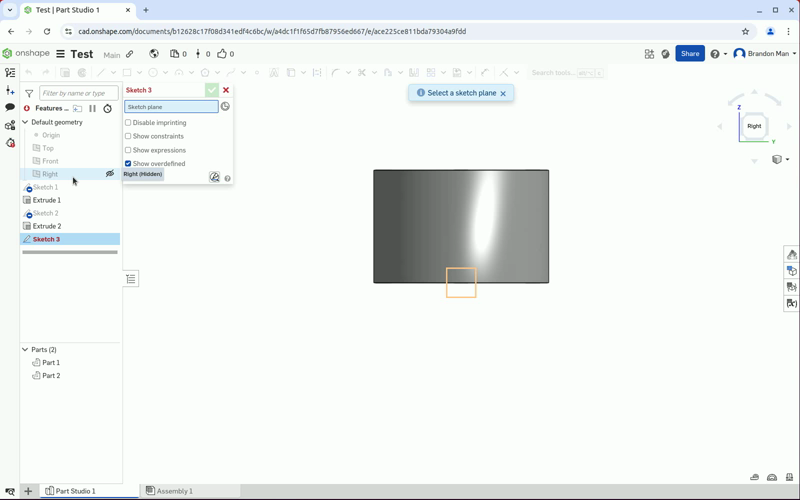
click(73, 176)
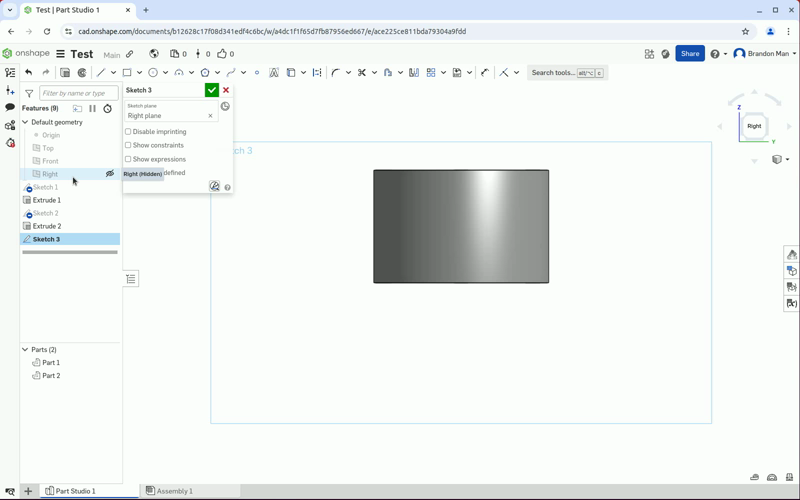
mouse_move(73, 352)
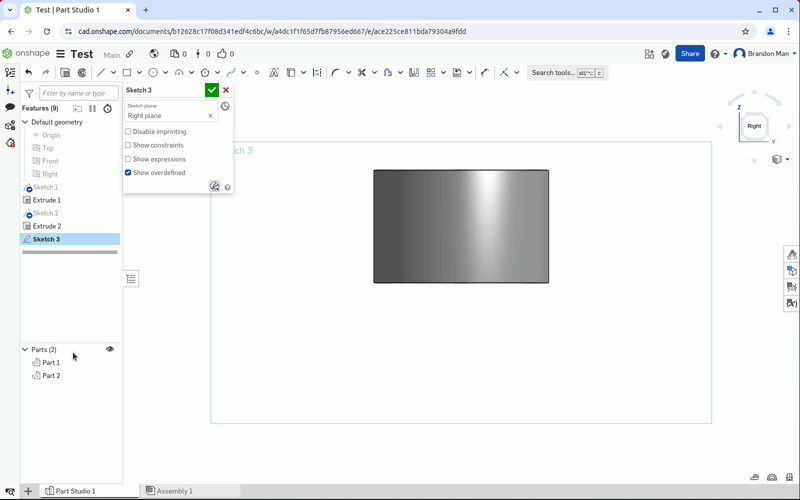
key(y)
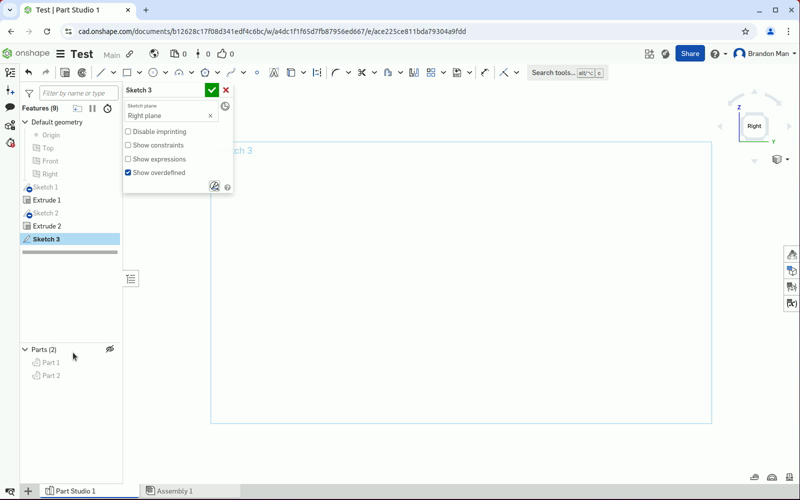
key(l)
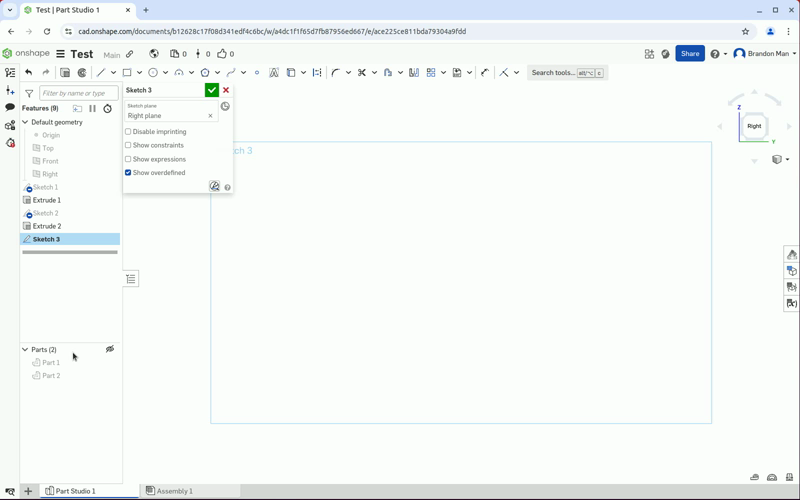
key_down(shift)
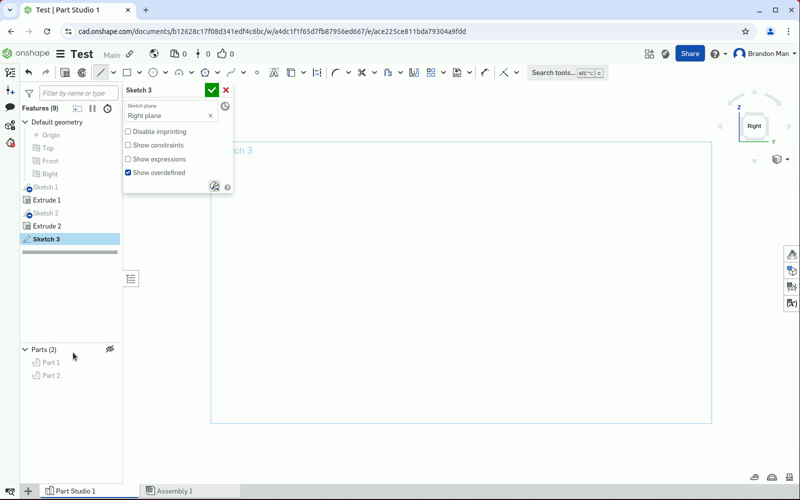
mouse_move(388, 170)
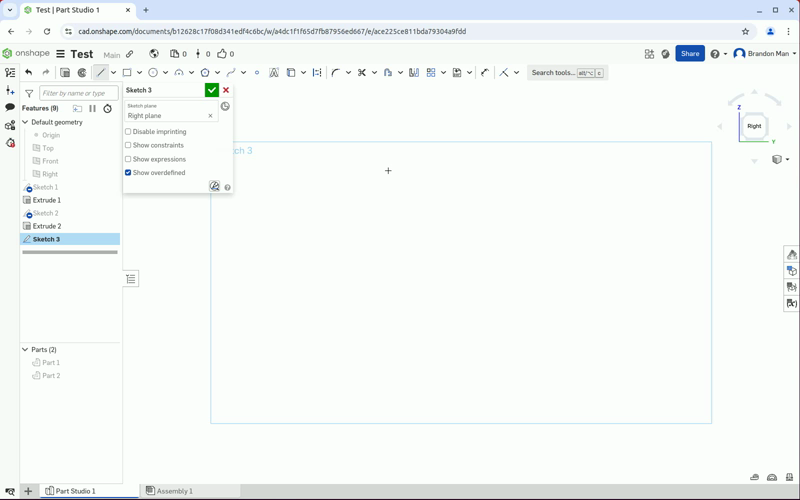
click(388, 170)
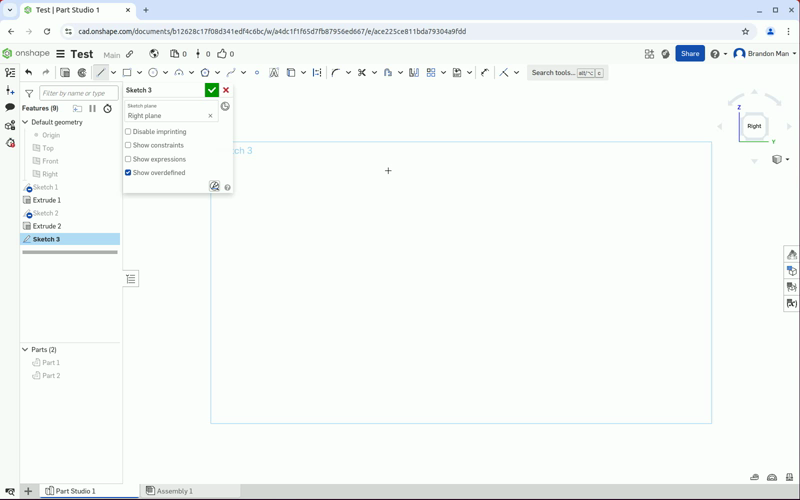
key_up(shift)
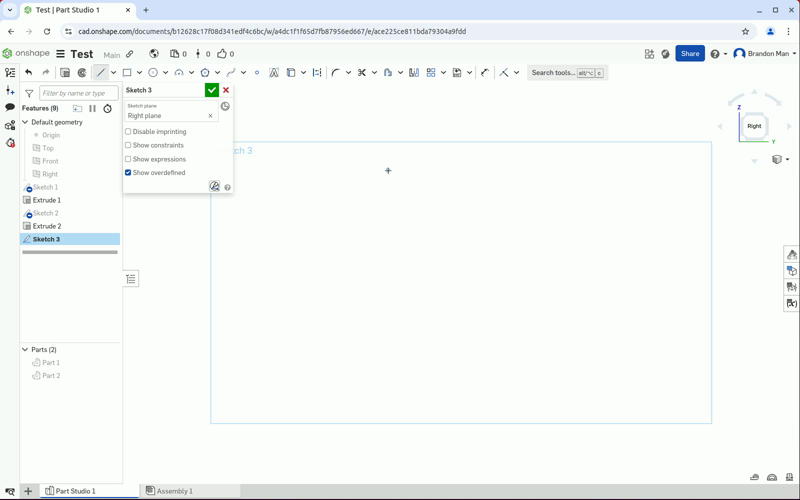
key_down(shift)
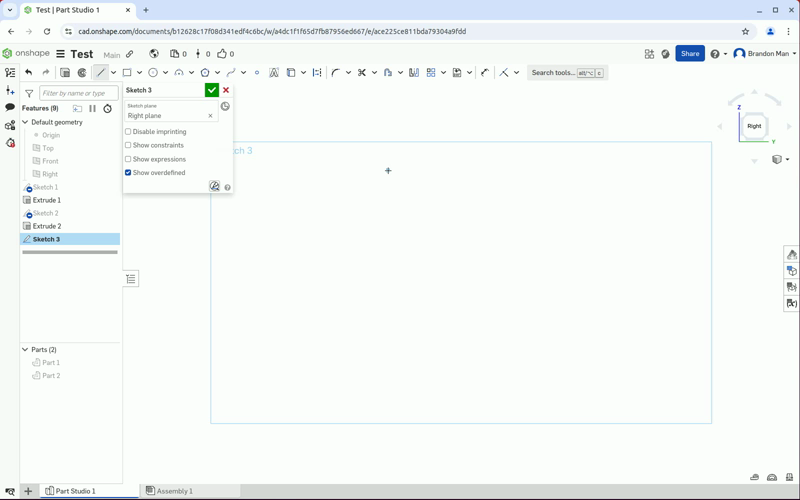
mouse_move(531, 170)
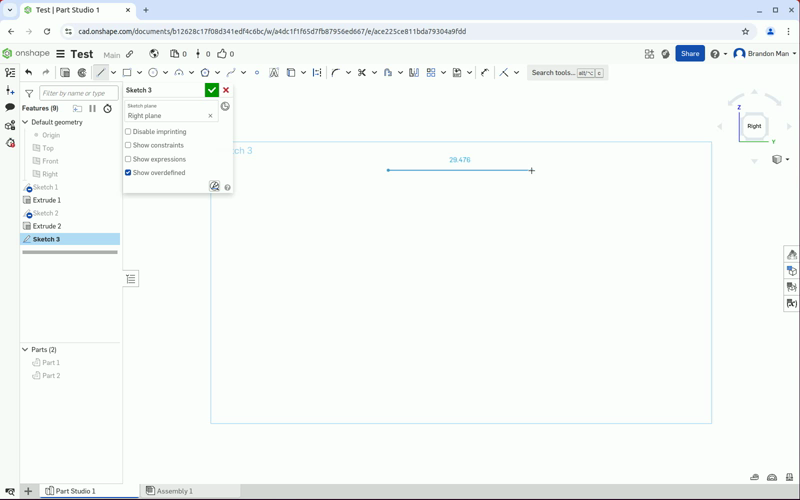
click(531, 170)
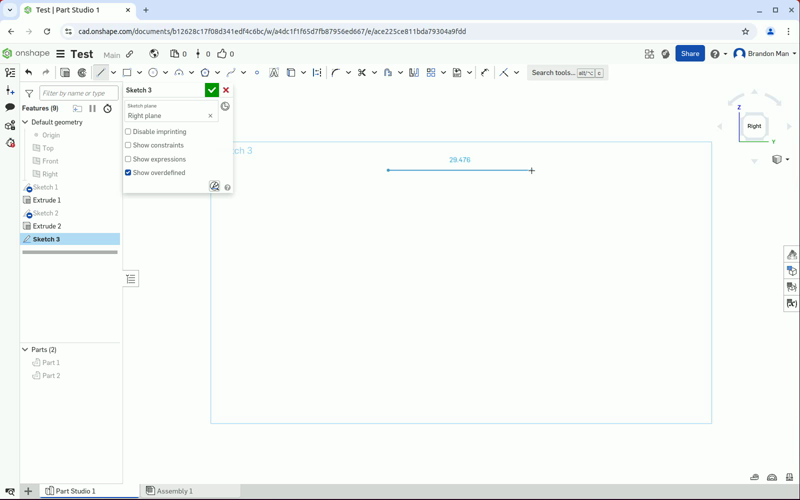
key_up(shift)
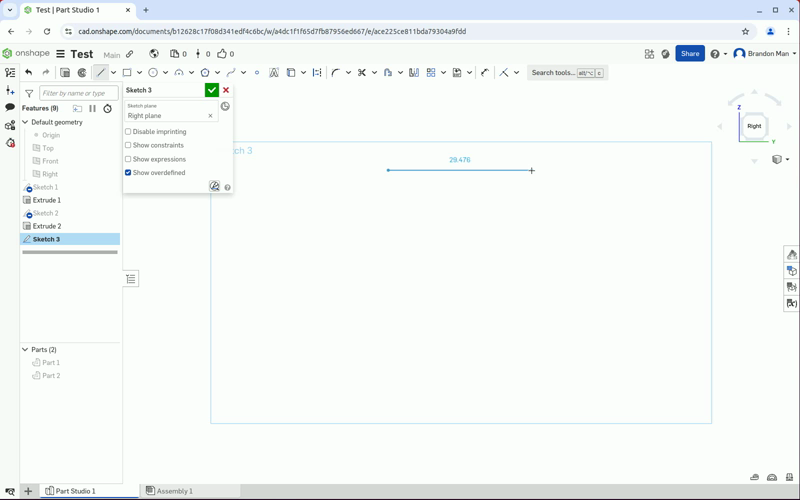
key(esc)
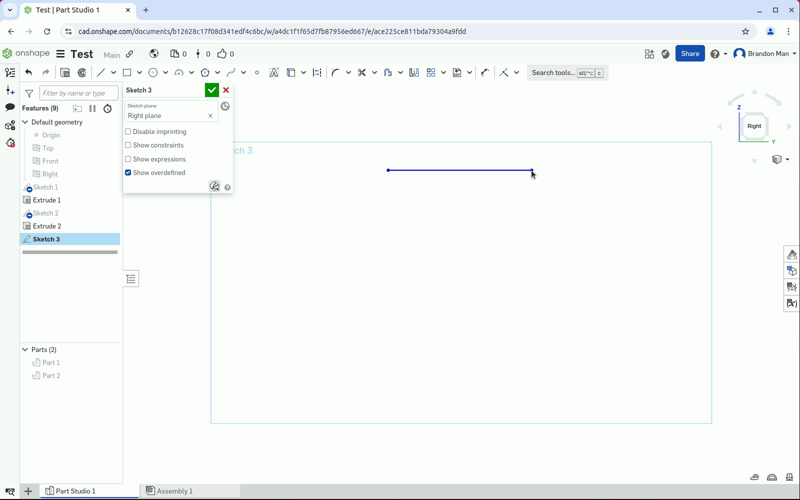
key(a)
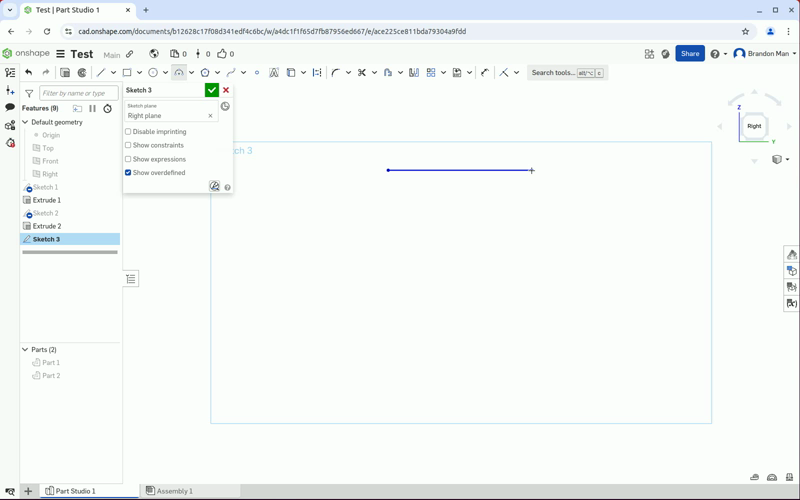
mouse_move(531, 170)
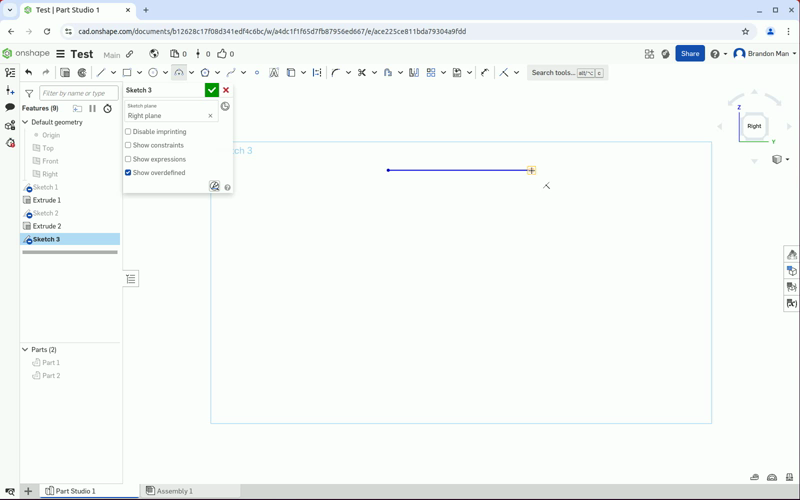
click(531, 170)
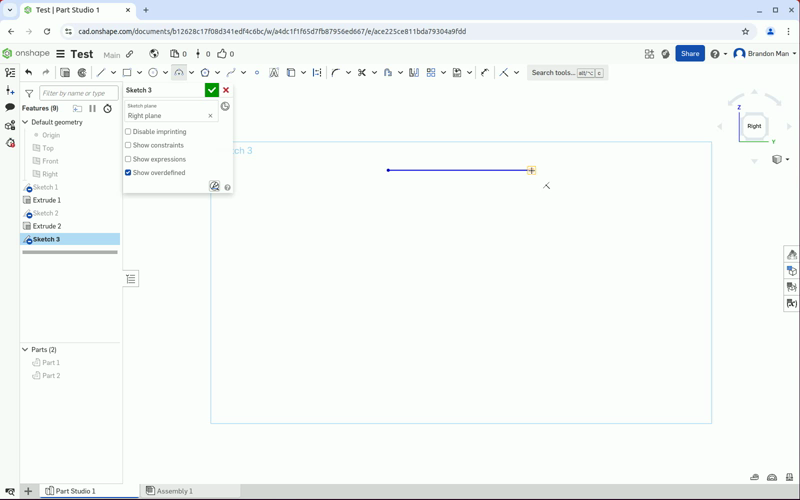
mouse_move(388, 170)
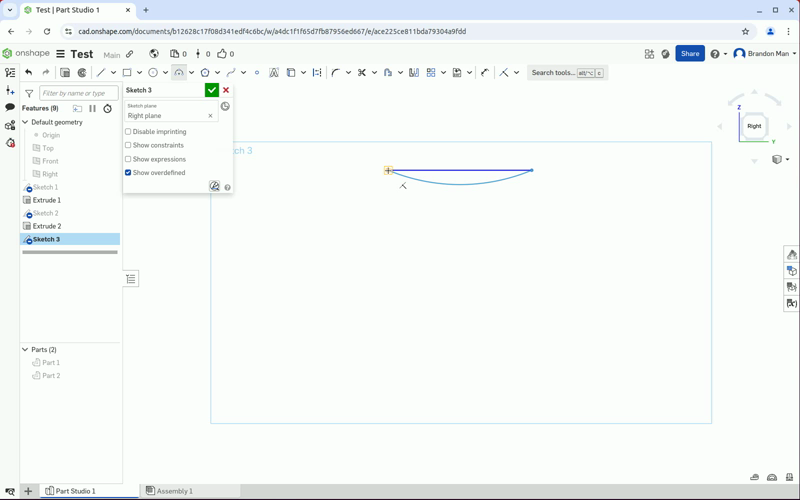
click(388, 170)
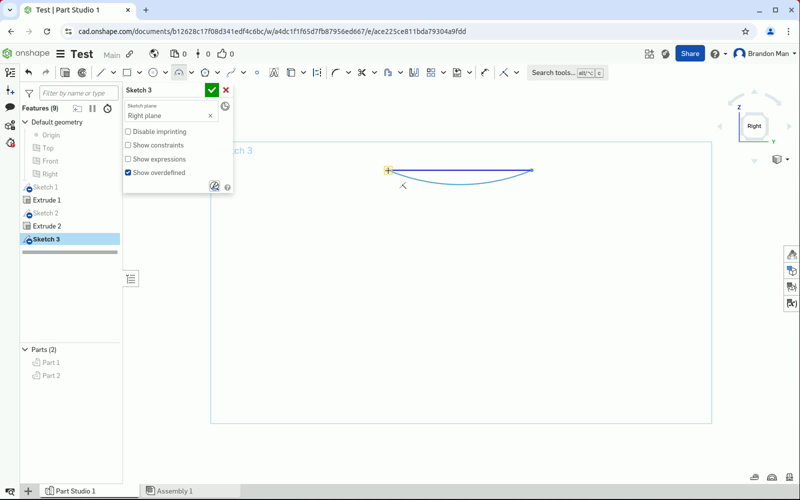
key_down(shift)
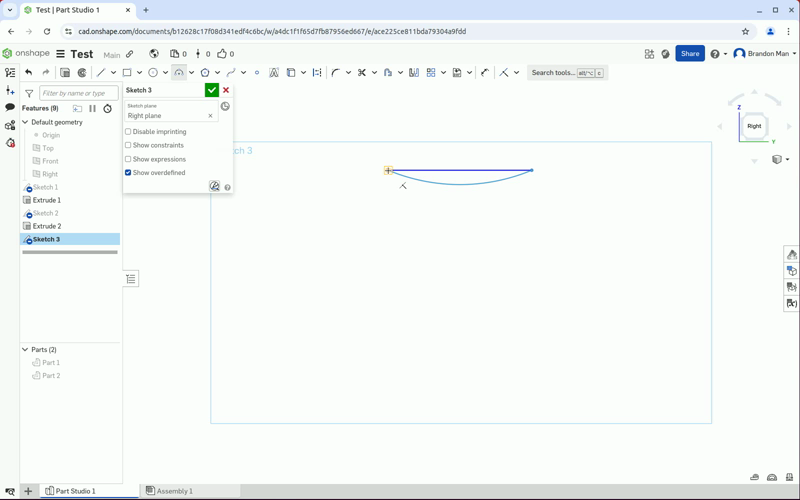
mouse_move(460, 114)
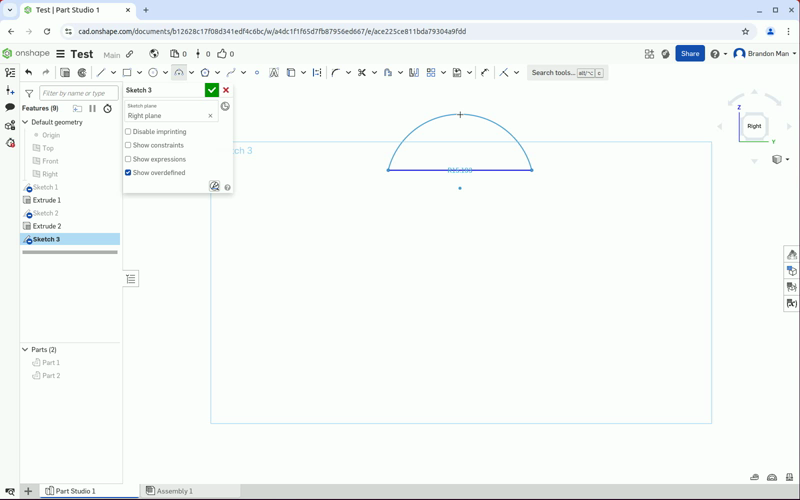
click(460, 114)
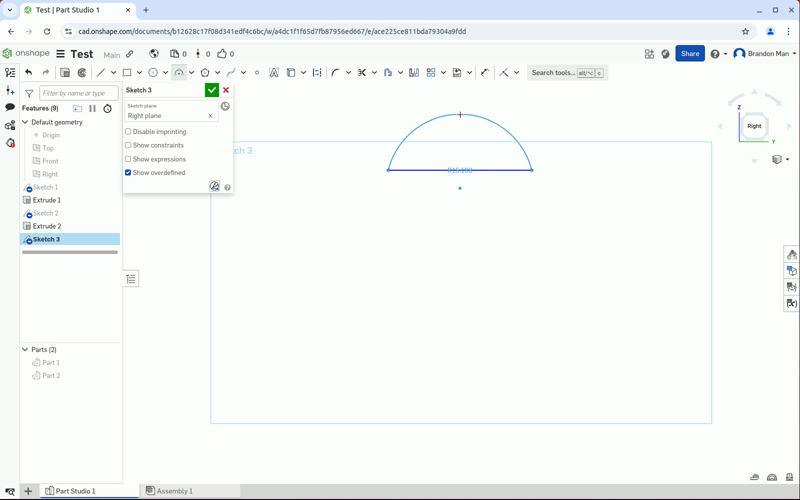
key_up(shift)
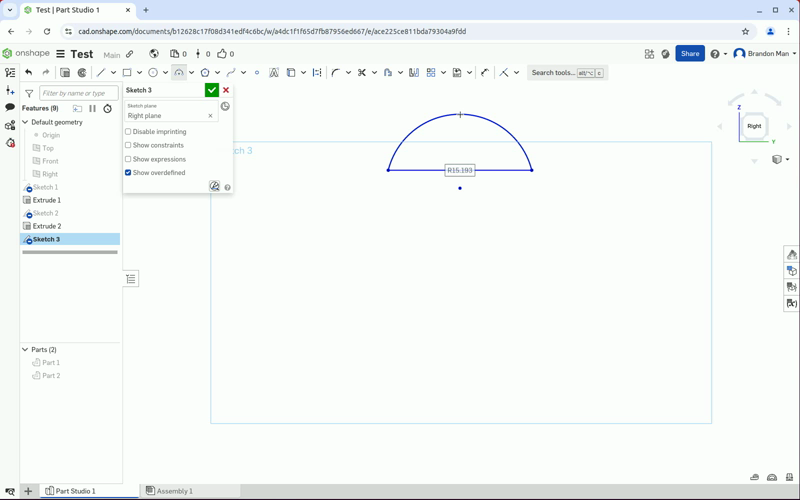
key(esc)
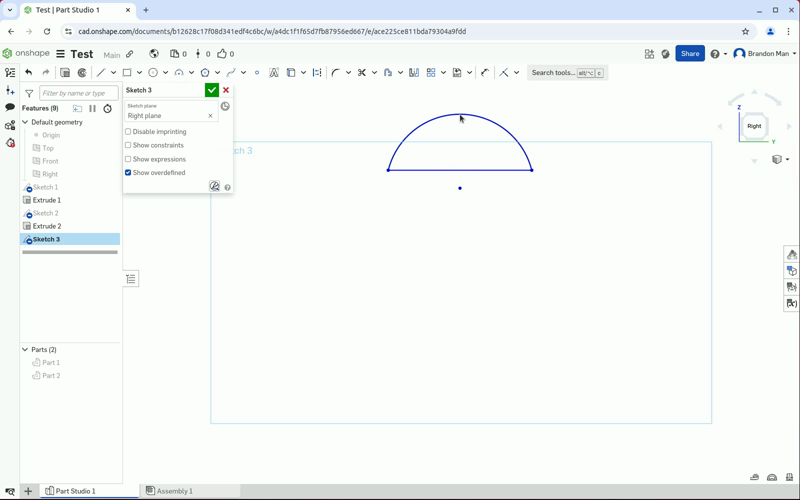
mouse_move(416, 146)
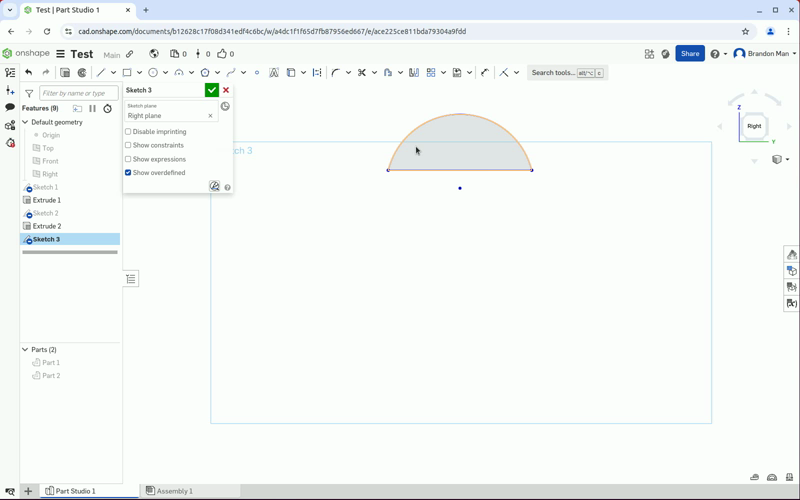
scroll(6)
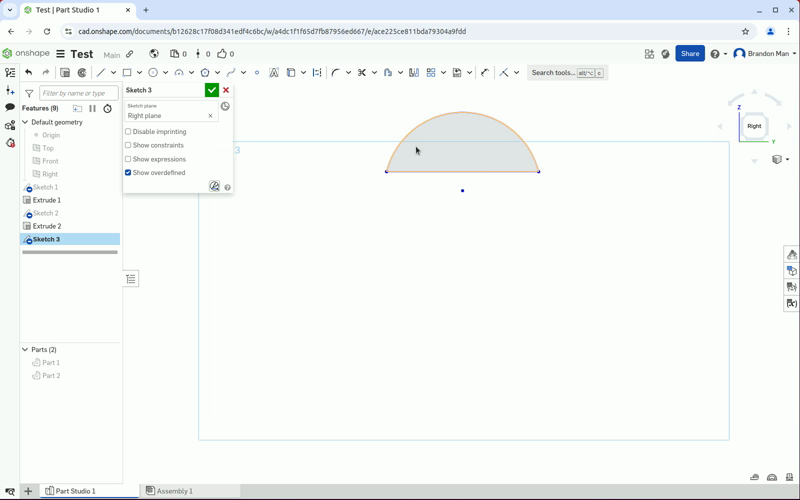
scroll(6)
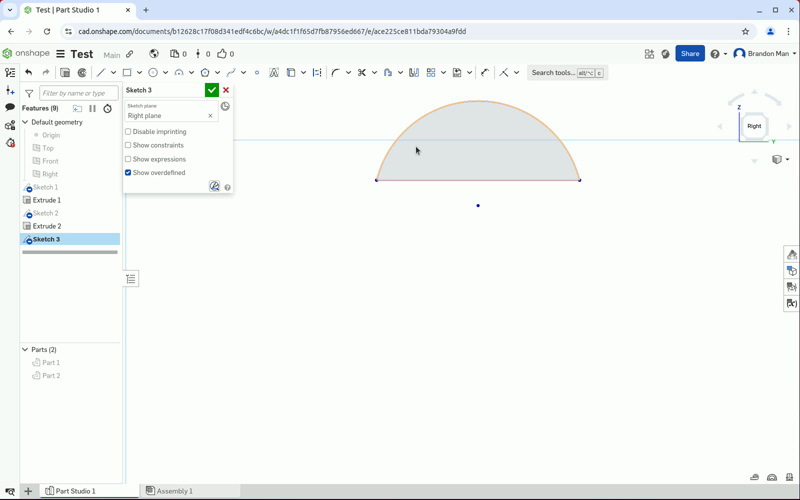
scroll(6)
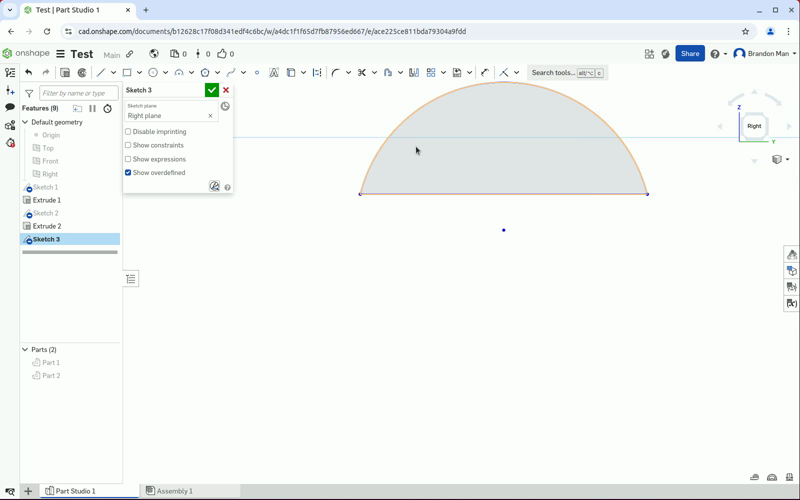
scroll(6)
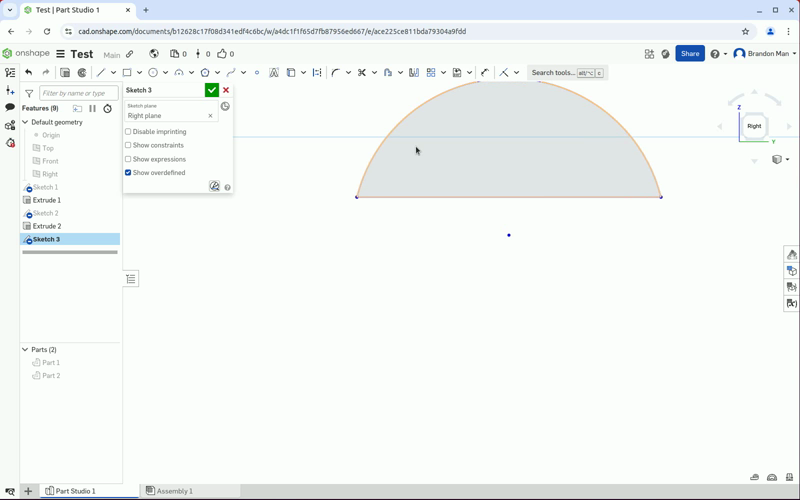
scroll(6)
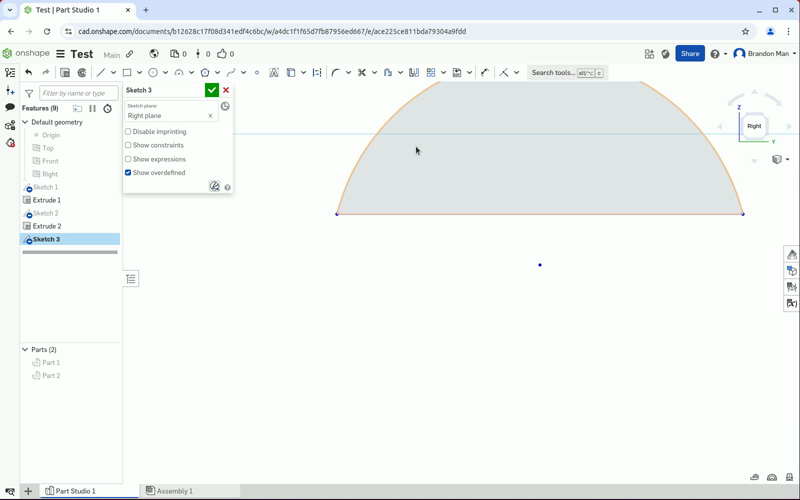
scroll(6)
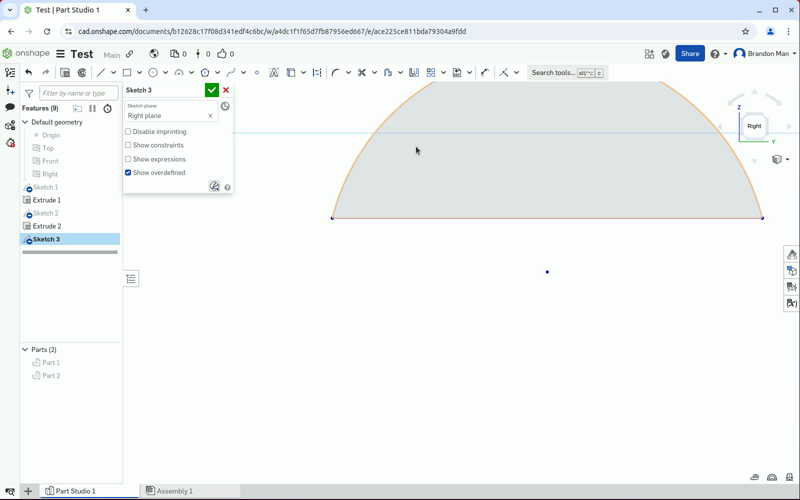
scroll(6)
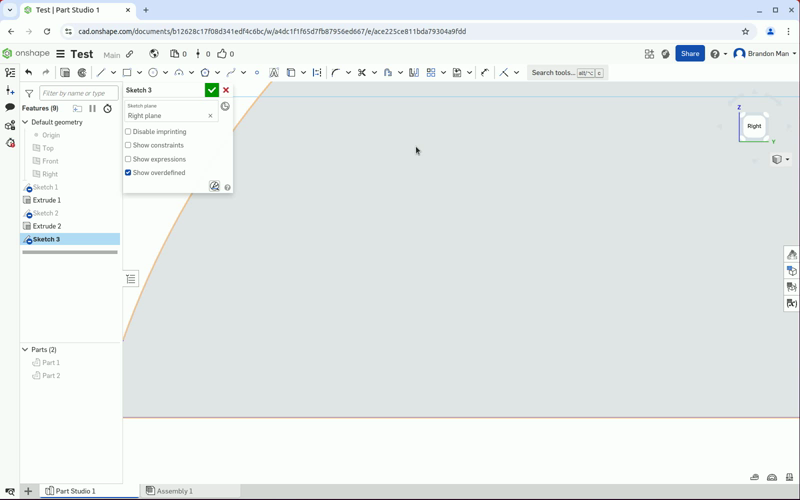
click(416, 146)
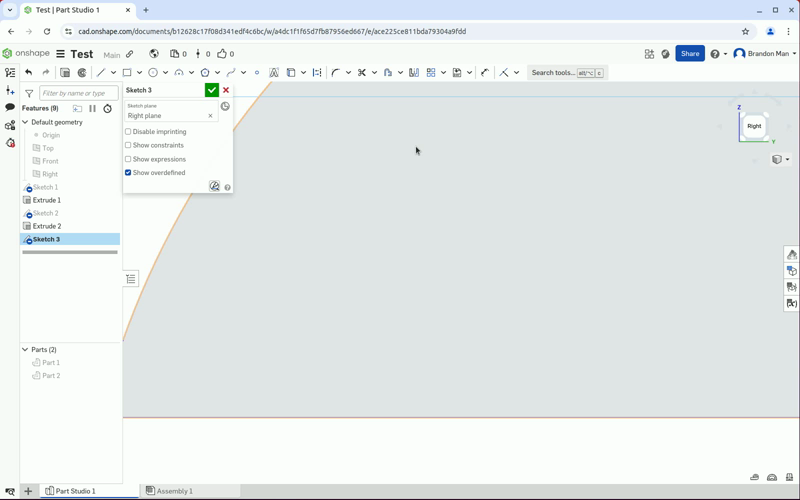
scroll(-6)
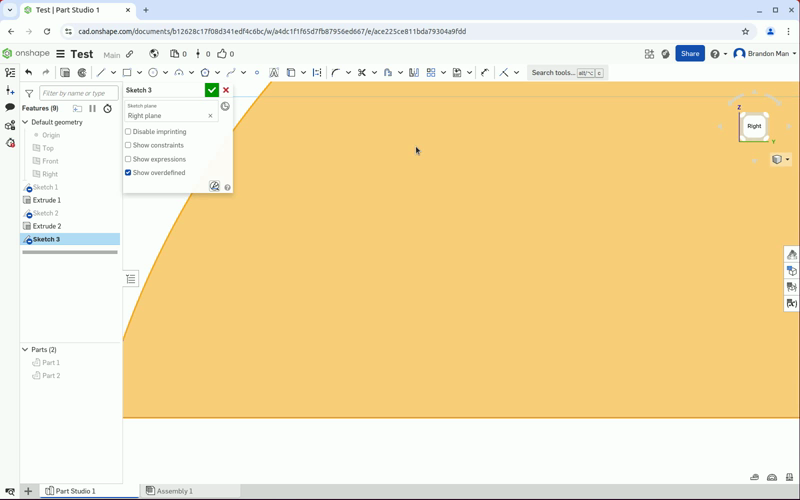
scroll(-6)
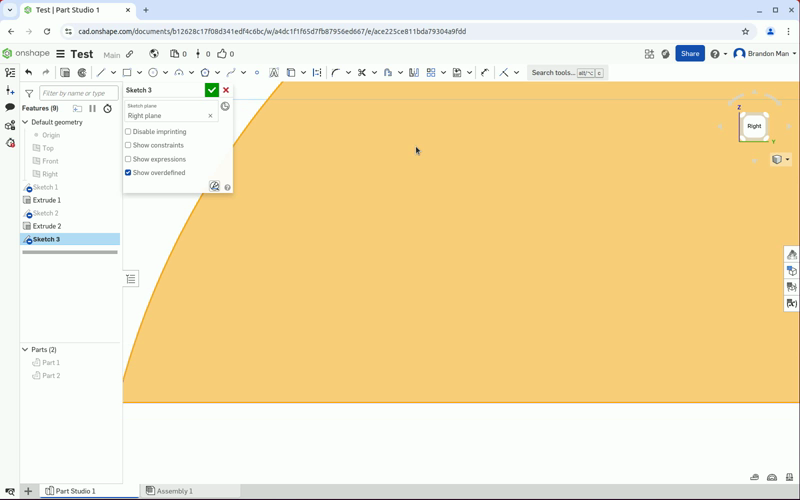
scroll(-6)
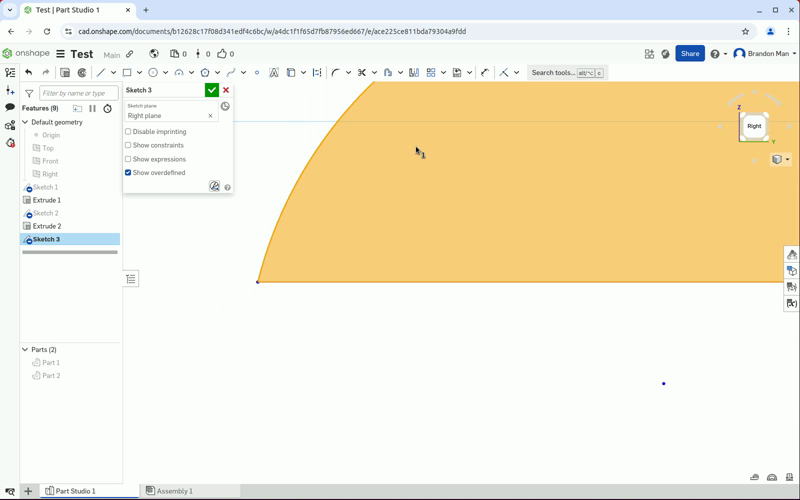
scroll(-6)
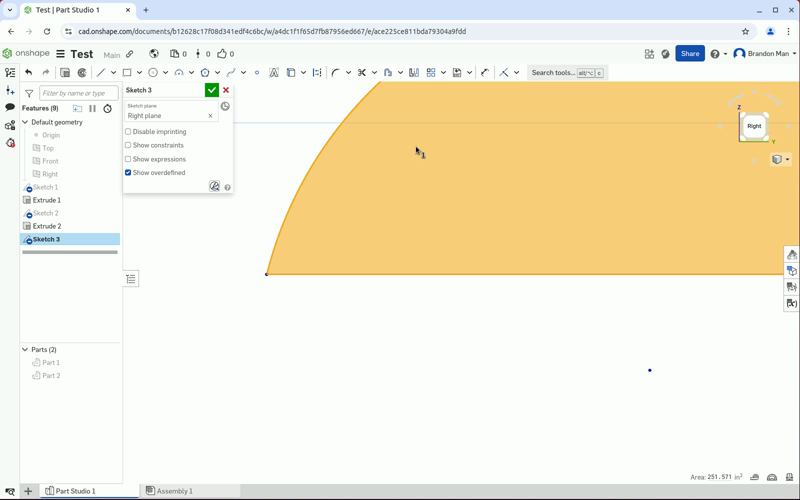
scroll(-6)
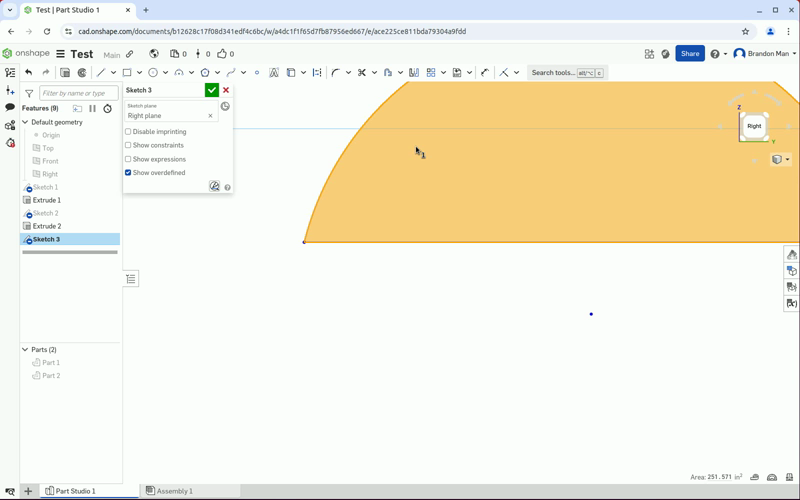
scroll(-6)
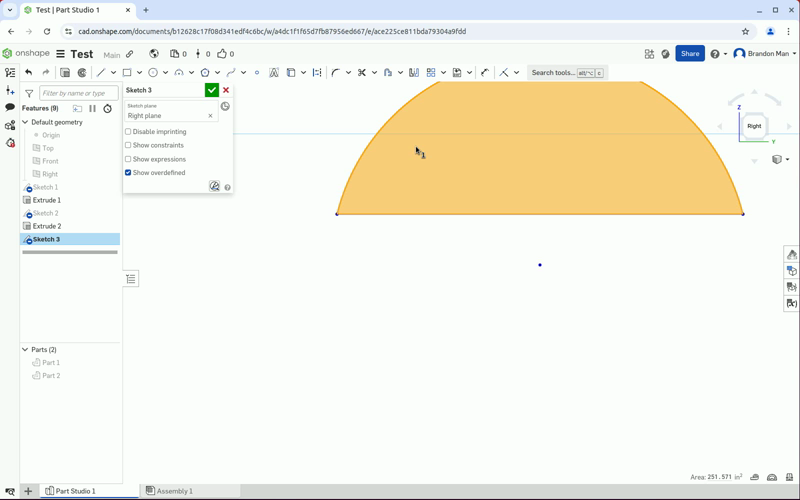
scroll(-6)
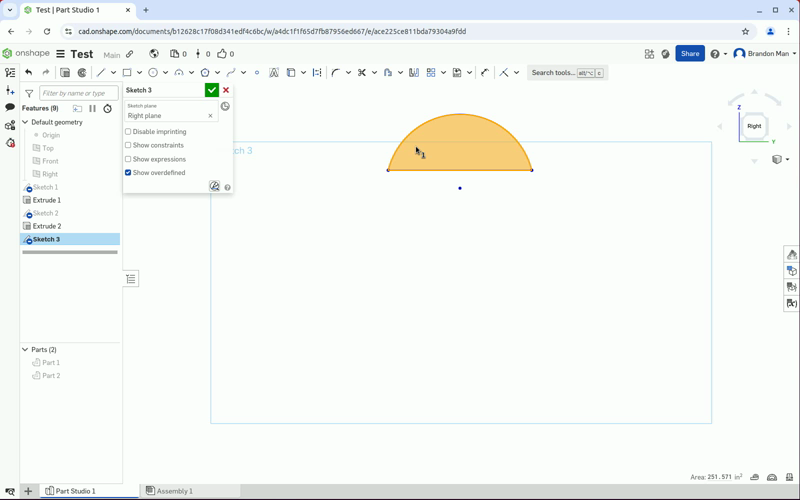
mouse_move(73, 352)
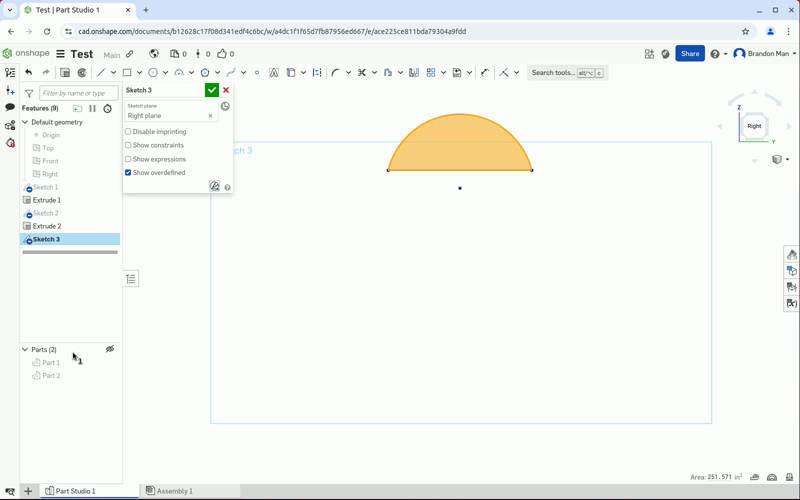
key(shift+y)
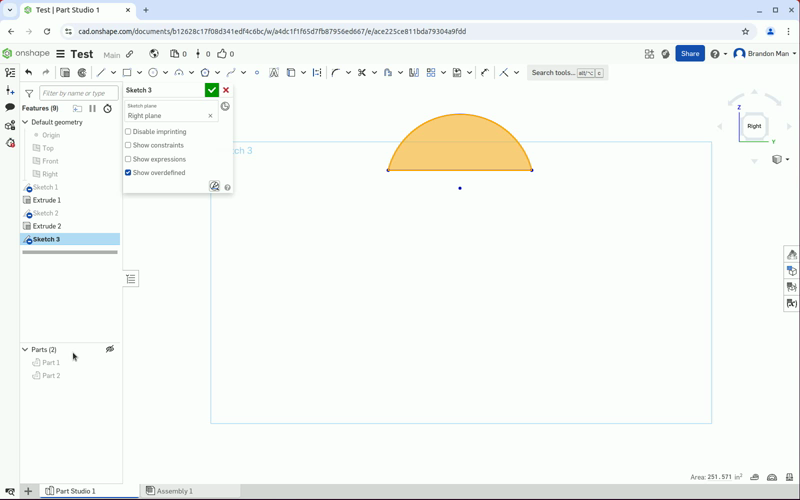
key(shift+e)
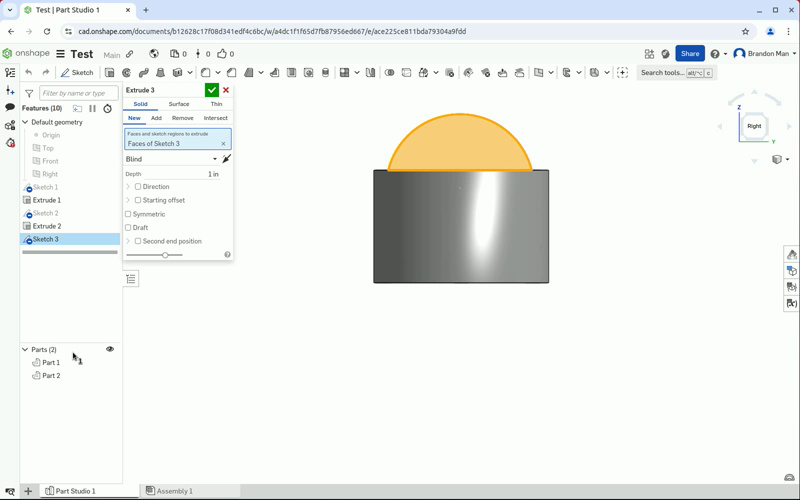
mouse_move(143, 106)
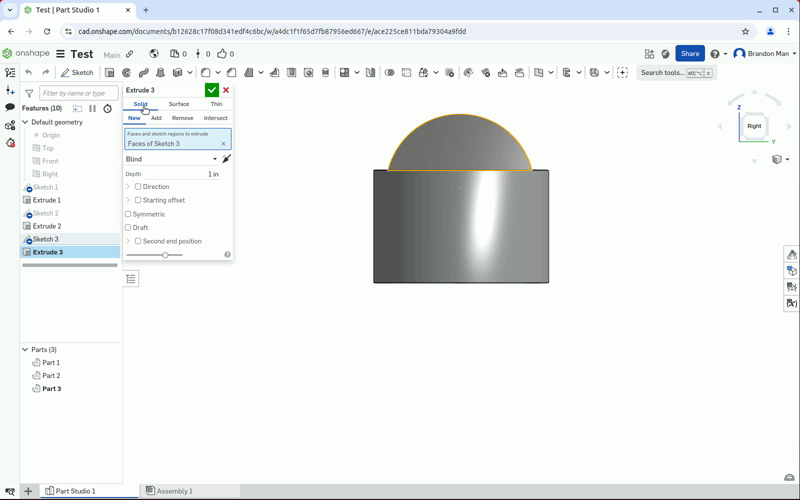
click(143, 106)
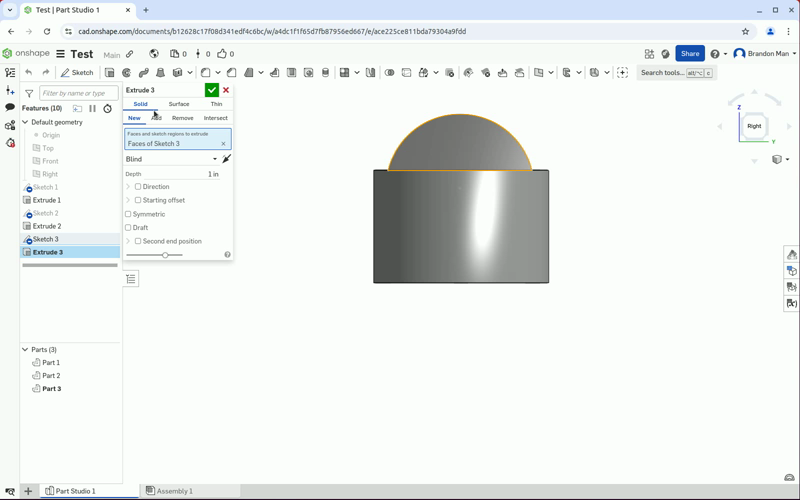
mouse_move(186, 120)
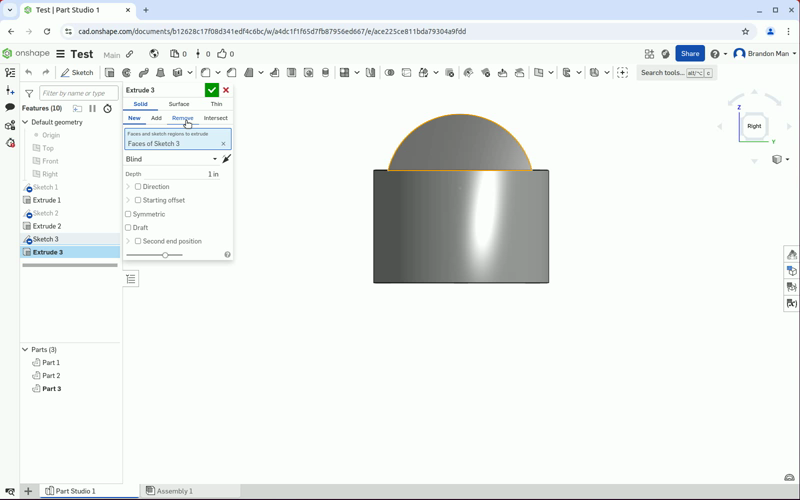
click(186, 120)
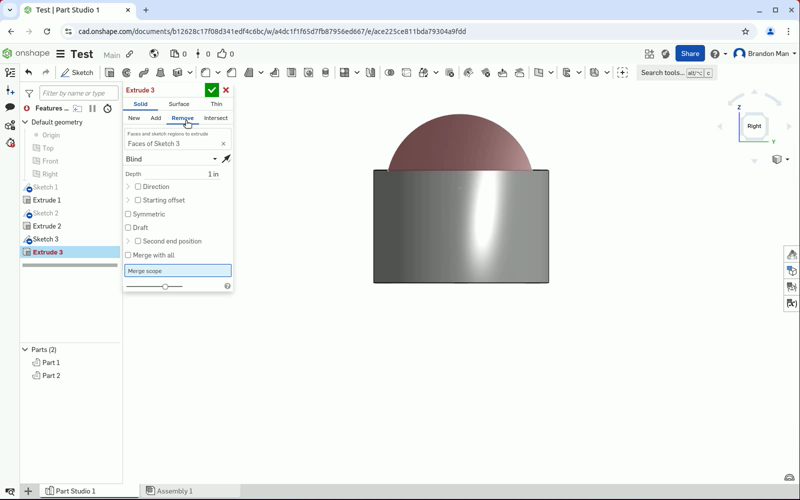
key(tab, 4)
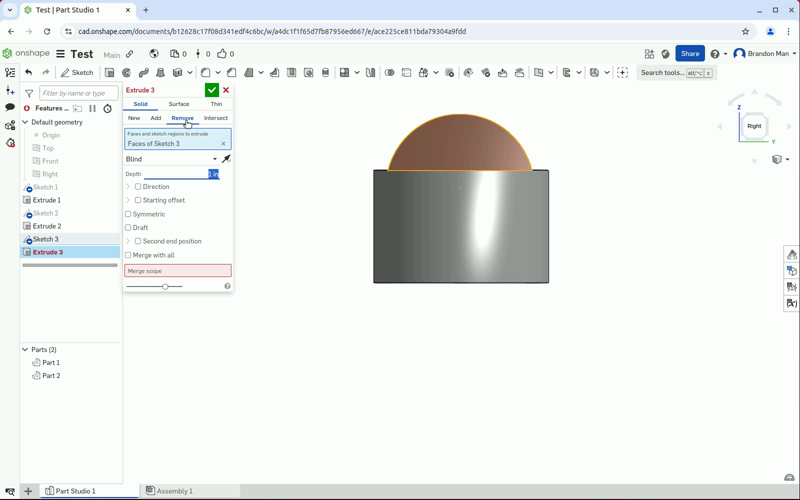
text(41.402)
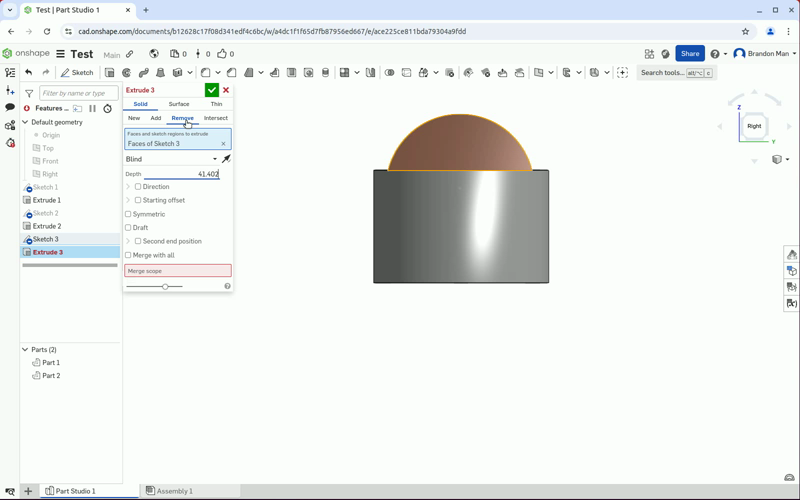
key(tab, 3)
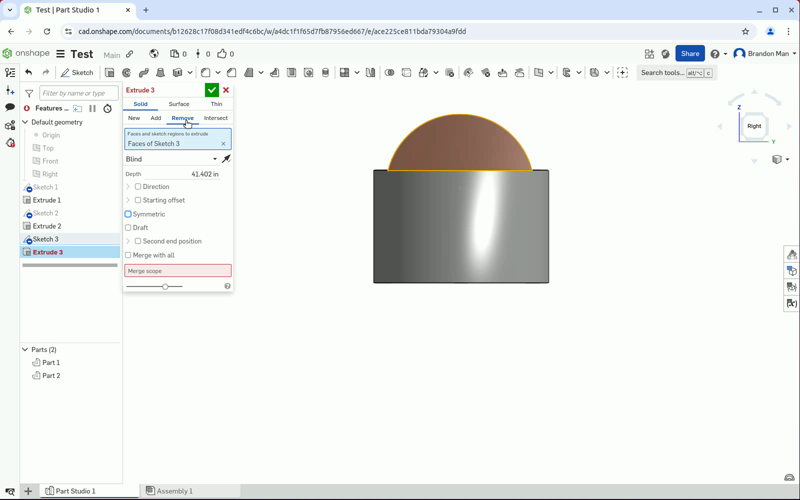
key(space)
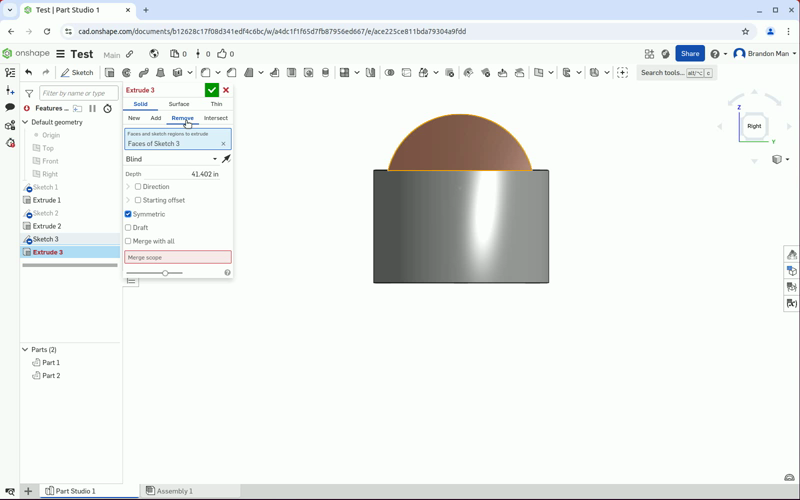
key(tab, 2)
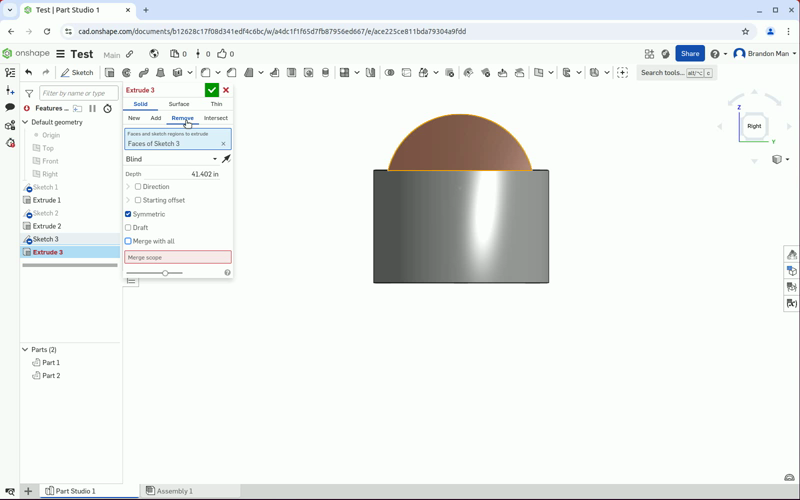
key(space)
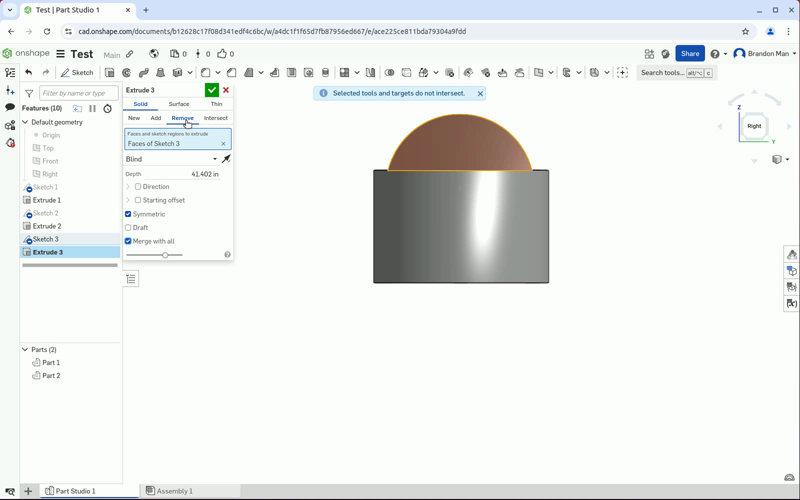
key(enter)
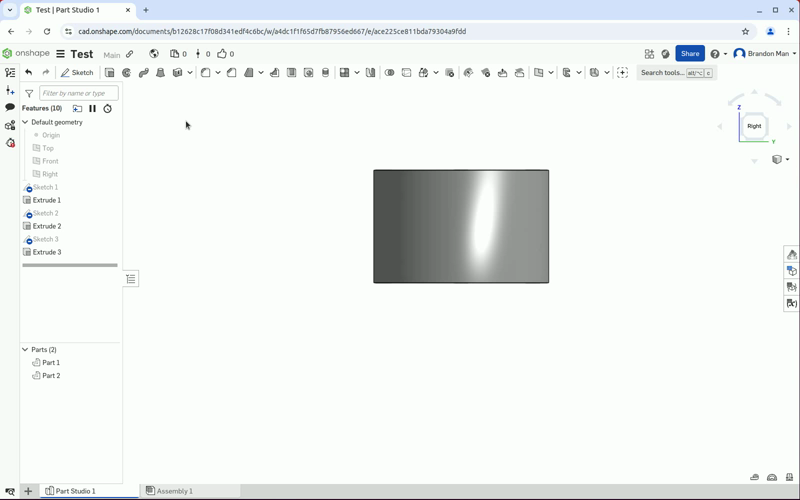
key(shift+h)
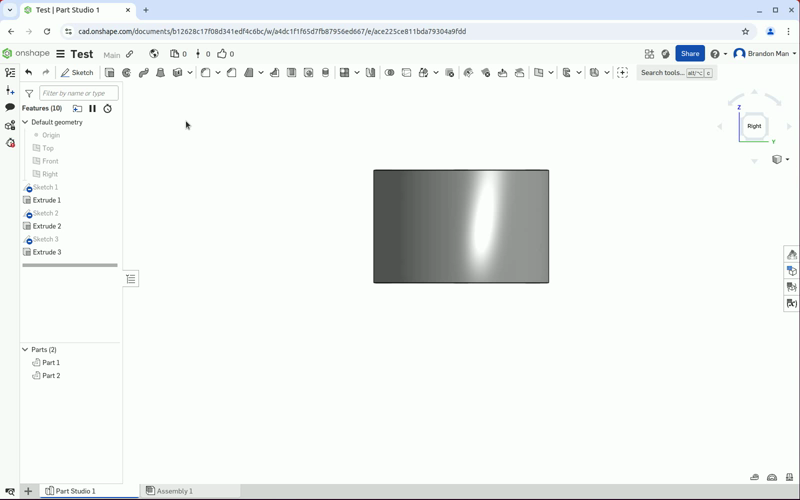
key(shift+h)
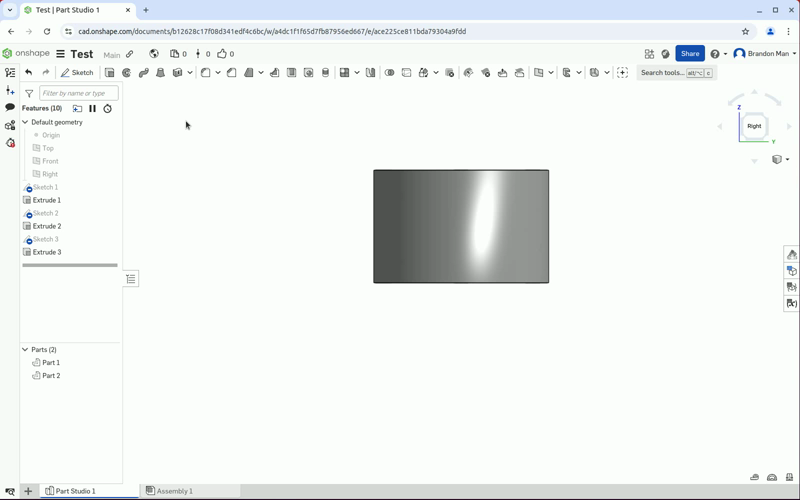
mouse_move(73, 189)
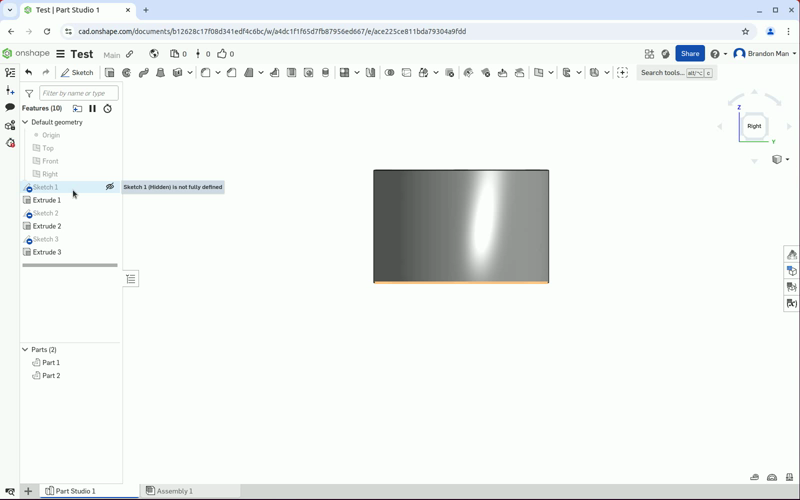
click(73, 189)
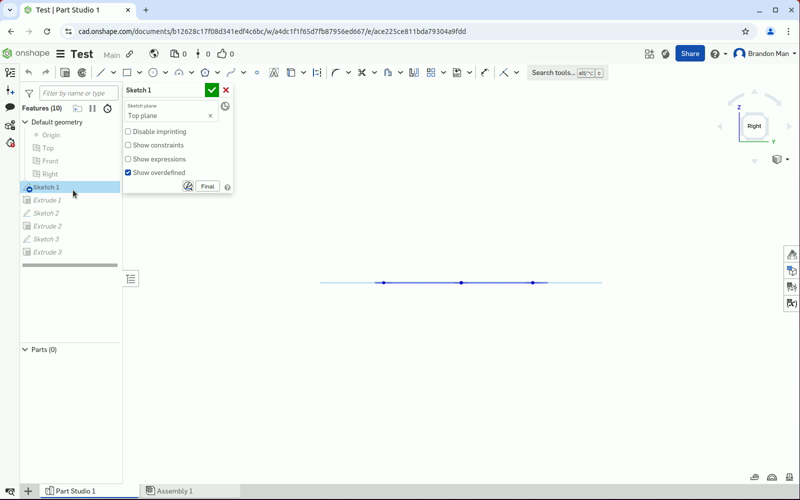
mouse_move(229, 92)
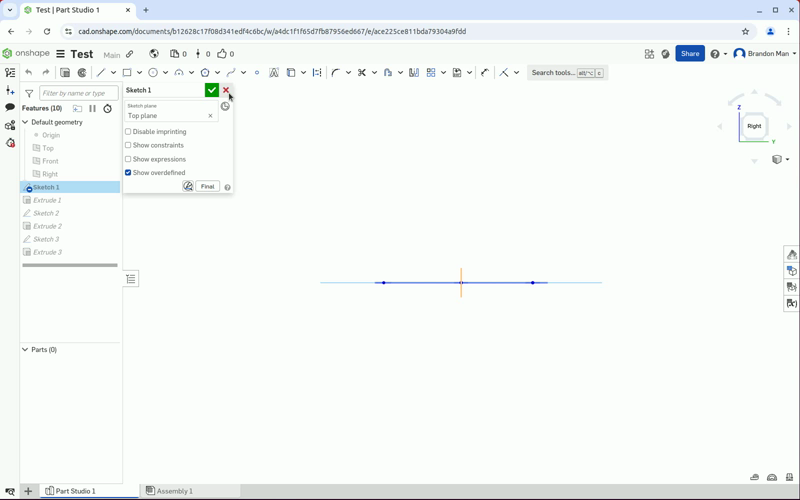
click(229, 92)
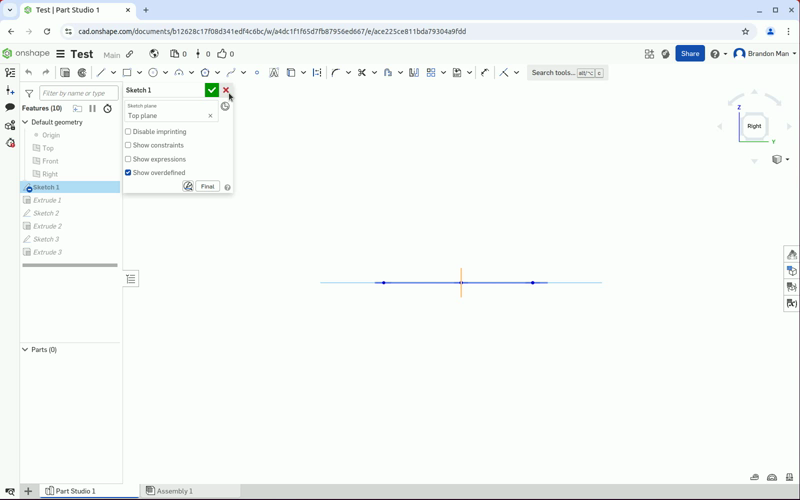
key(shift+s)
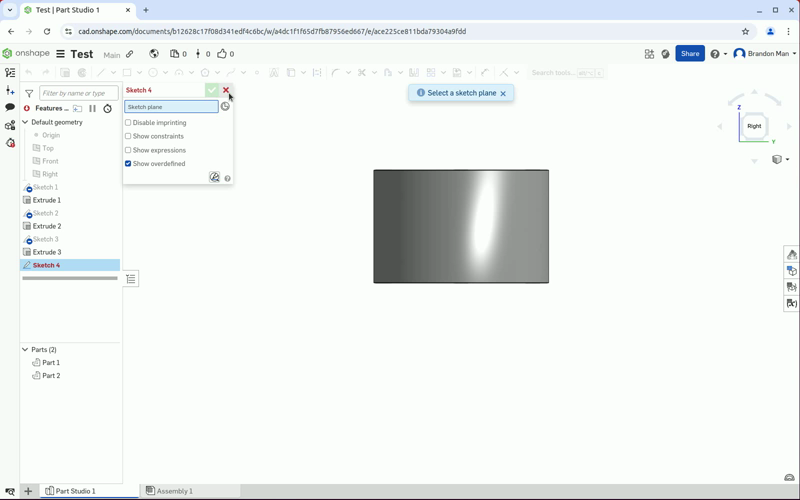
mouse_move(73, 176)
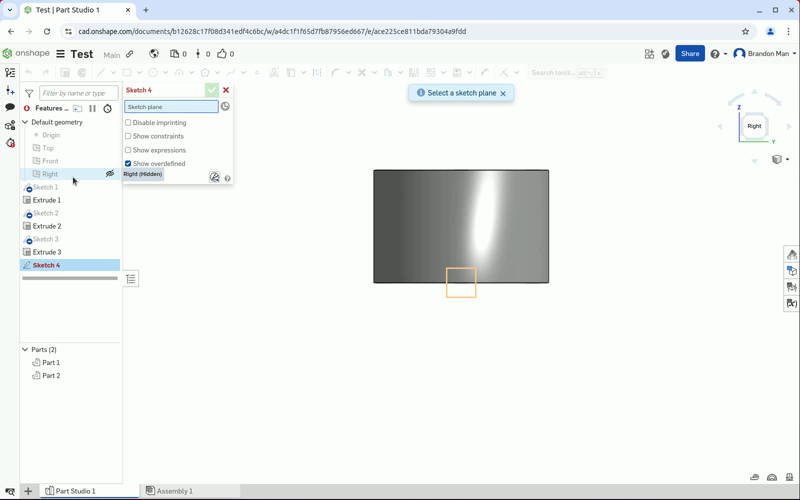
click(73, 176)
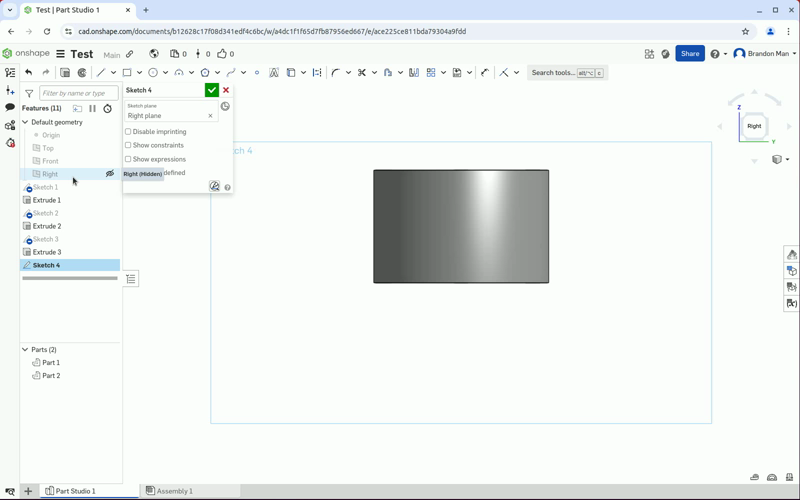
mouse_move(73, 352)
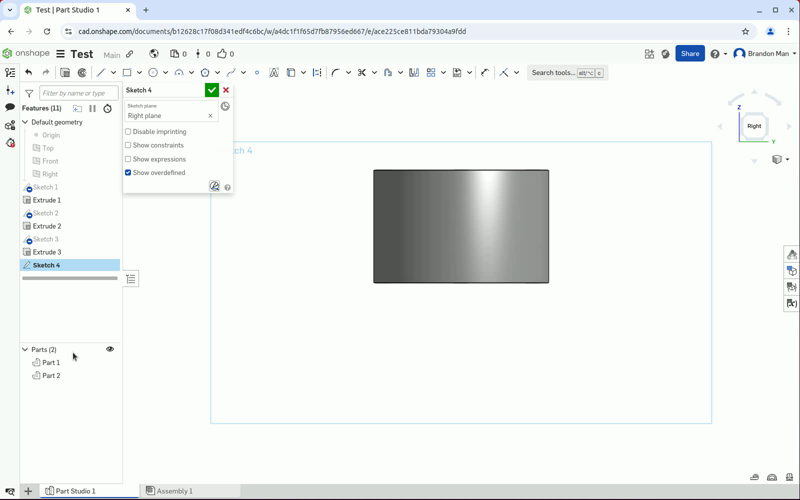
key(y)
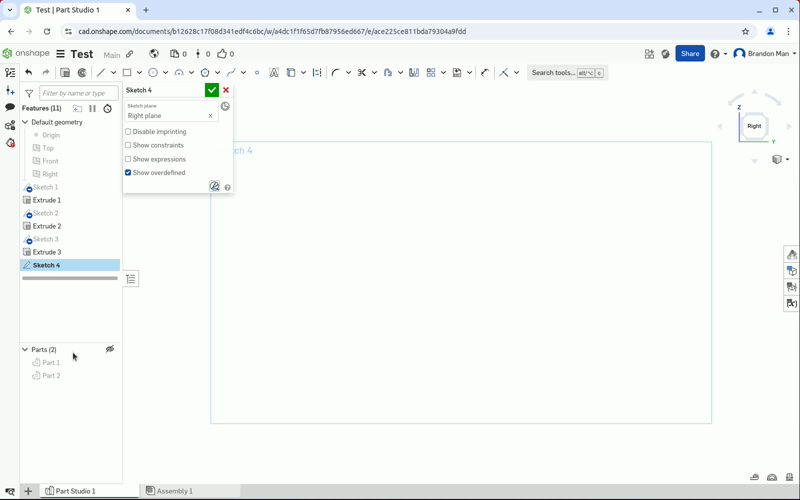
key(a)
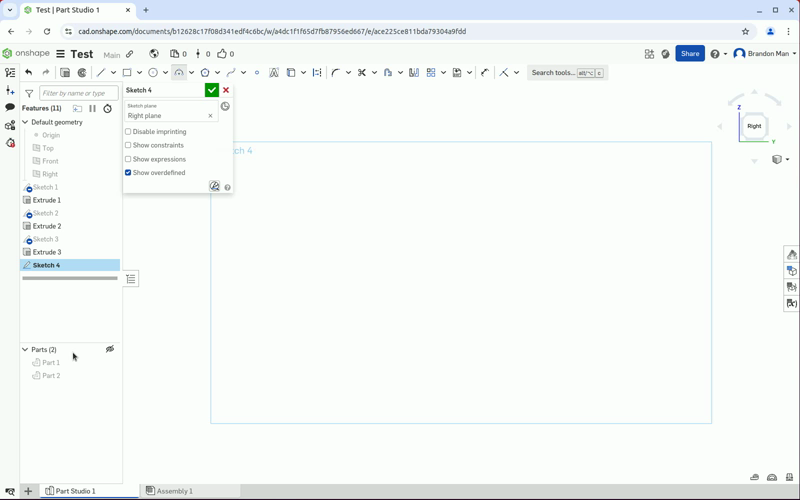
key_down(shift)
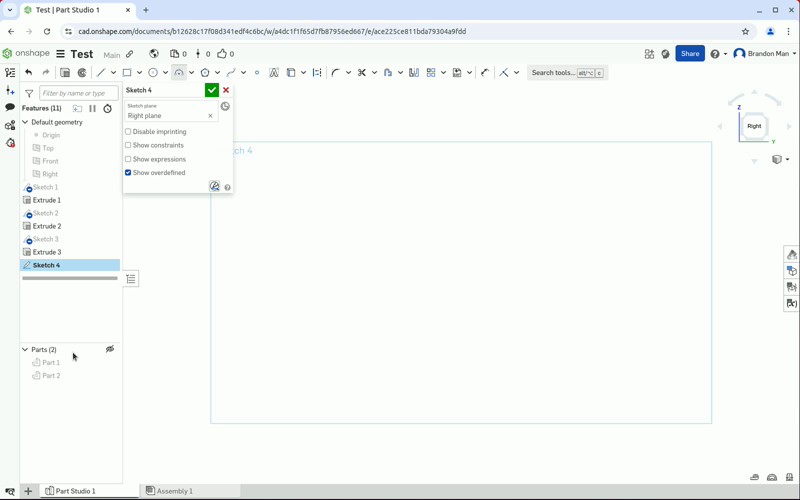
mouse_move(388, 170)
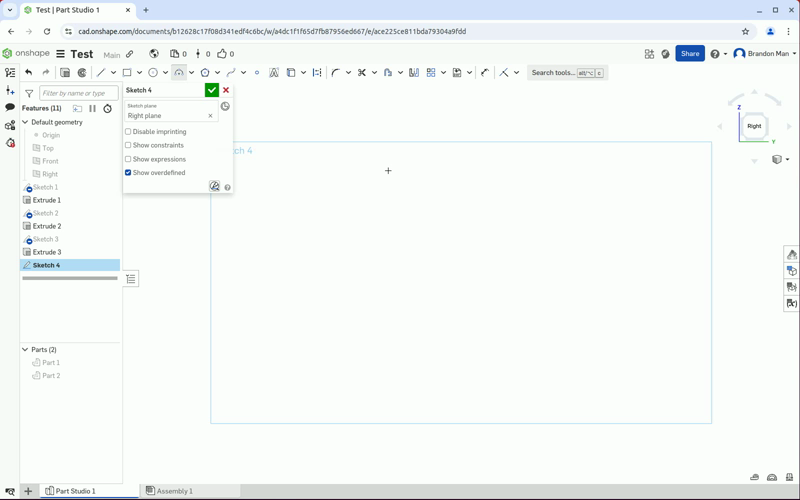
click(388, 170)
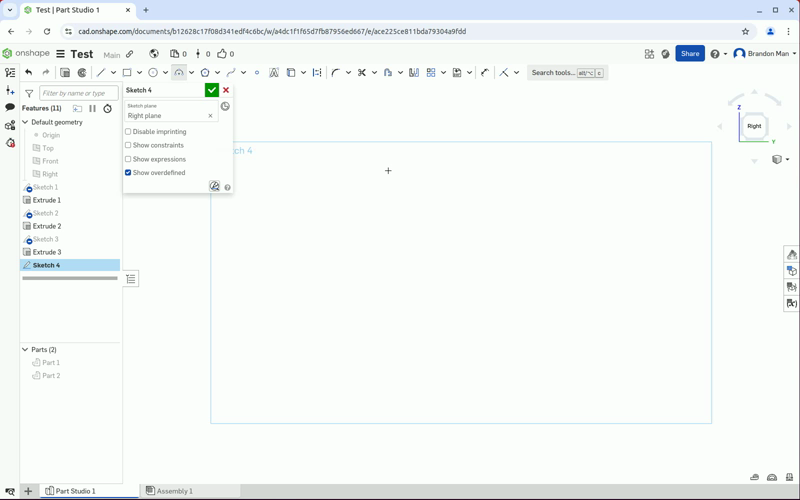
key_up(shift)
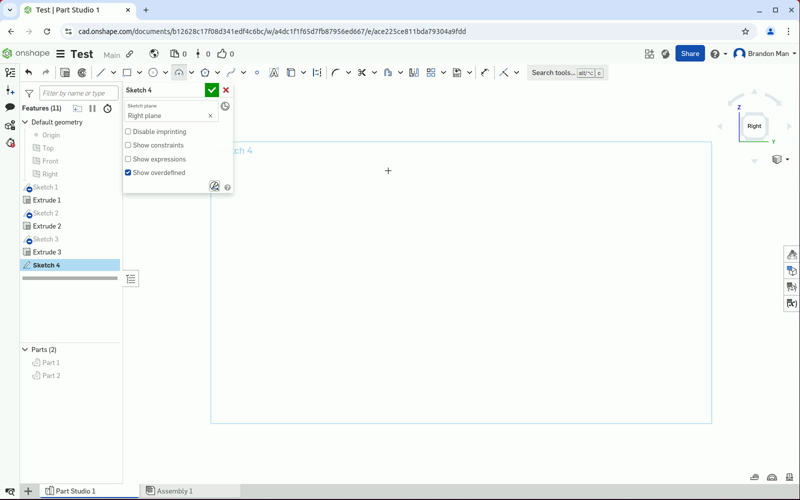
key_down(shift)
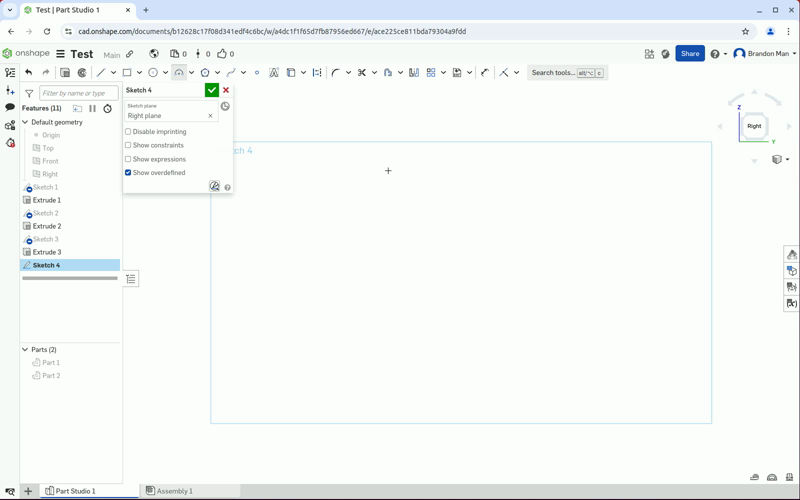
mouse_move(531, 170)
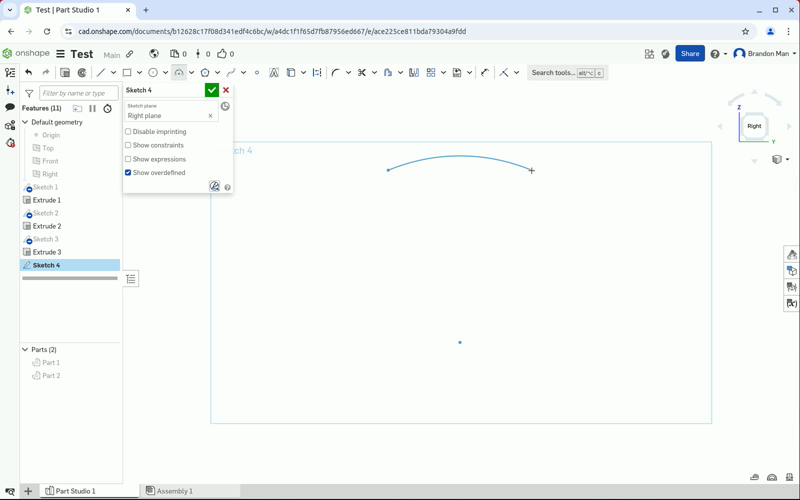
click(531, 170)
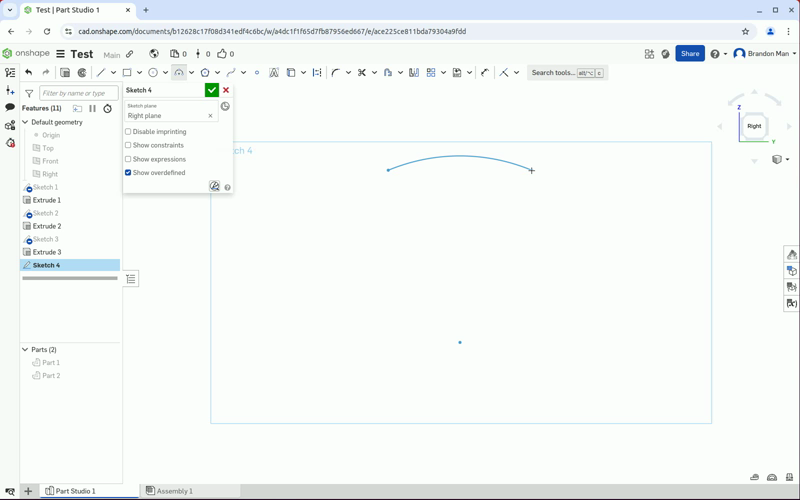
mouse_move(460, 242)
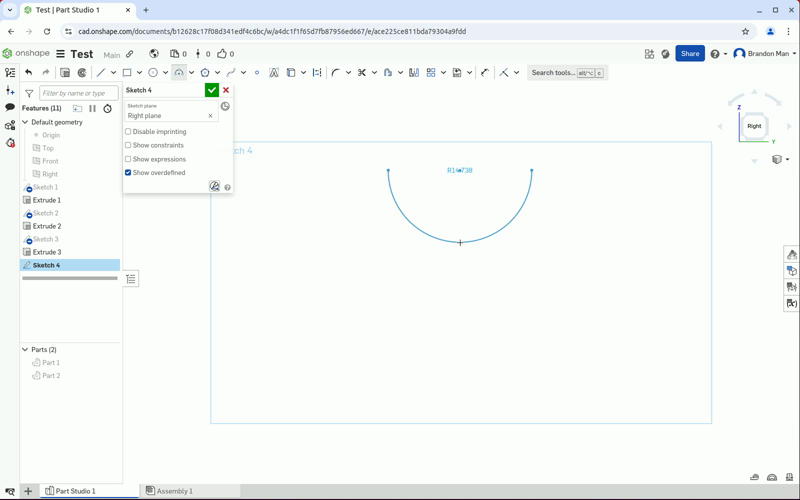
click(460, 242)
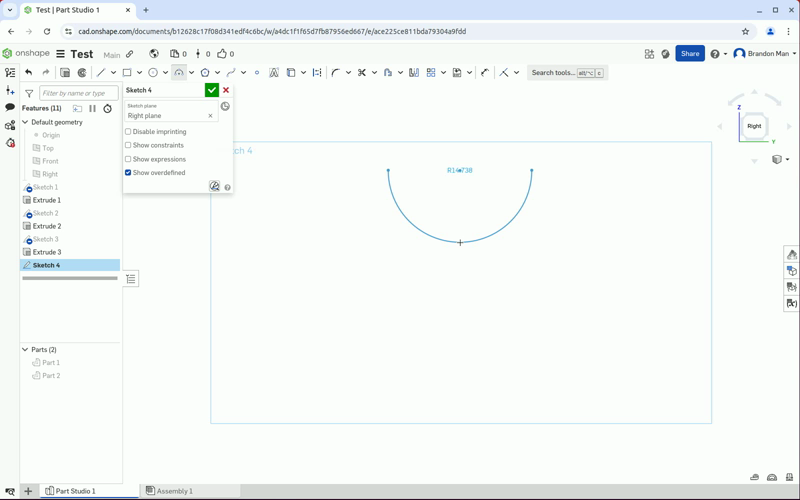
key_up(shift)
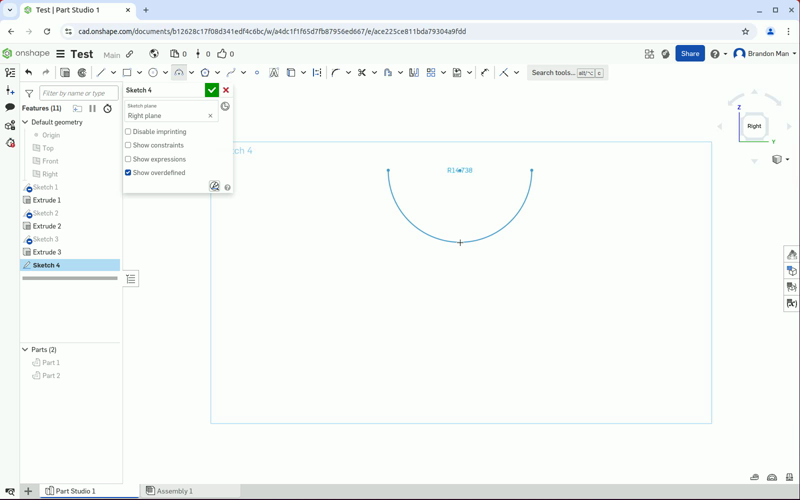
key(esc)
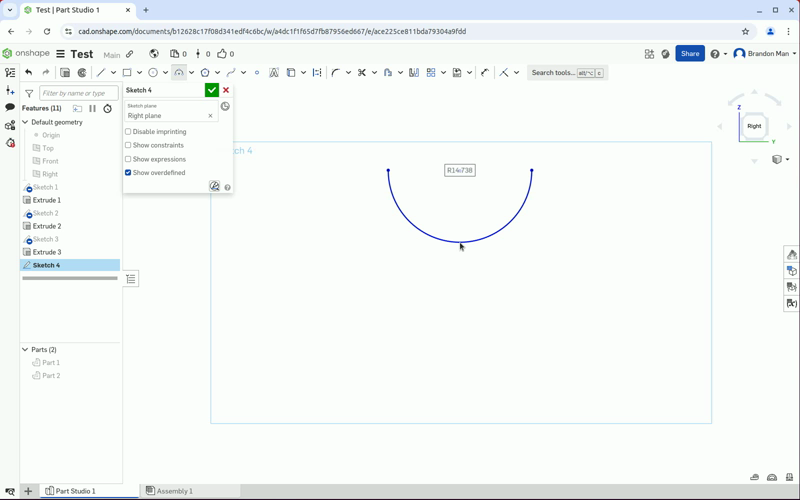
key(l)
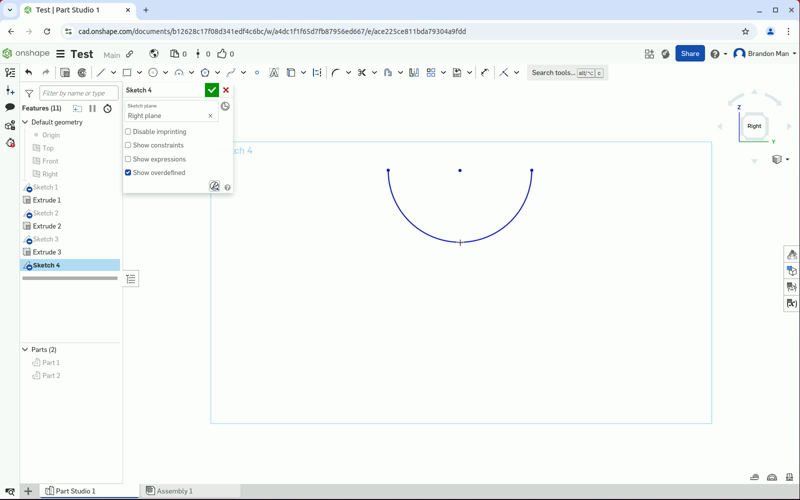
mouse_move(531, 170)
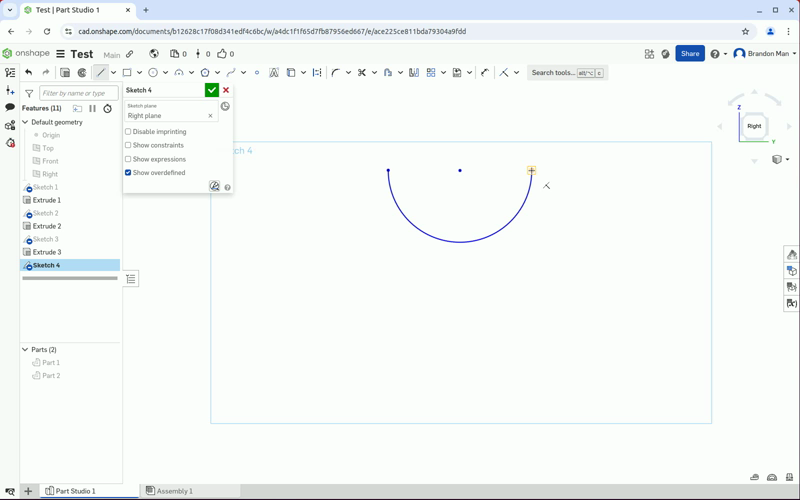
click(531, 170)
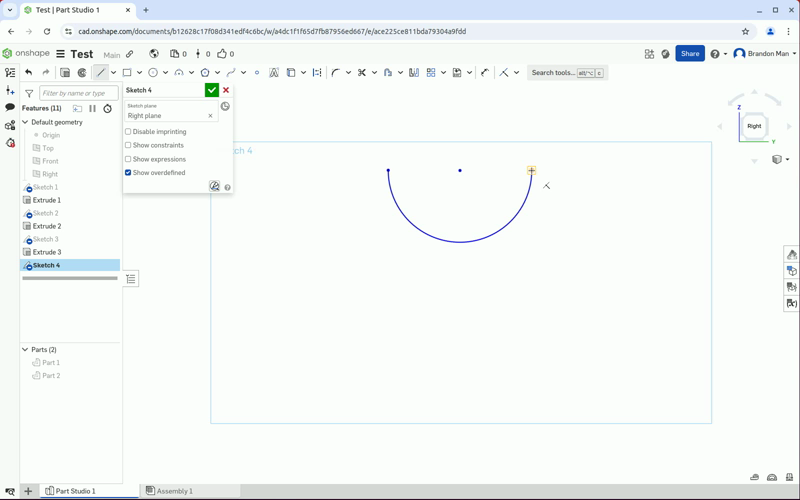
key_down(shift)
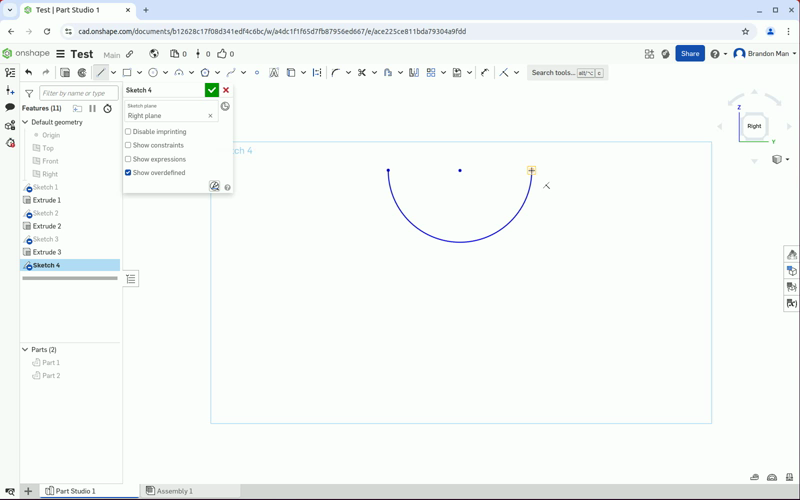
mouse_move(388, 170)
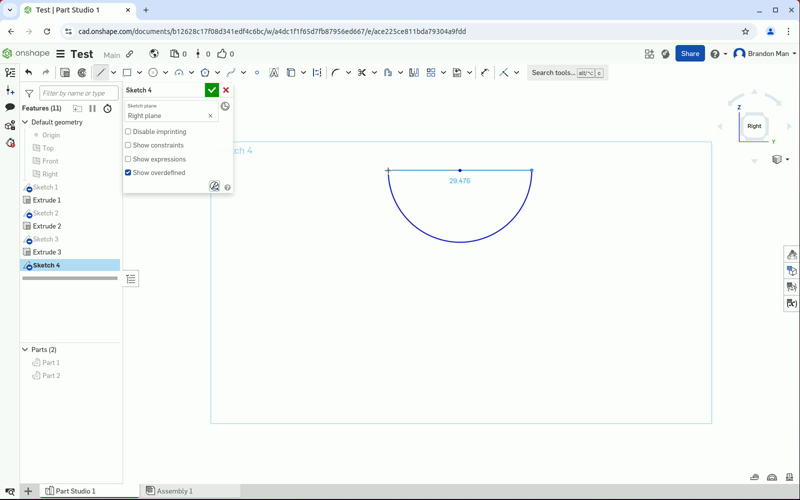
key_up(shift)
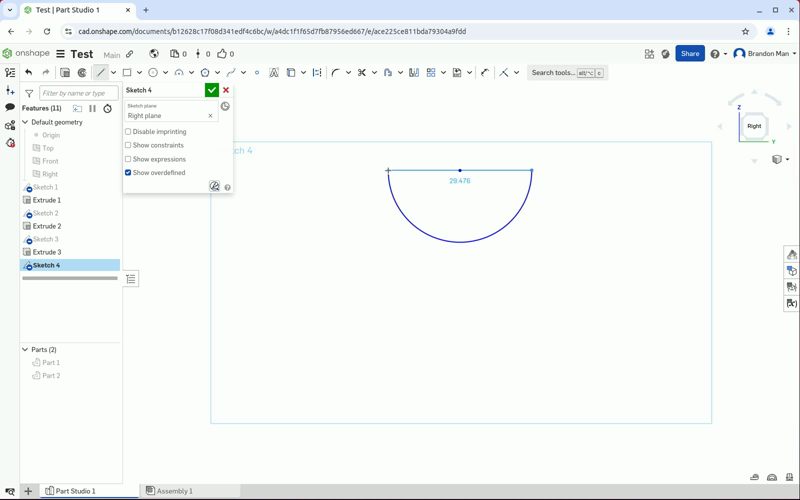
click(388, 170)
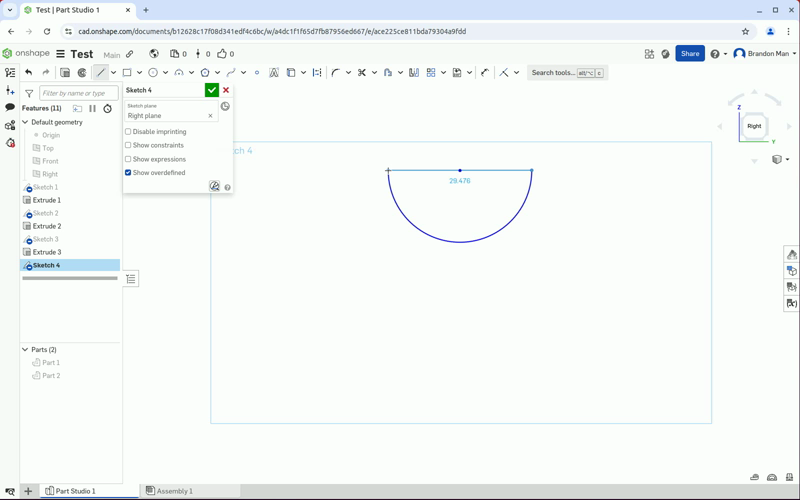
key(esc)
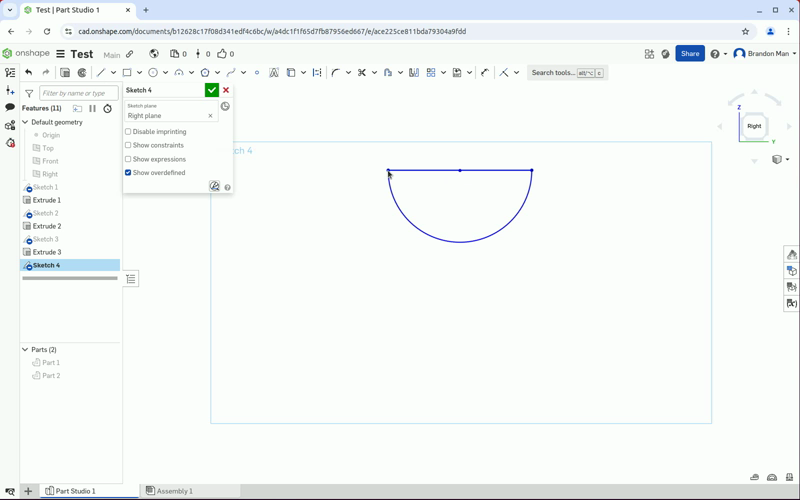
mouse_move(430, 218)
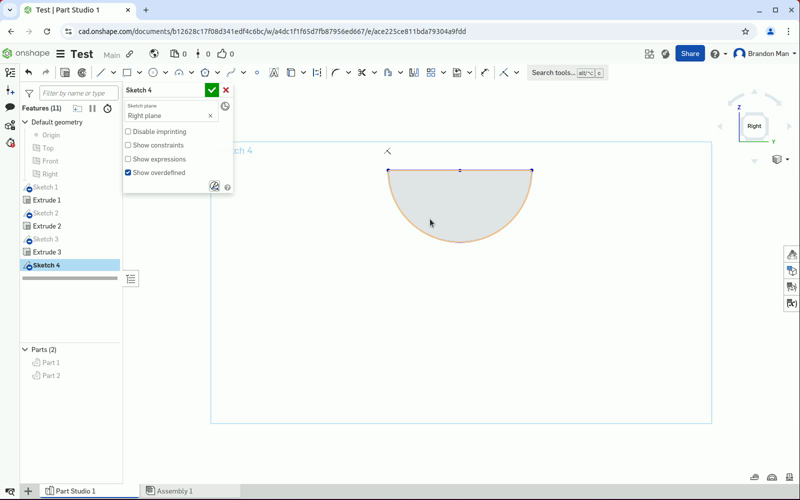
scroll(6)
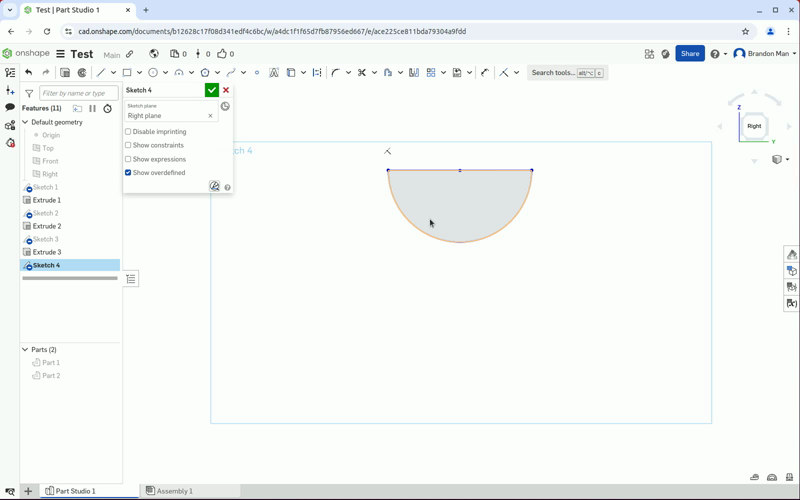
scroll(6)
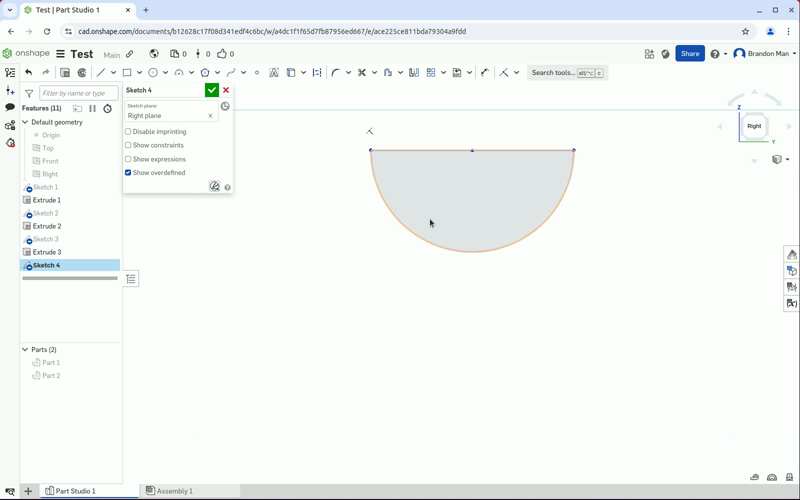
scroll(6)
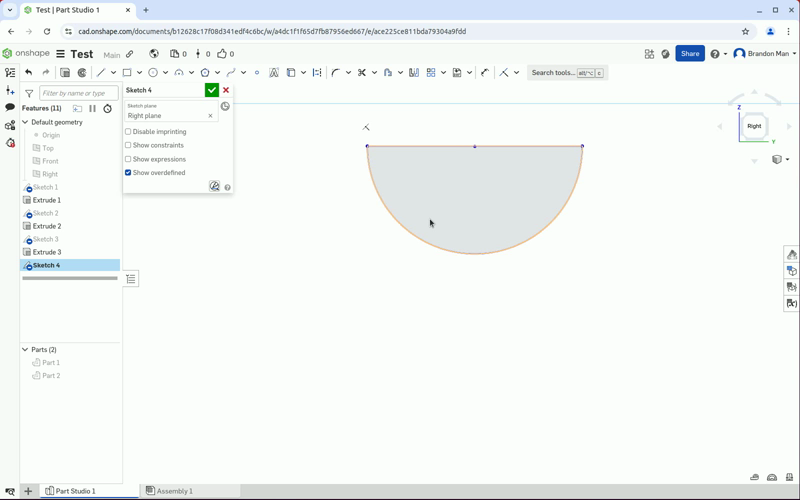
scroll(6)
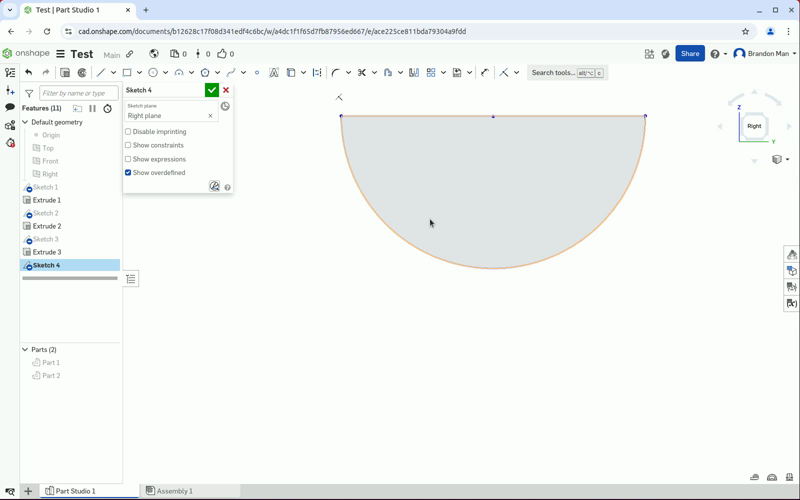
scroll(6)
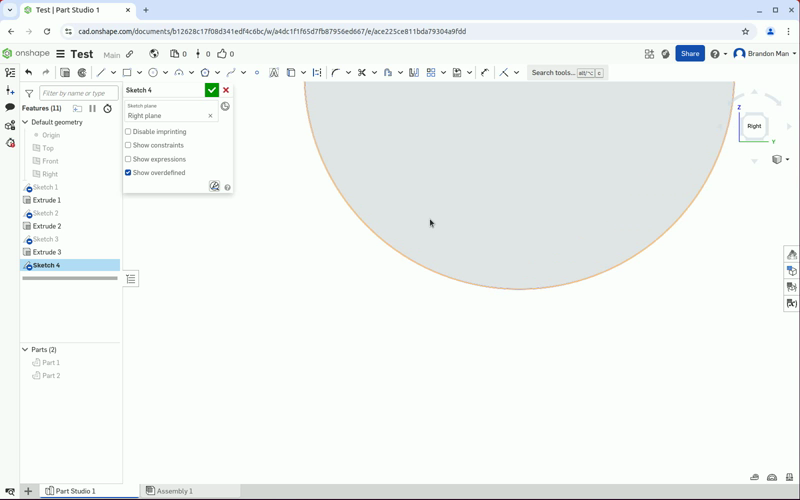
scroll(6)
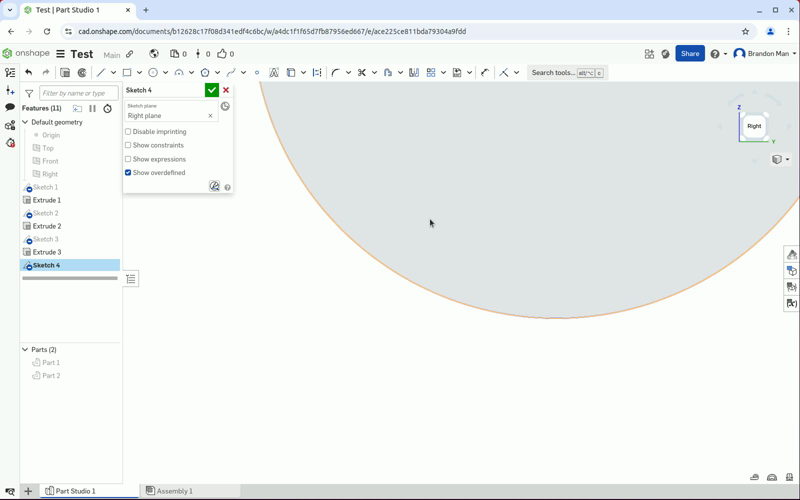
scroll(6)
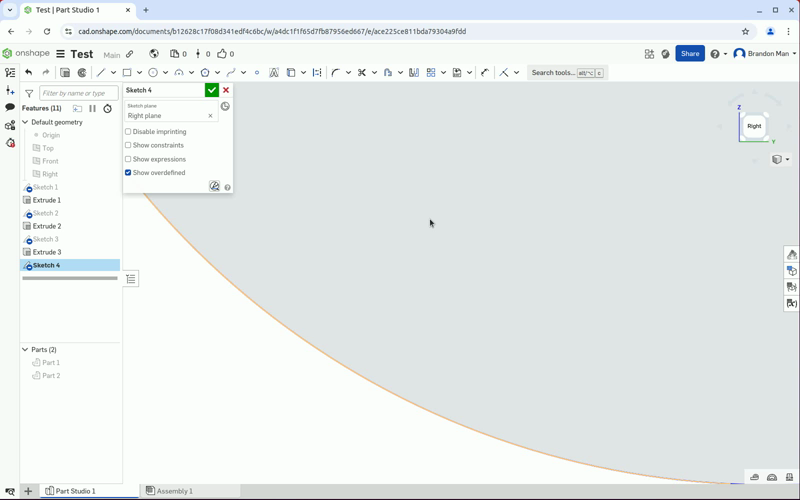
click(430, 218)
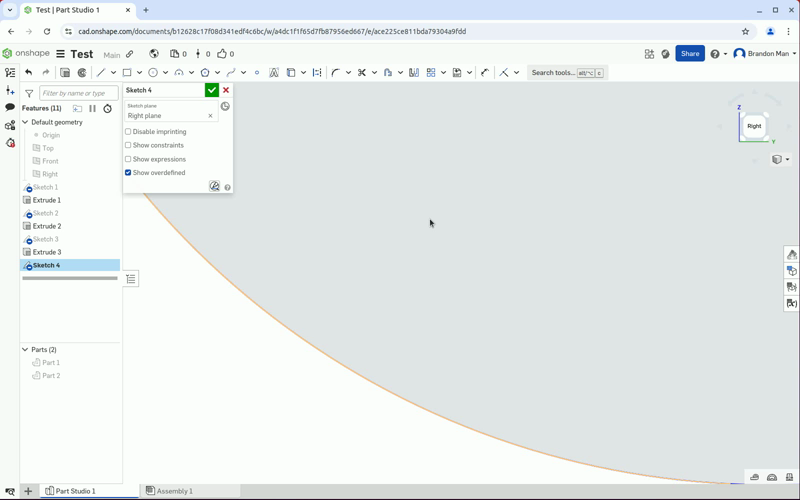
scroll(-6)
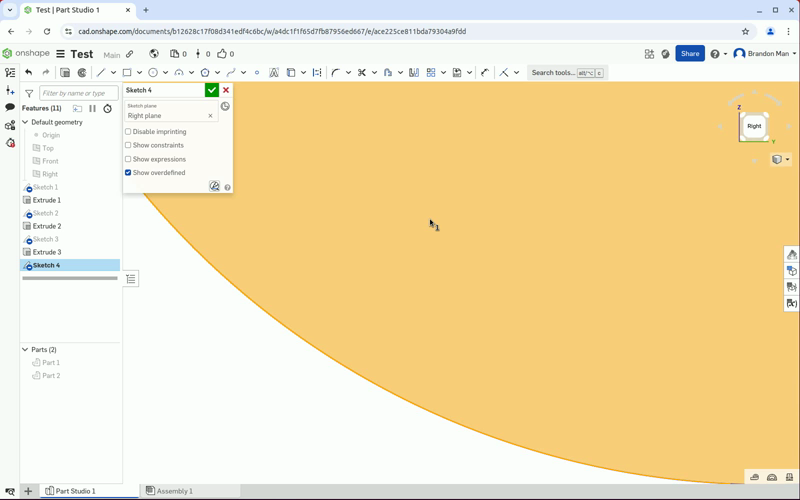
scroll(-6)
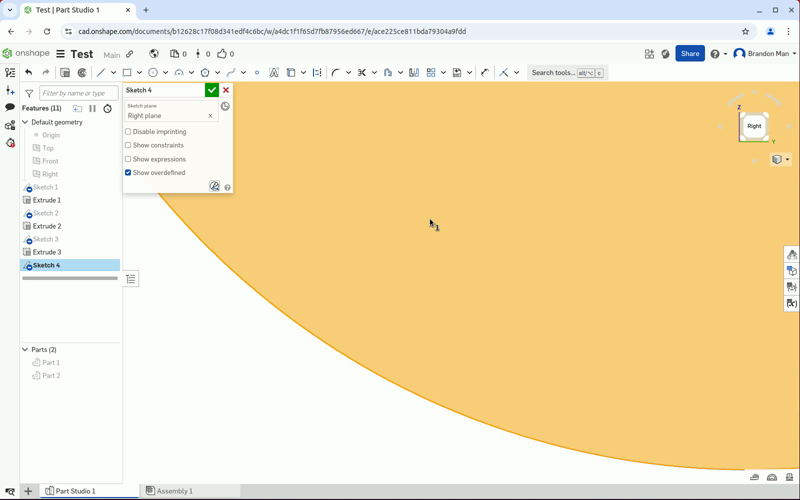
scroll(-6)
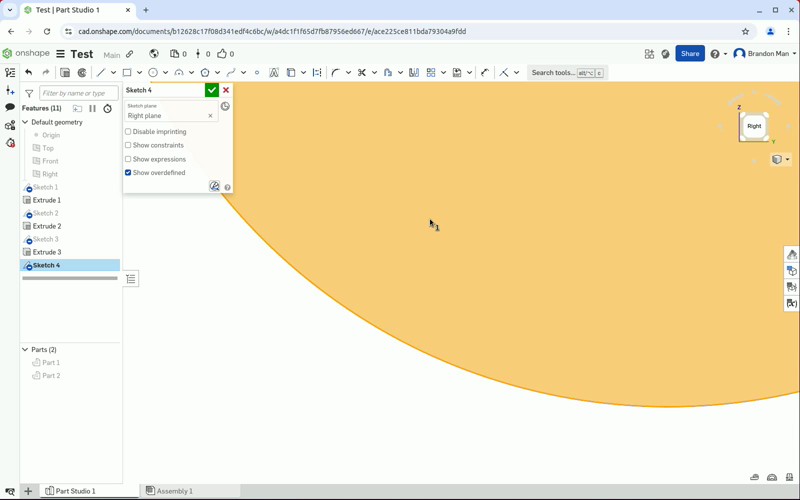
scroll(-6)
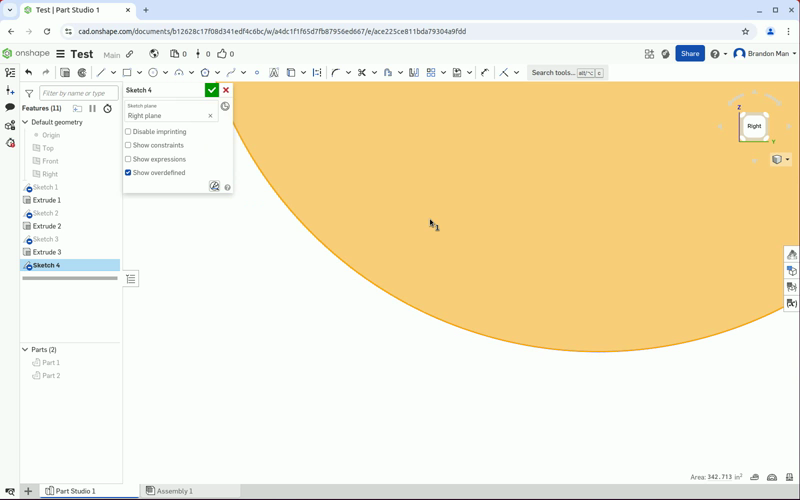
scroll(-6)
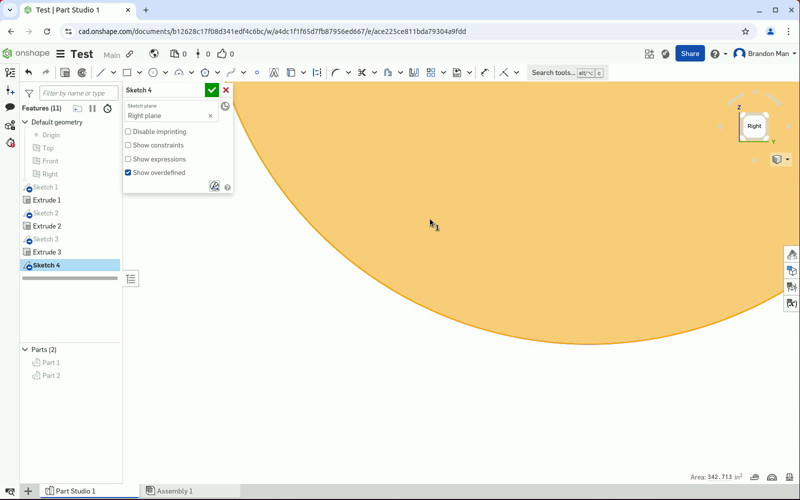
scroll(-6)
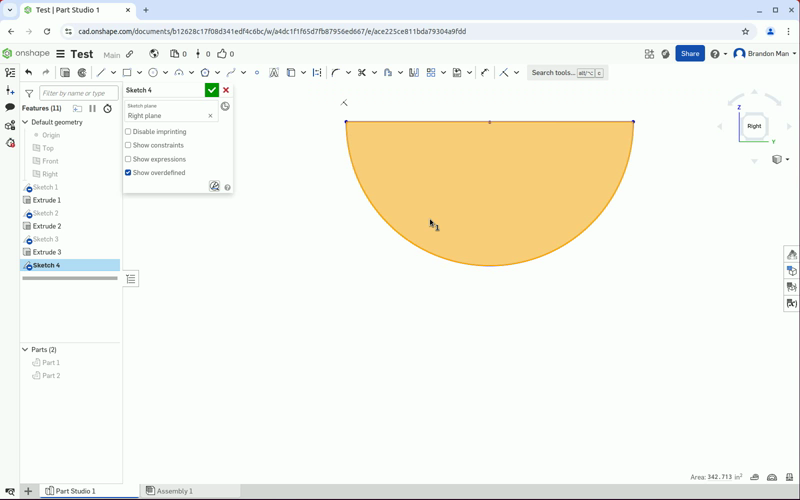
scroll(-6)
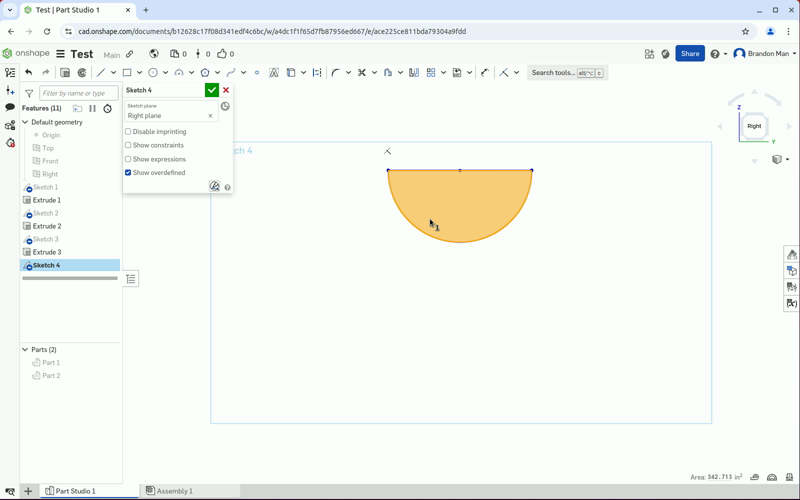
mouse_move(73, 352)
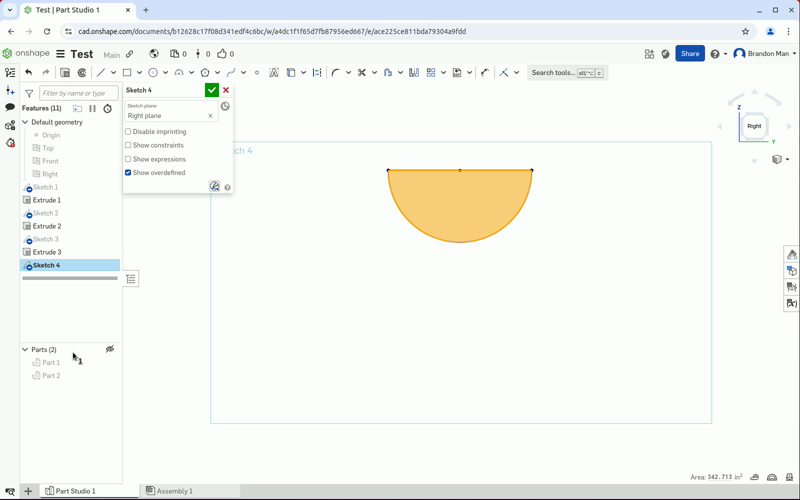
key(shift+y)
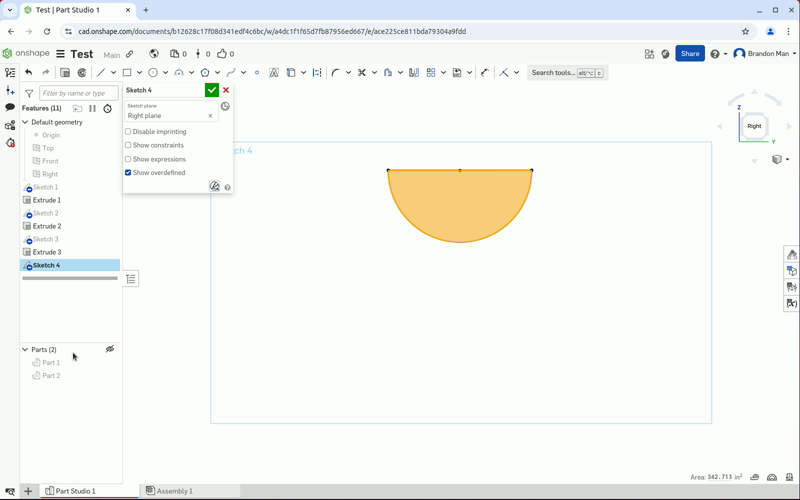
key(shift+e)
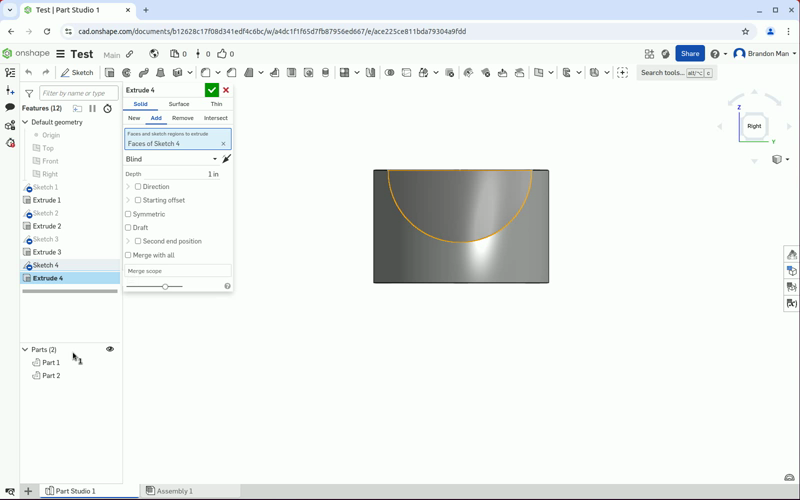
mouse_move(143, 106)
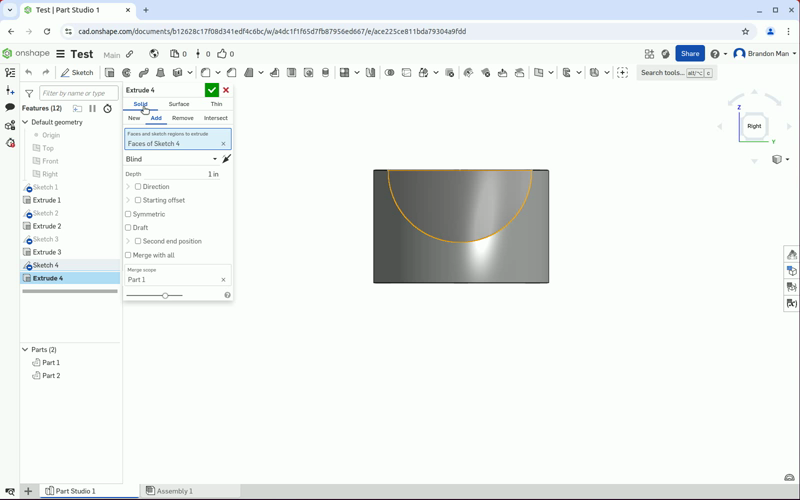
click(143, 106)
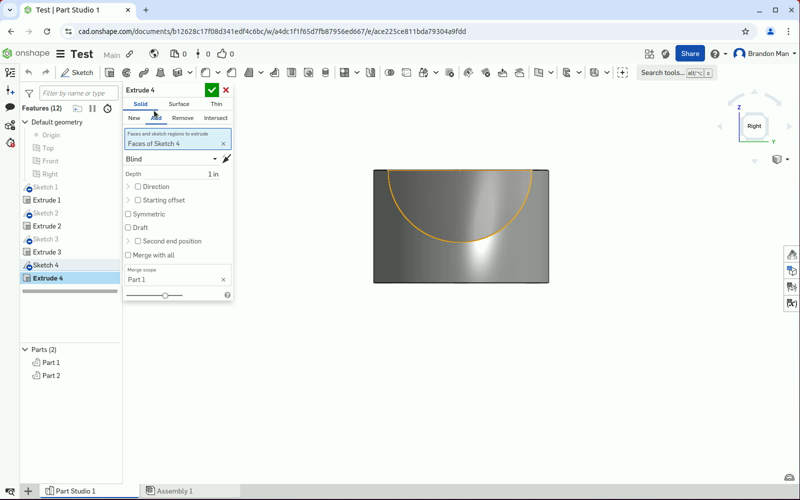
mouse_move(186, 120)
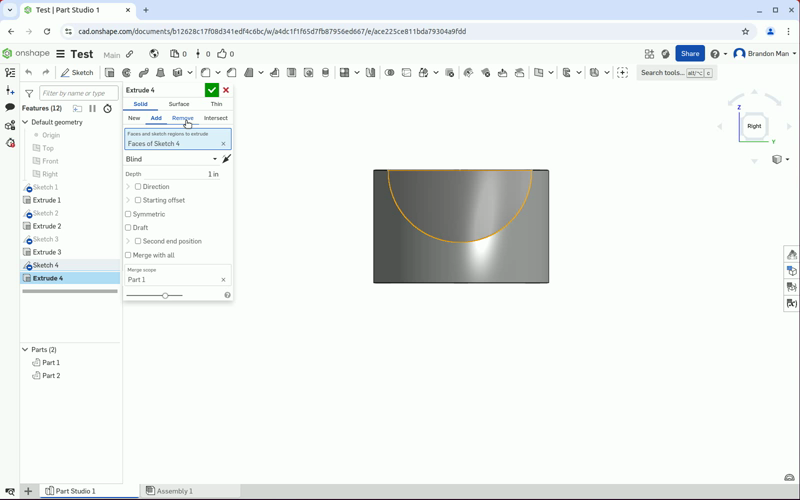
click(186, 120)
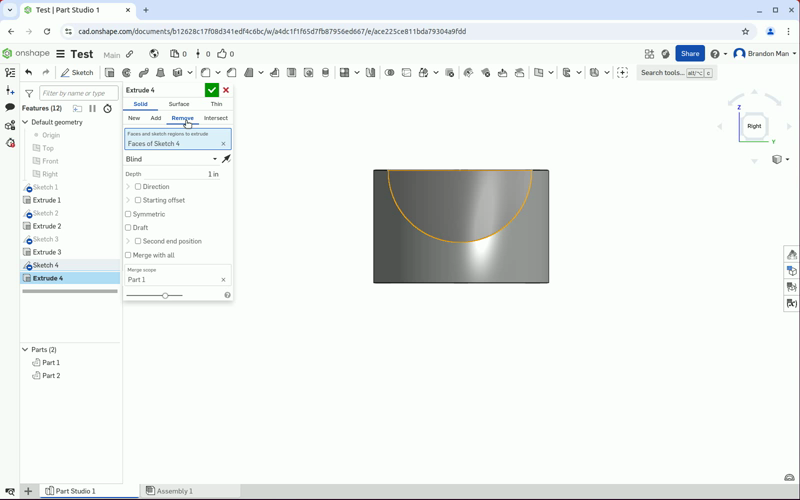
key(tab, 4)
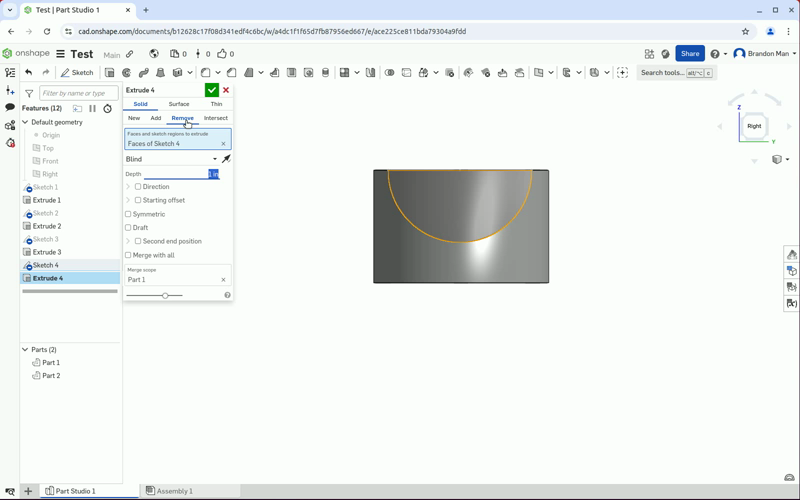
text(41.402)
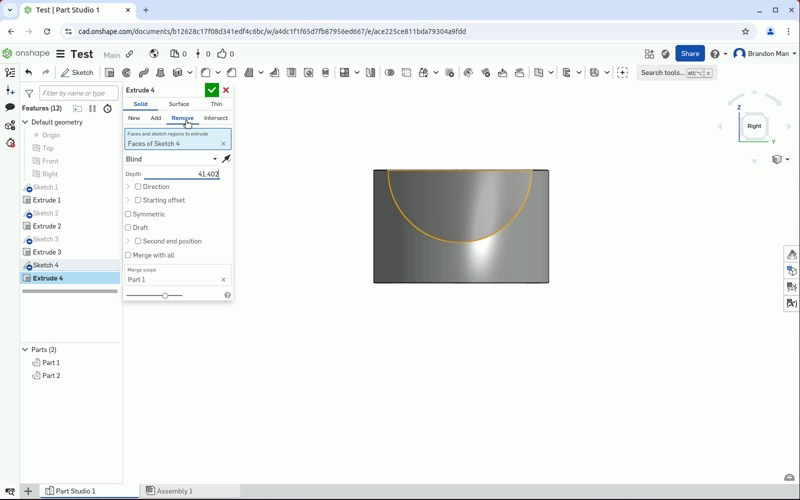
key(tab, 3)
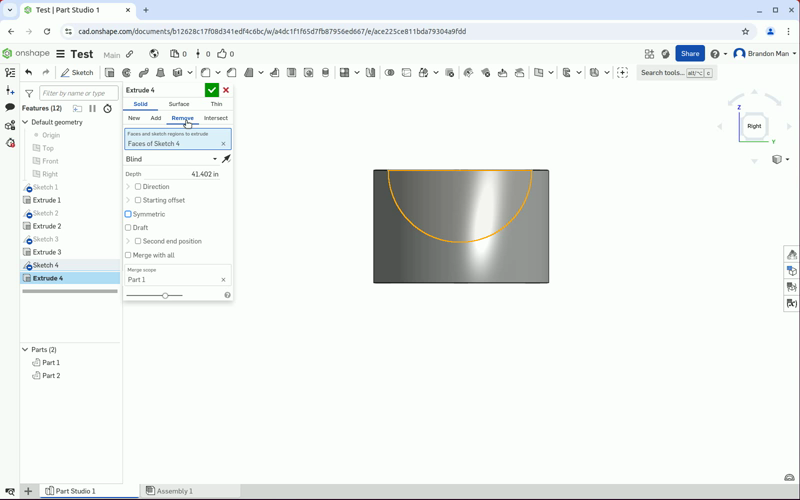
key(space)
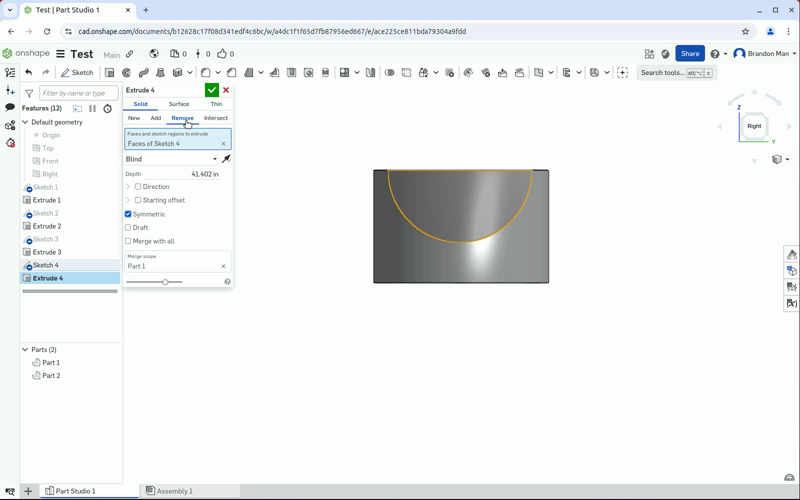
key(tab, 2)
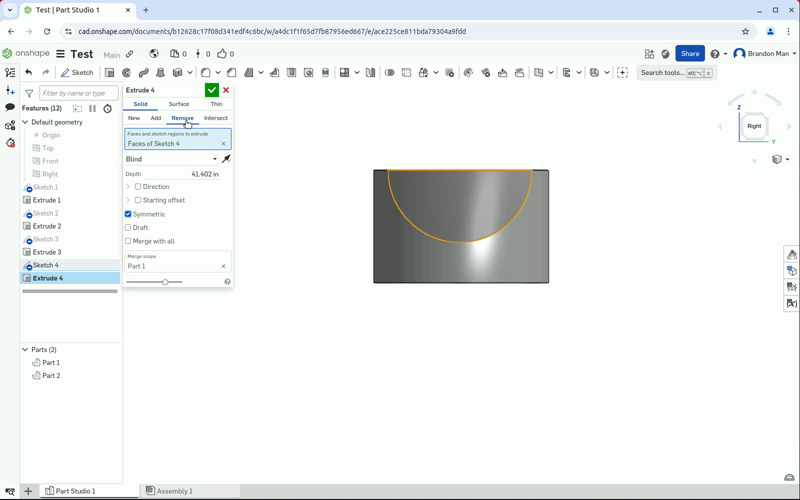
key(space)
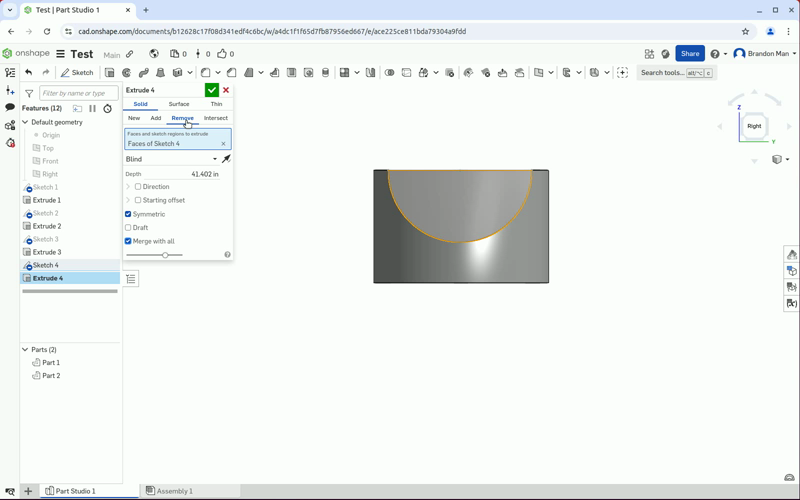
key(enter)
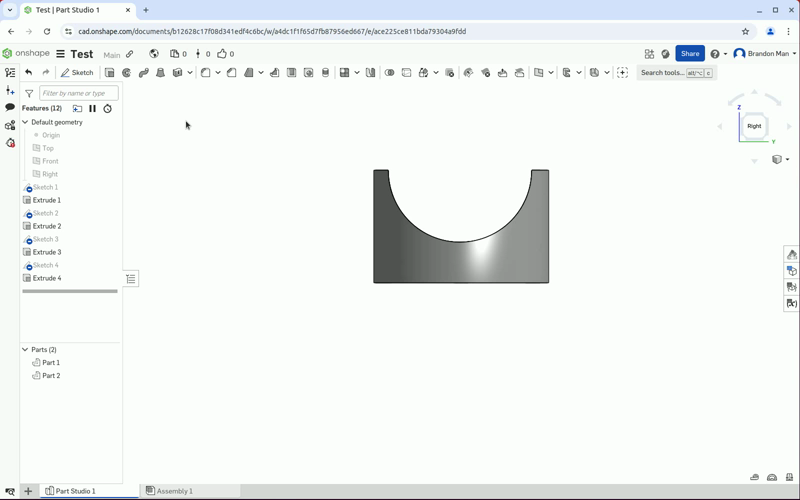
key(shift+h)
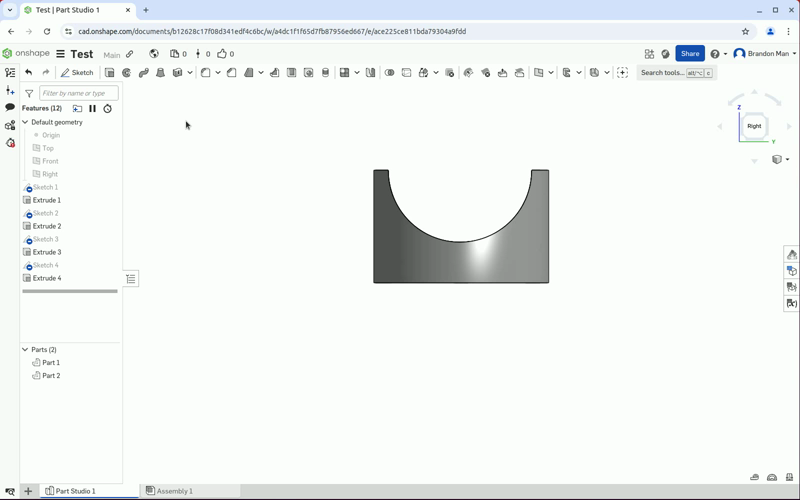
key(shift+h)
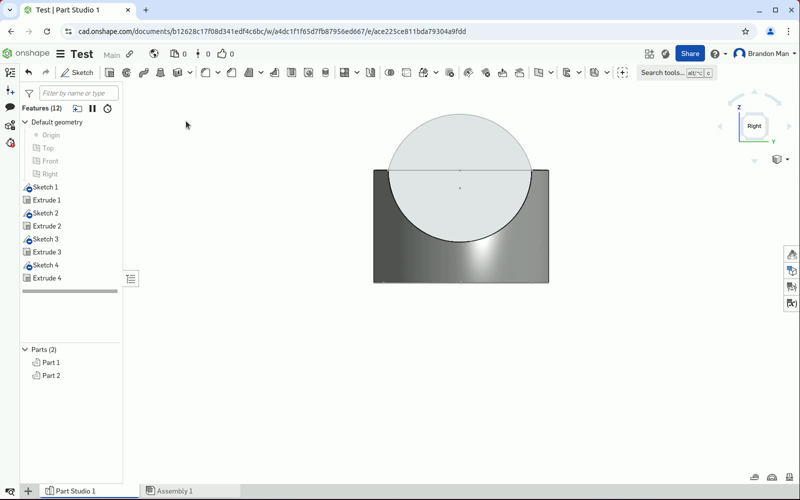
key(shift+7)
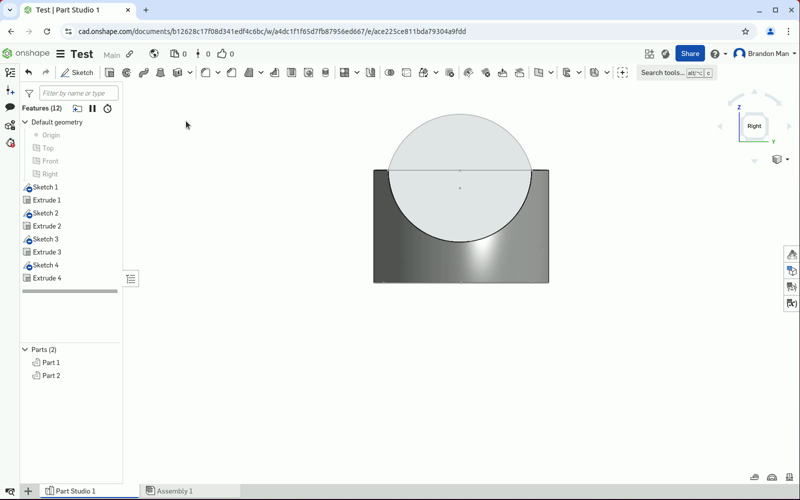
key(right, 2)
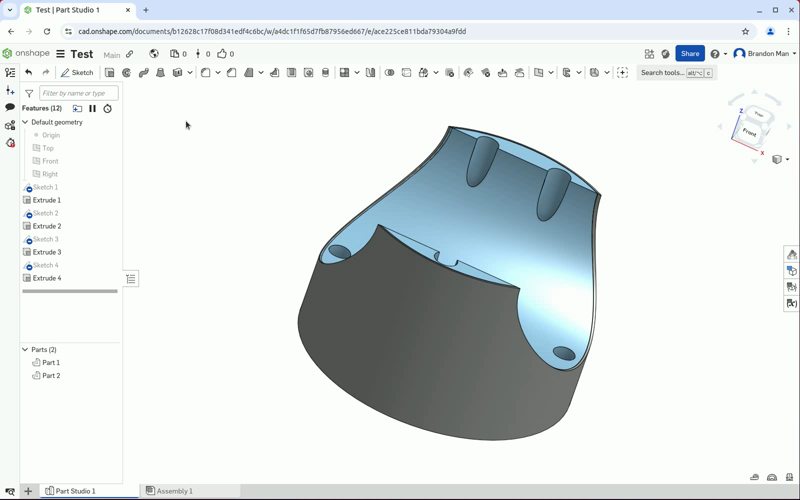
key(down, 2)
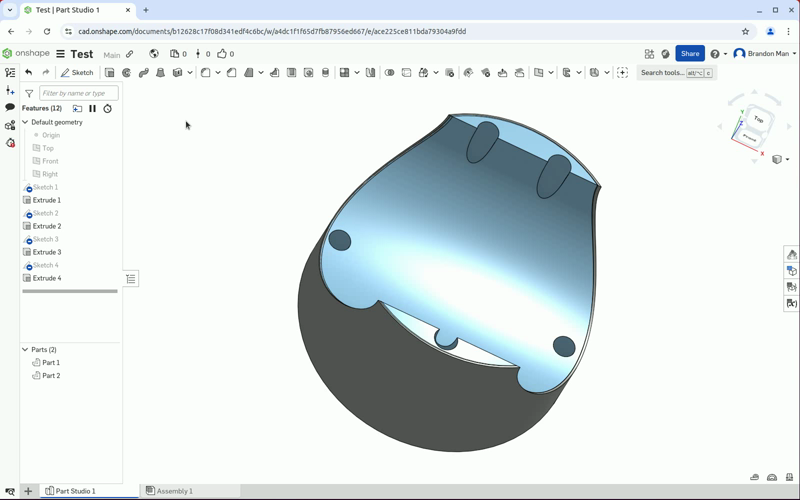
key(up, 2)
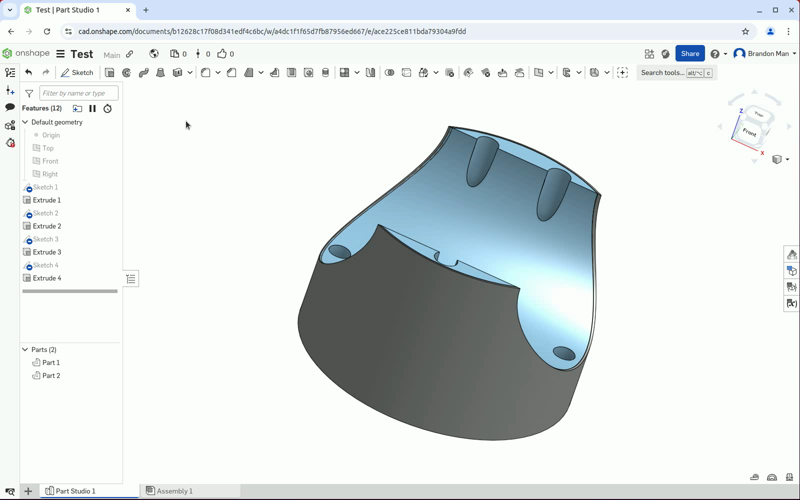
key(left, 2)
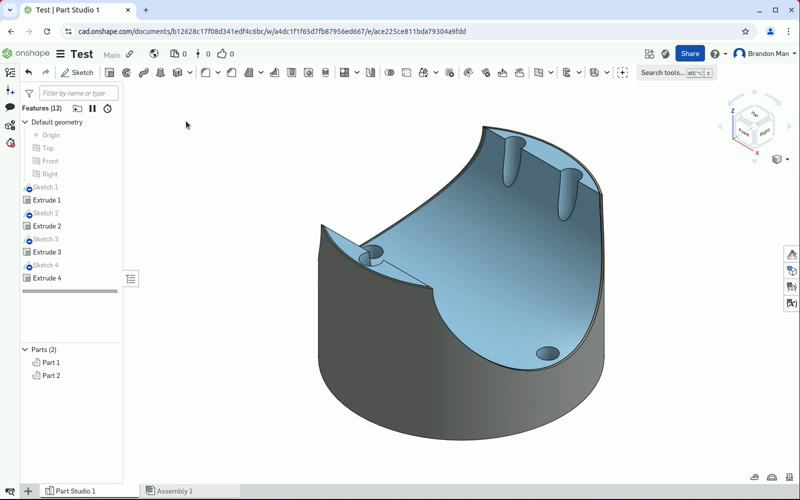
mouse_move(73, 189)
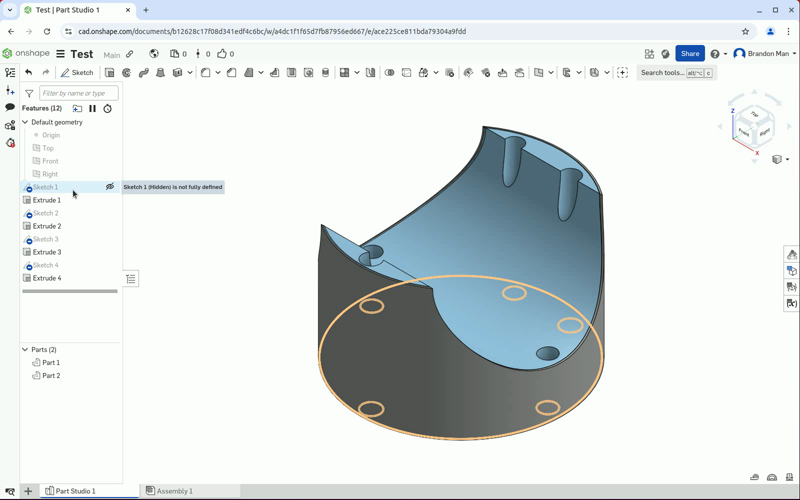
click(73, 189)